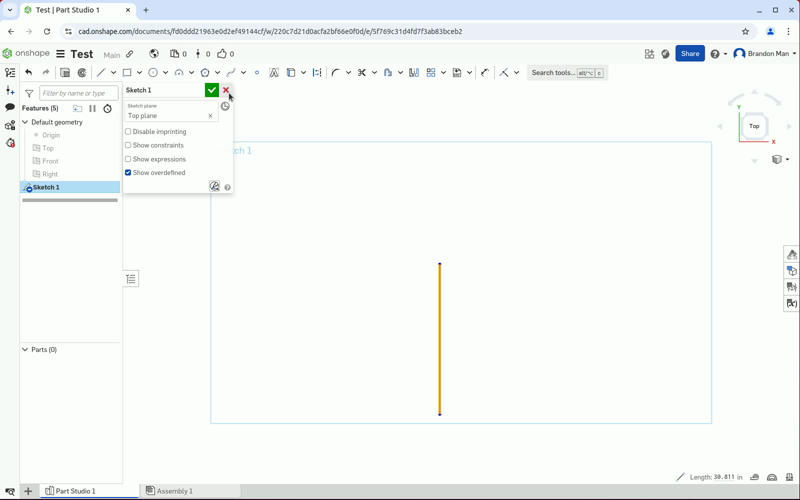
key(shift+h)
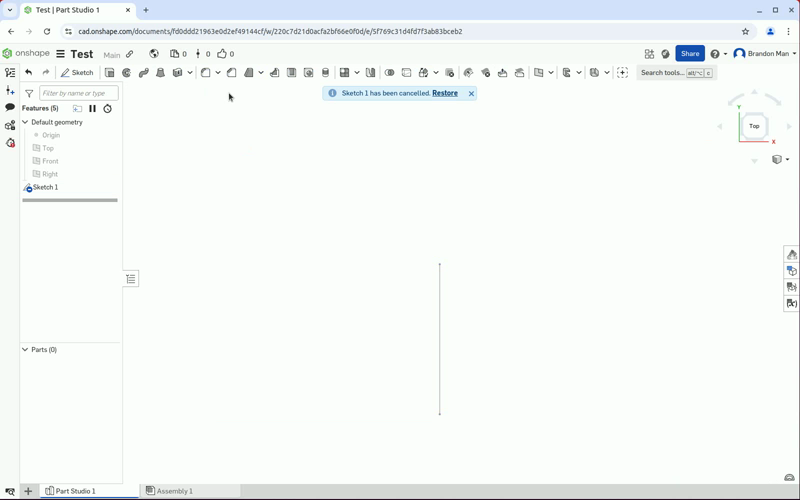
key(shift+s)
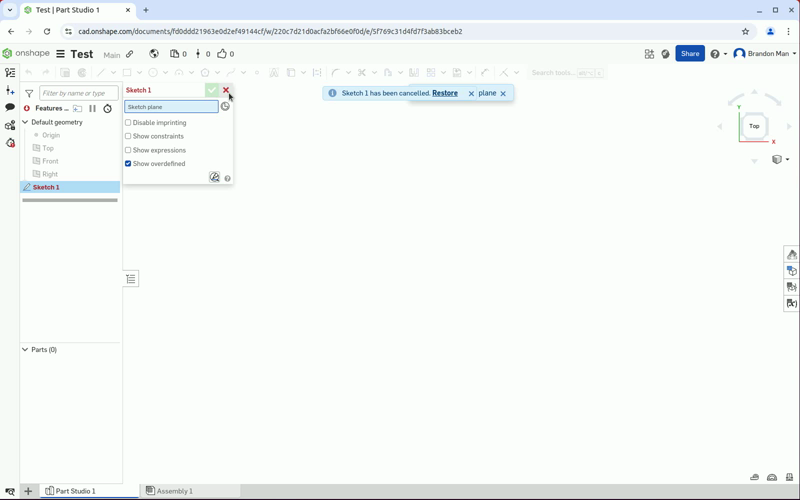
mouse_move(73, 150)
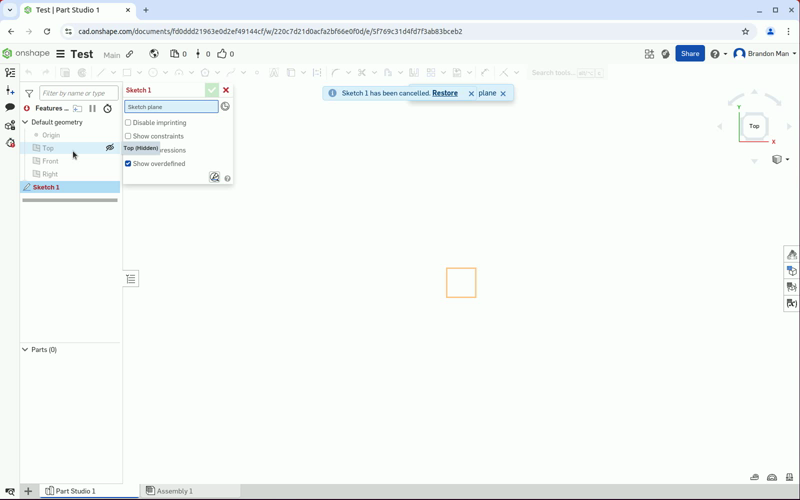
click(73, 150)
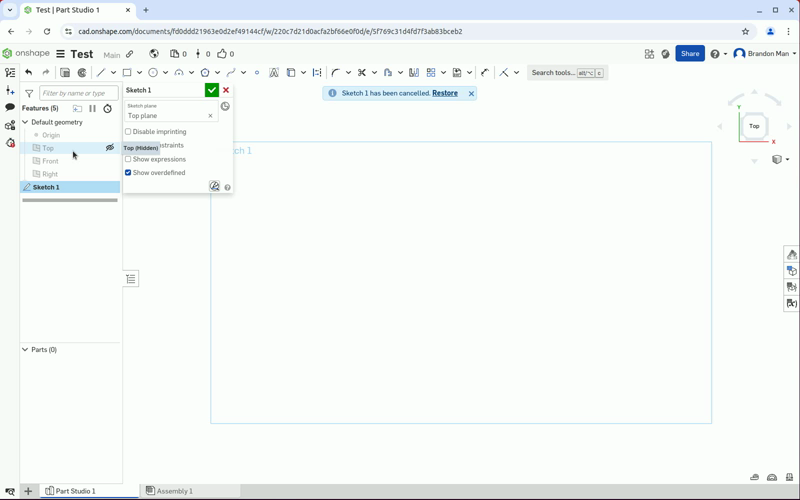
mouse_move(73, 352)
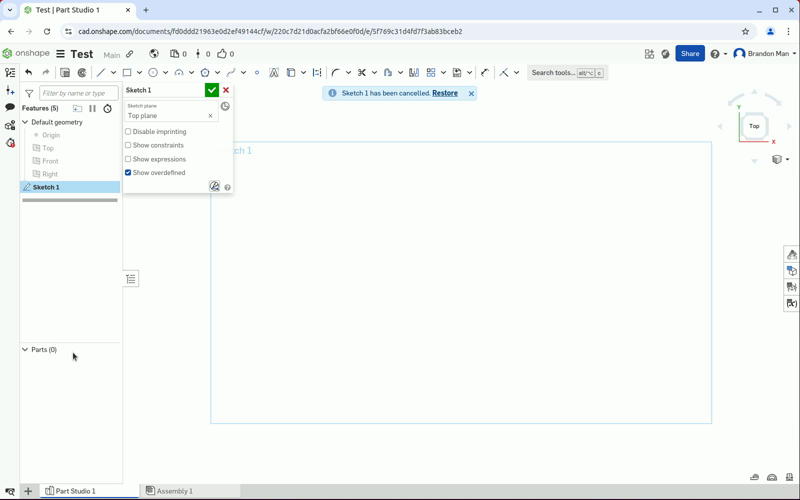
key(y)
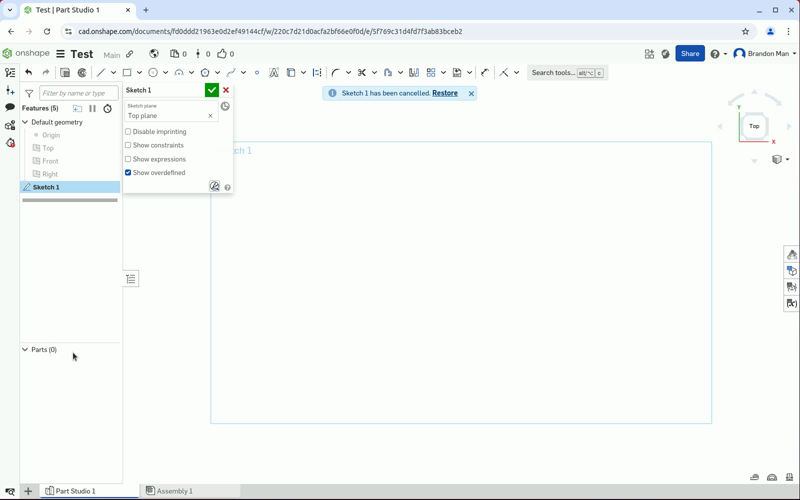
key(l)
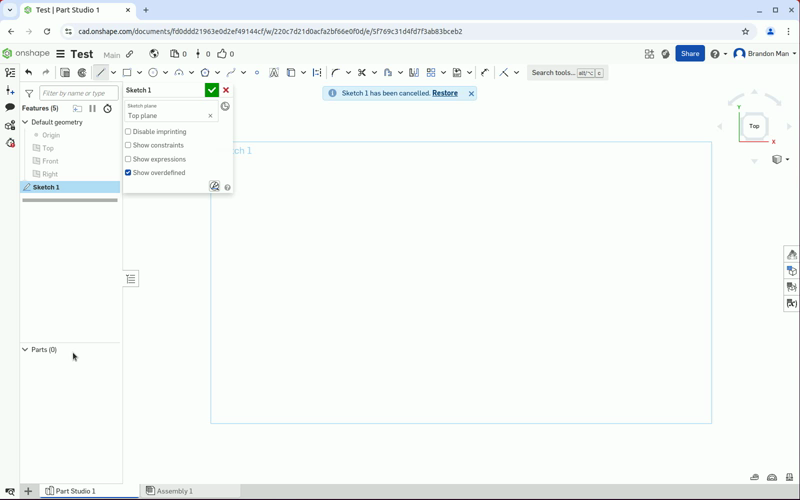
key_down(shift)
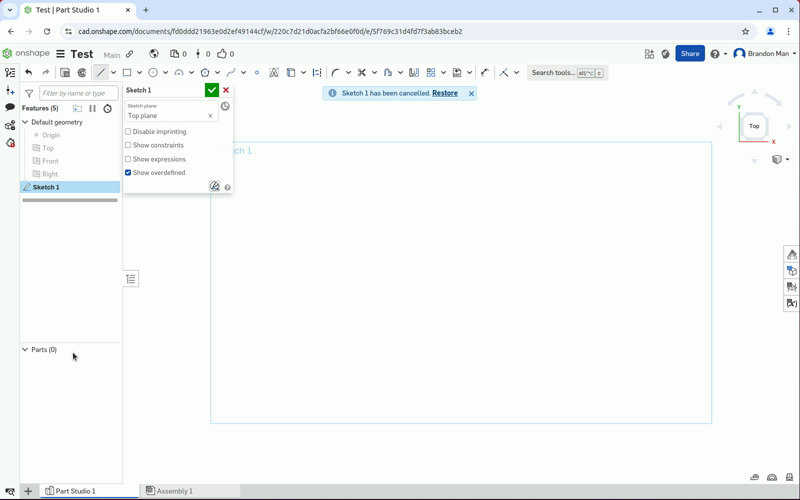
mouse_move(376, 339)
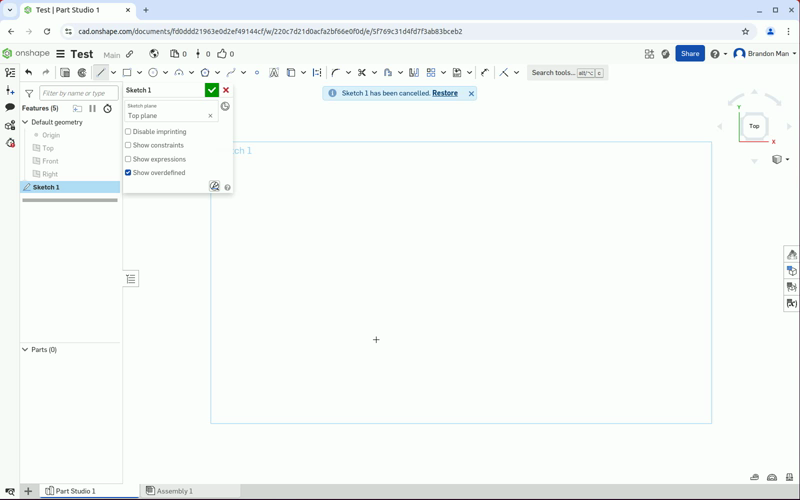
click(376, 339)
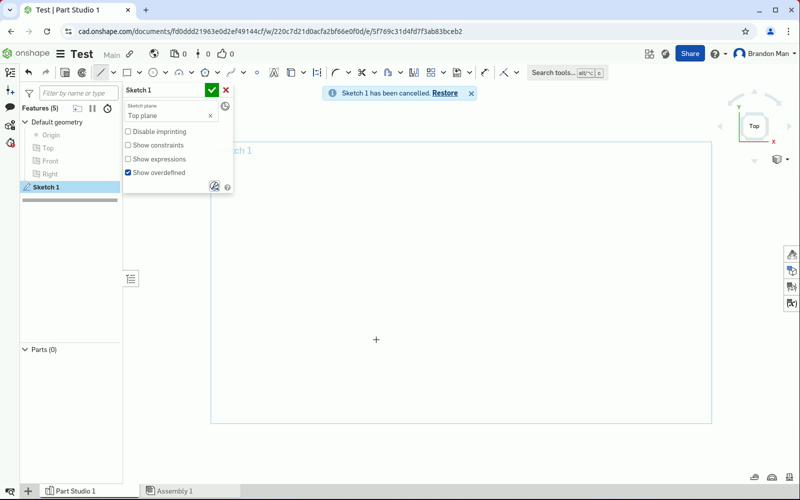
key_up(shift)
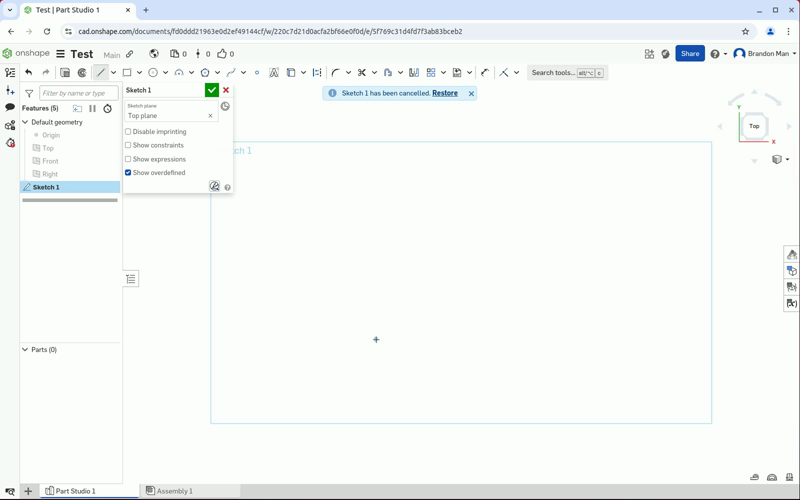
key_down(shift)
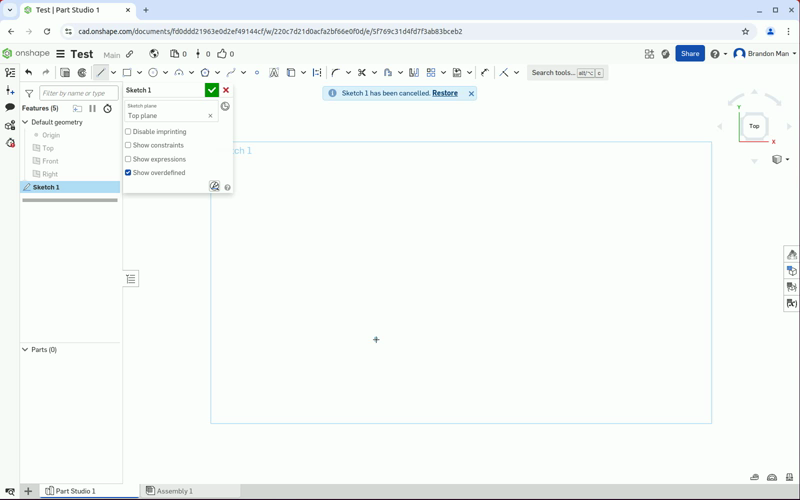
mouse_move(544, 339)
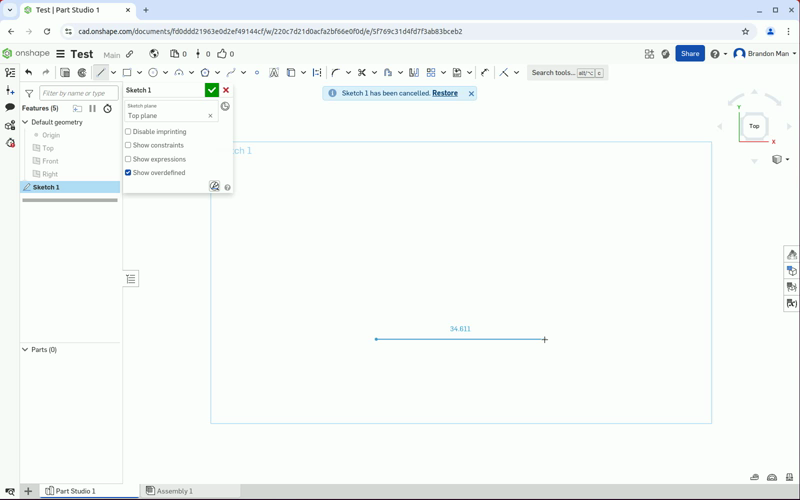
click(544, 339)
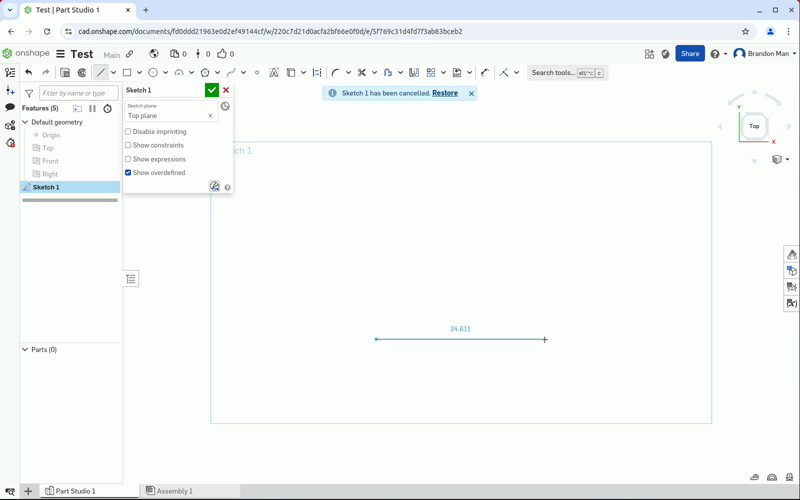
key_up(shift)
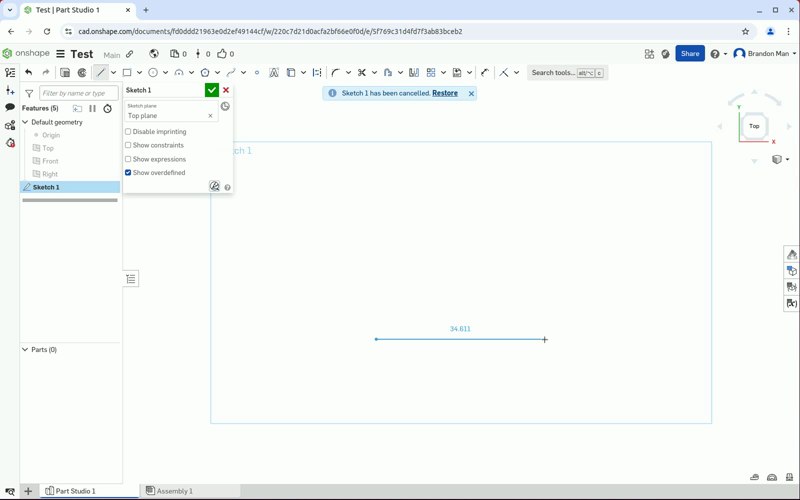
key_down(shift)
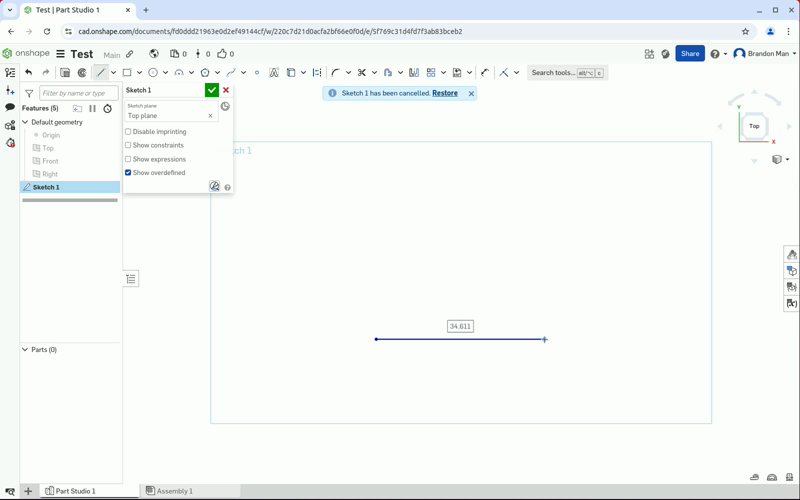
mouse_move(544, 227)
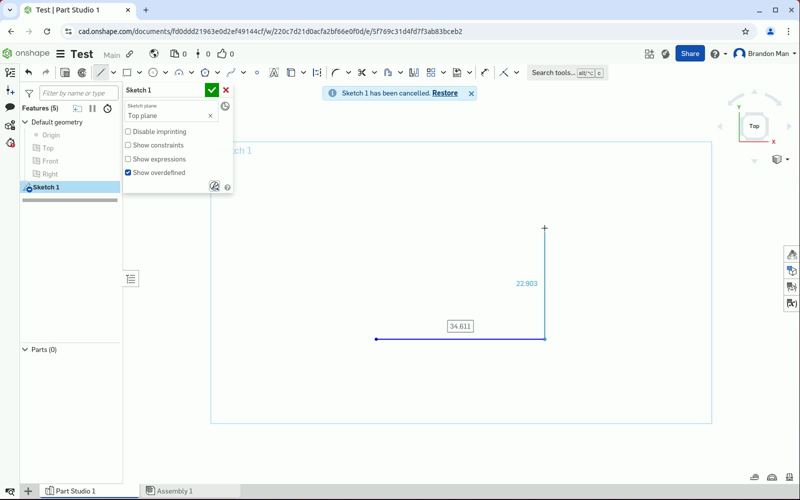
click(544, 227)
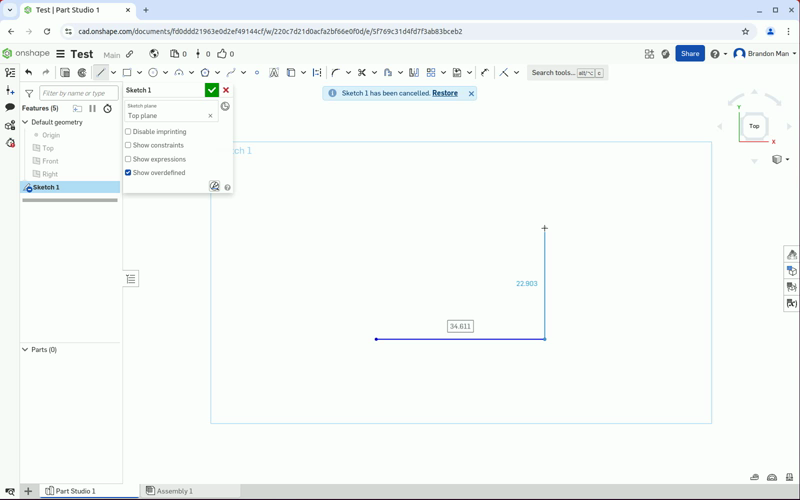
key_up(shift)
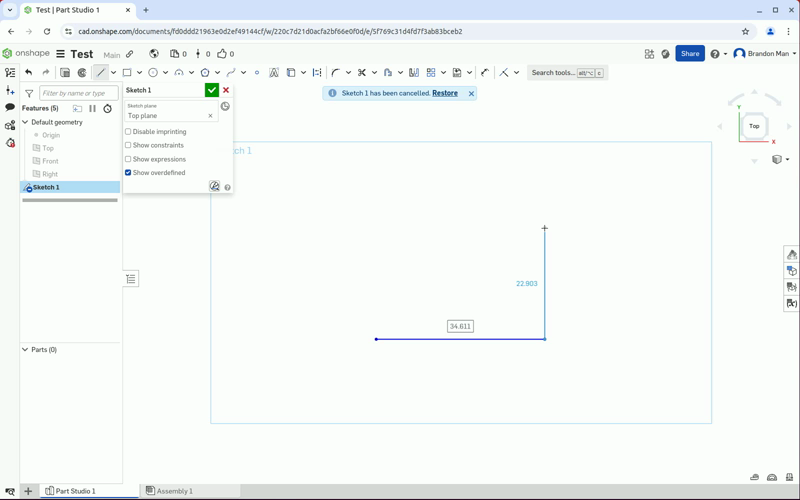
key_down(shift)
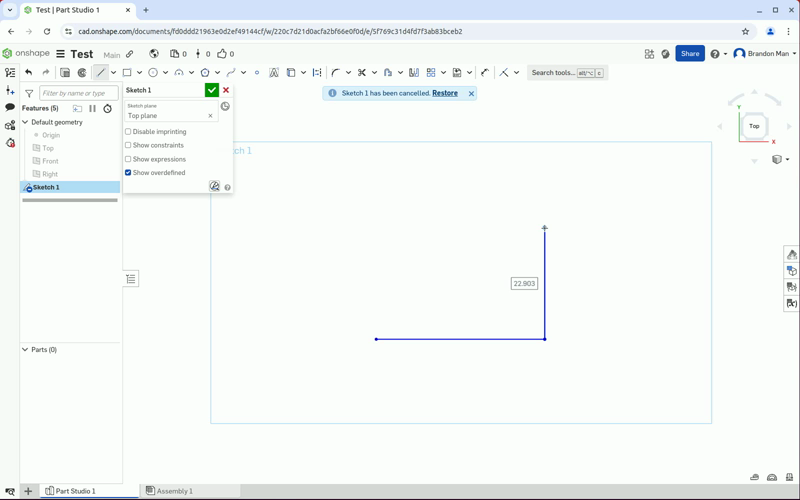
mouse_move(376, 227)
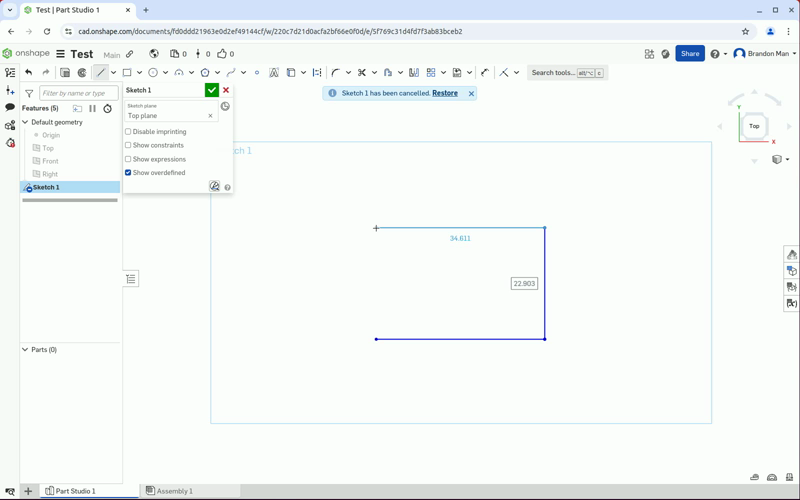
click(376, 227)
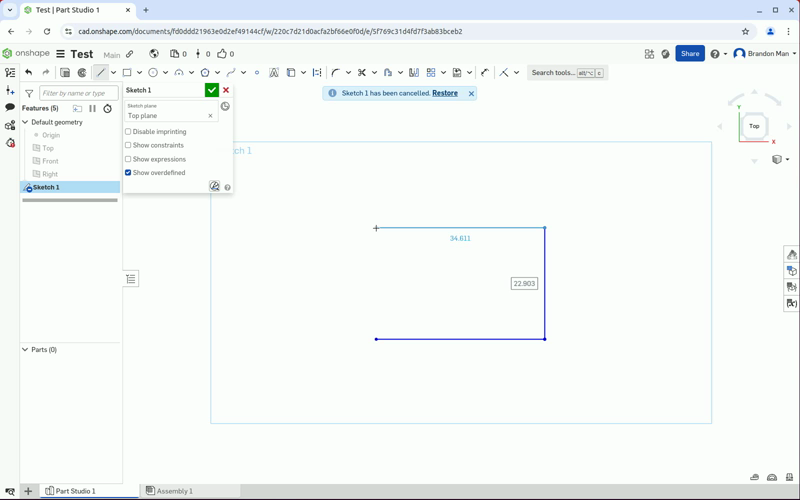
key_up(shift)
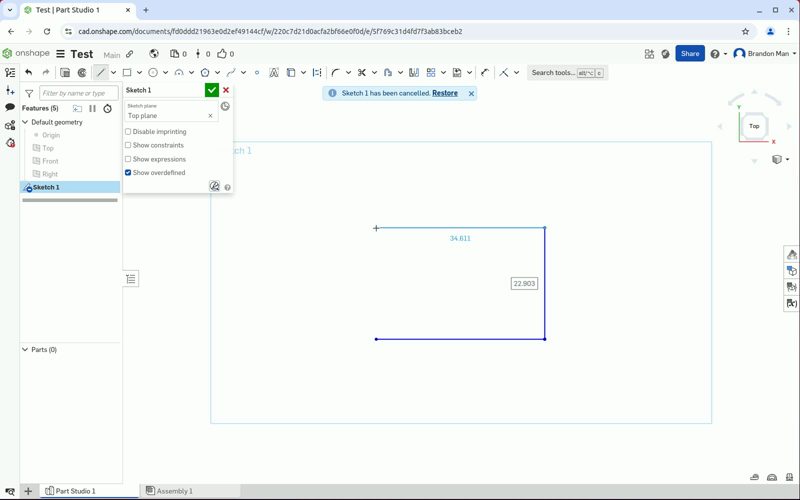
key_down(shift)
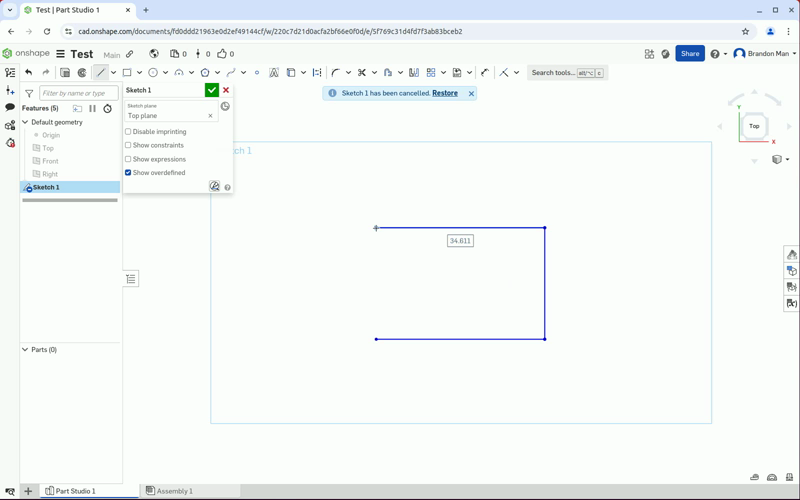
mouse_move(376, 339)
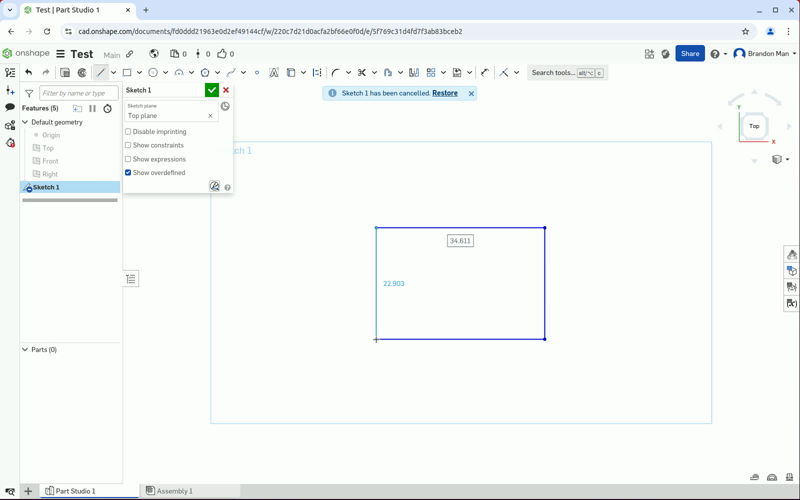
key_up(shift)
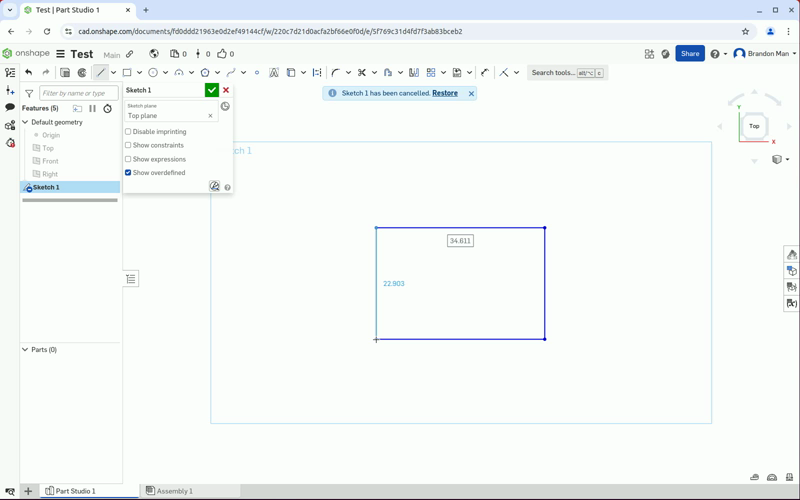
click(376, 339)
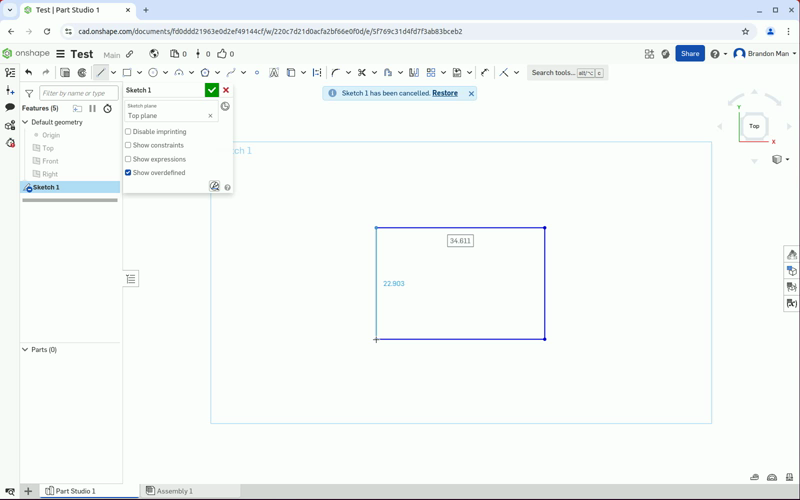
key(esc)
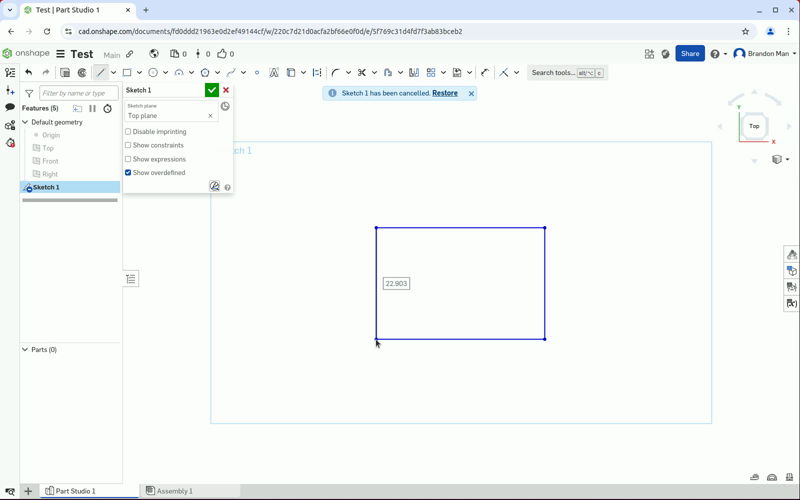
key(c)
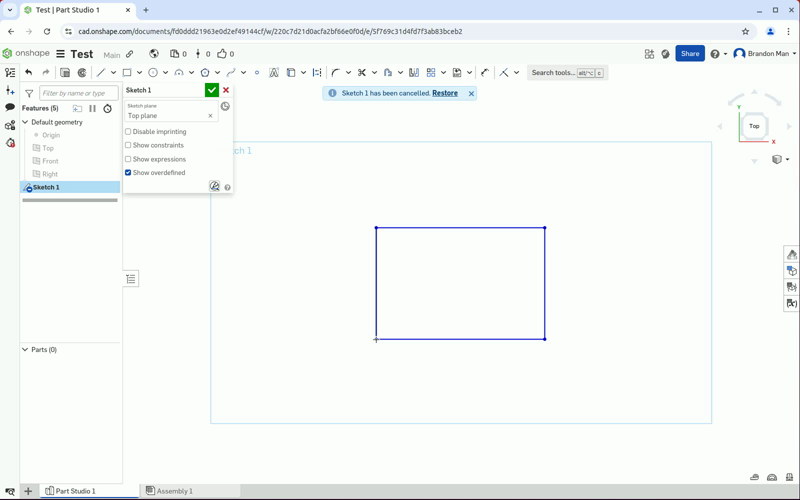
key_down(shift)
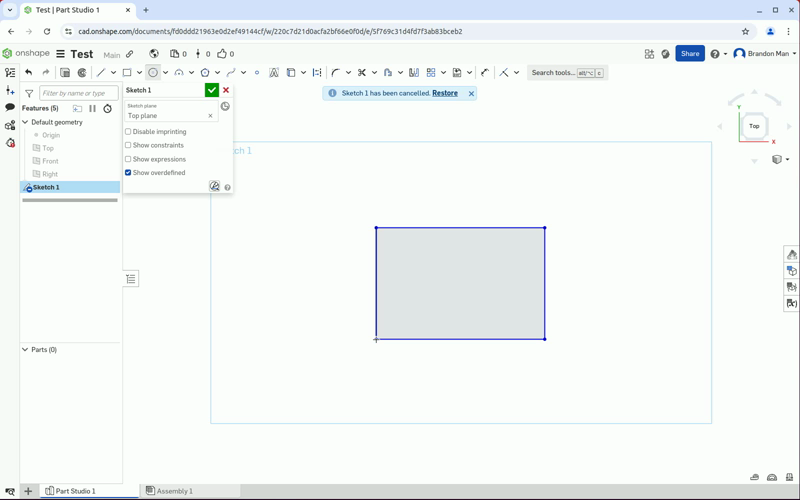
mouse_move(461, 282)
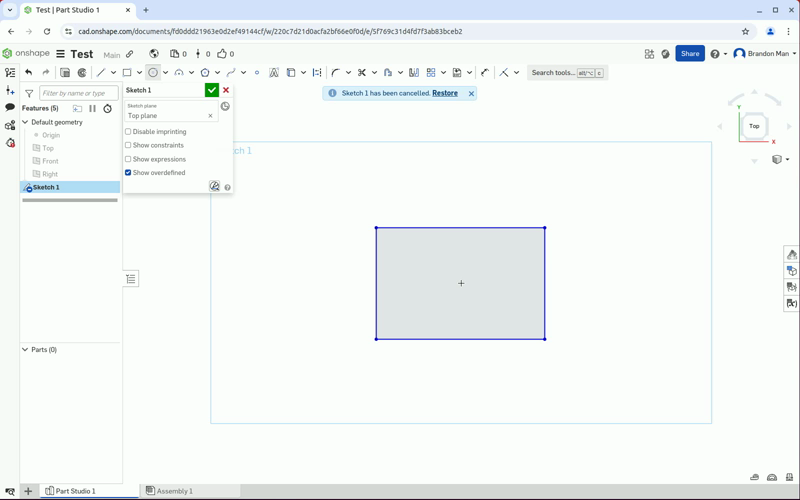
click(461, 282)
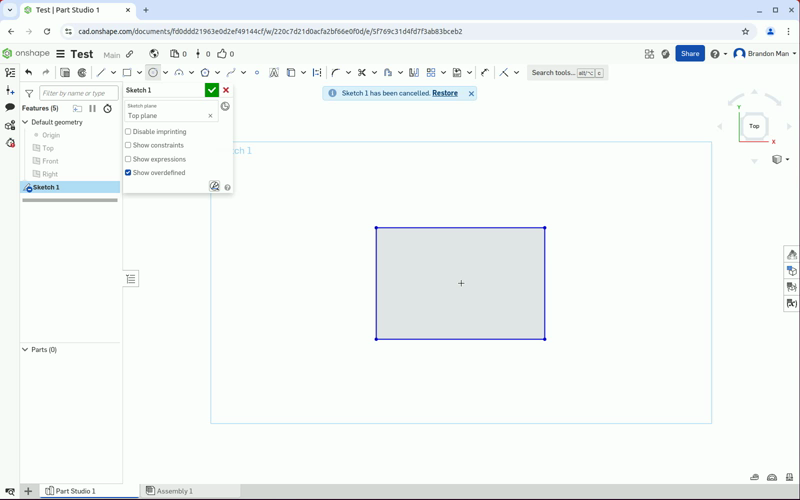
key_up(shift)
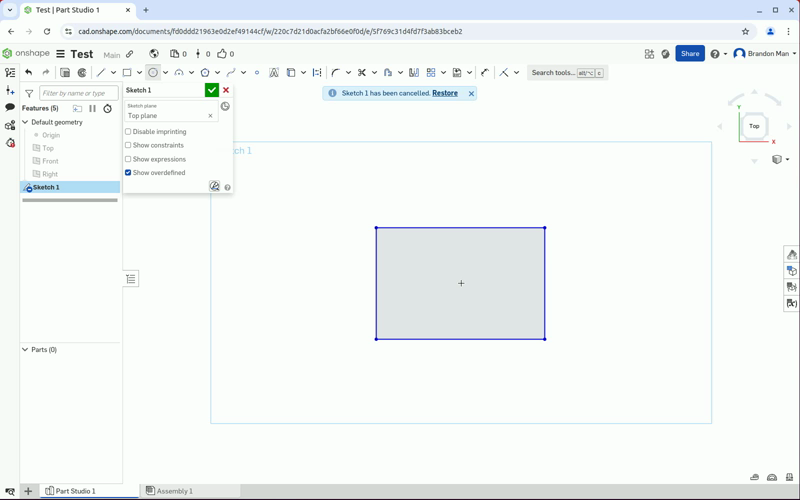
mouse_move(489, 282)
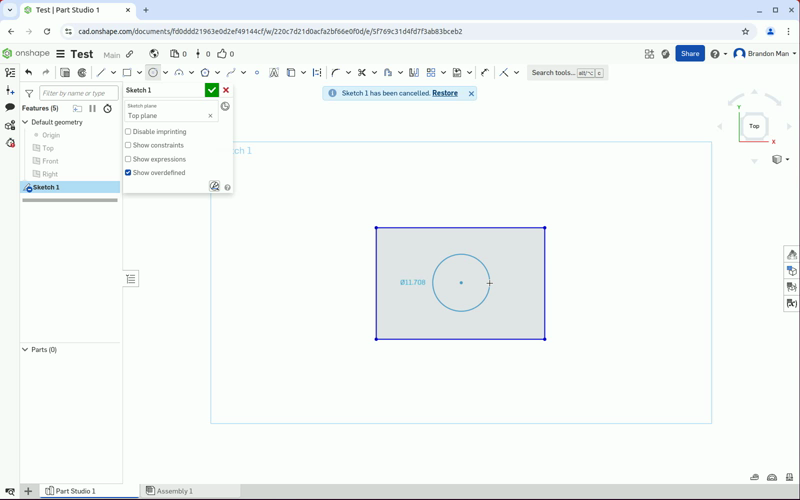
click(489, 282)
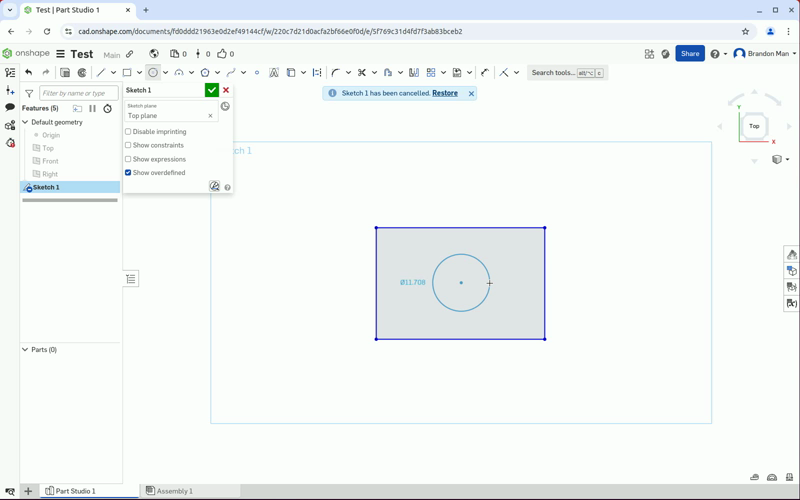
key(esc)
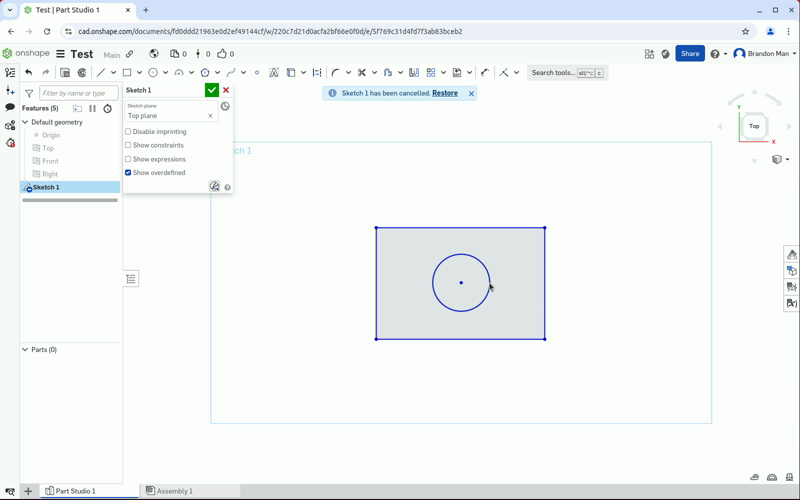
mouse_move(523, 325)
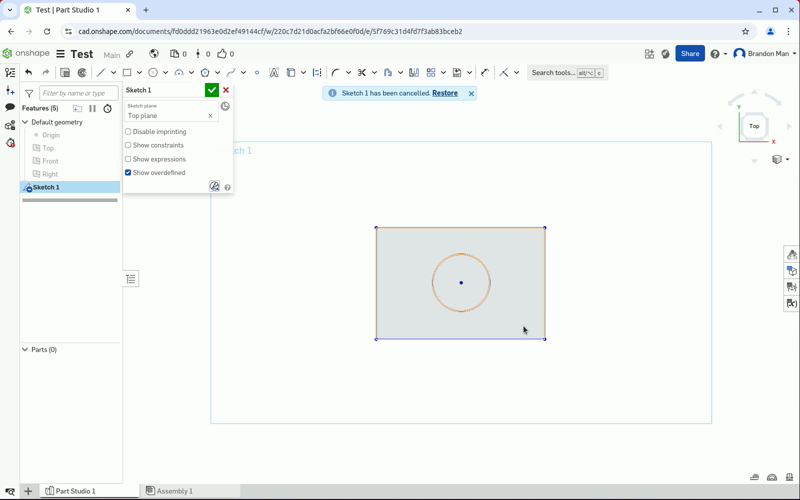
click(523, 325)
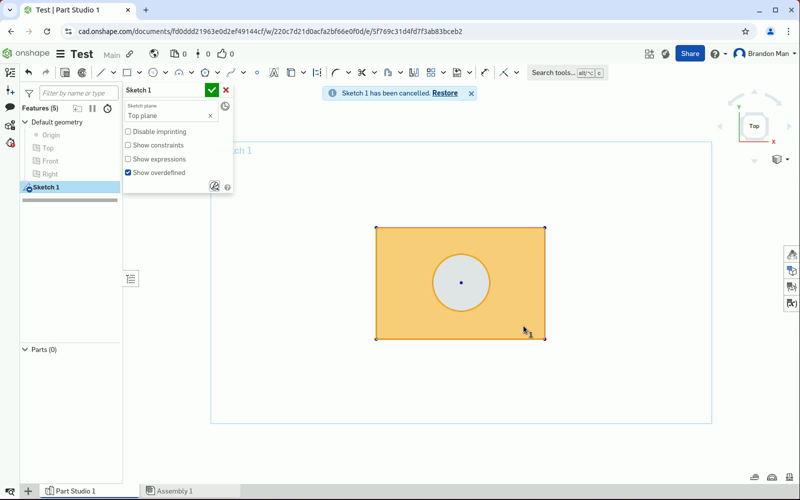
mouse_move(73, 352)
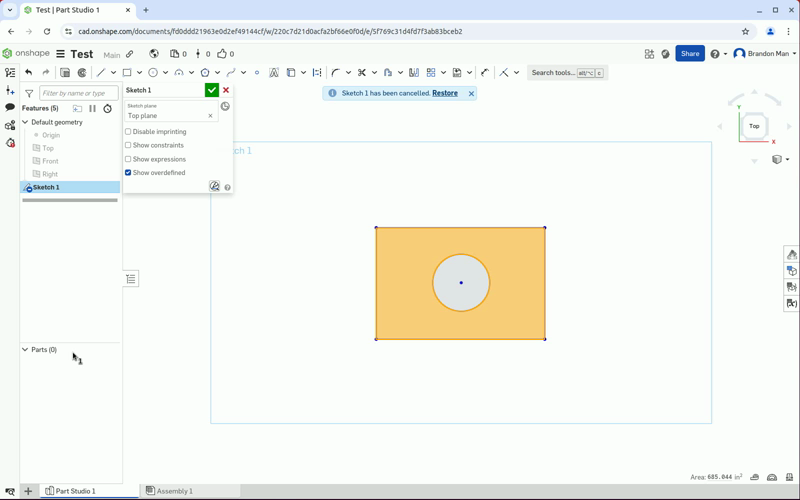
key(shift+y)
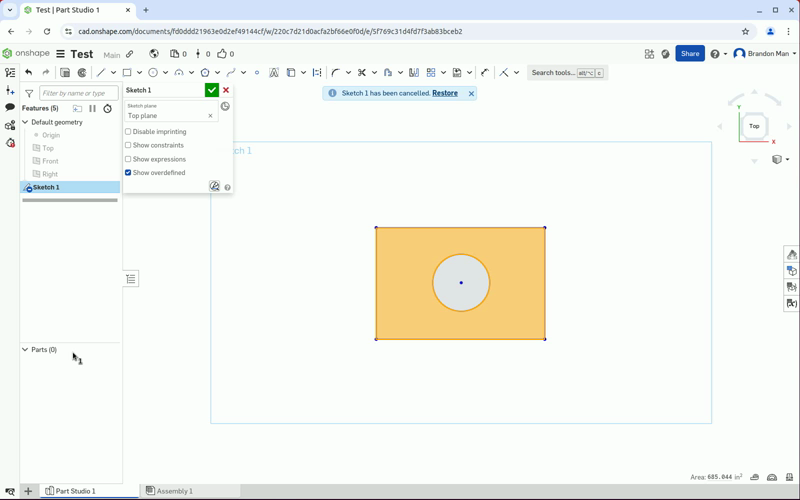
key(shift+e)
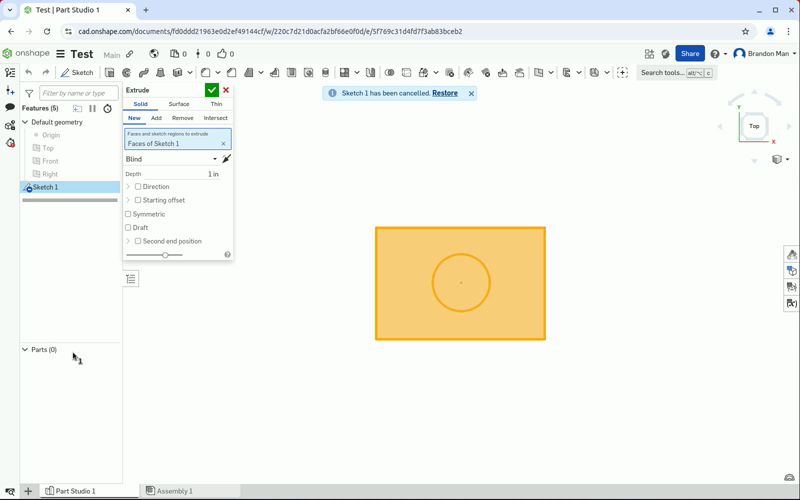
mouse_move(143, 106)
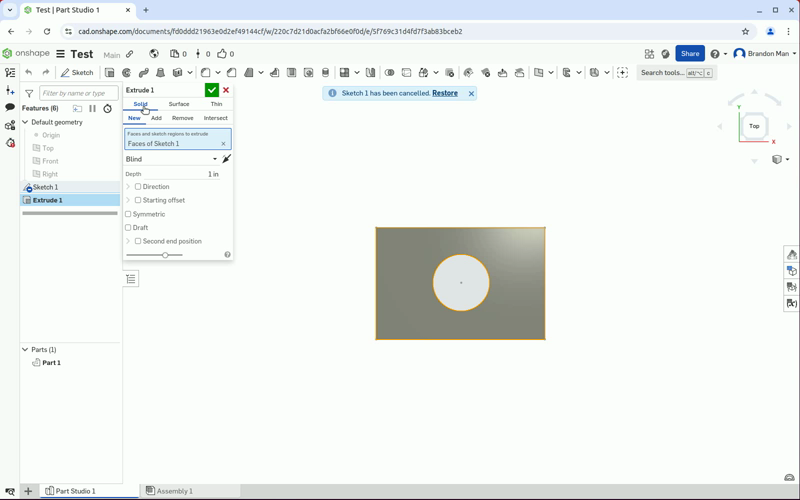
click(143, 106)
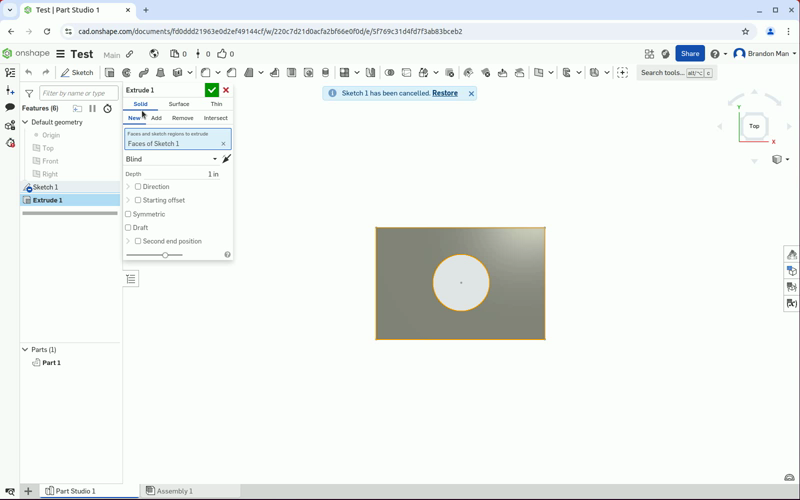
mouse_move(137, 120)
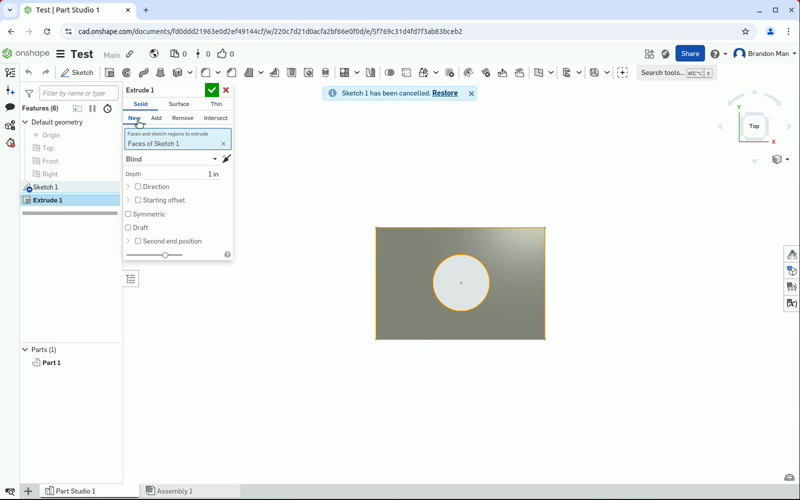
click(137, 120)
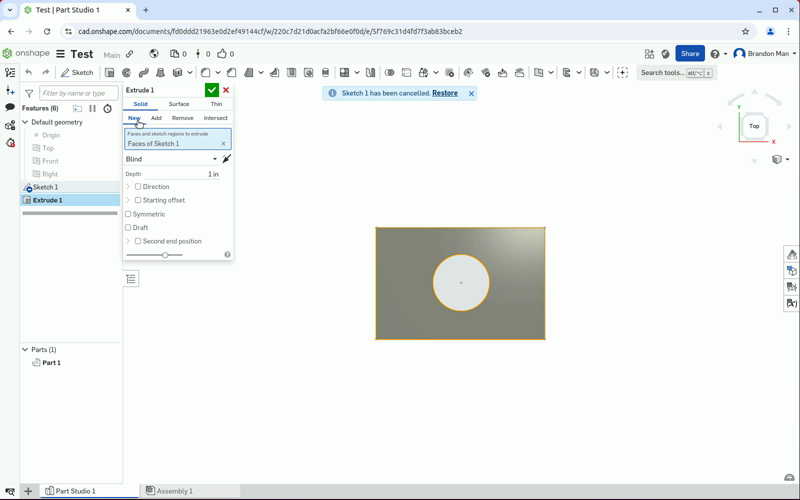
key(tab, 4)
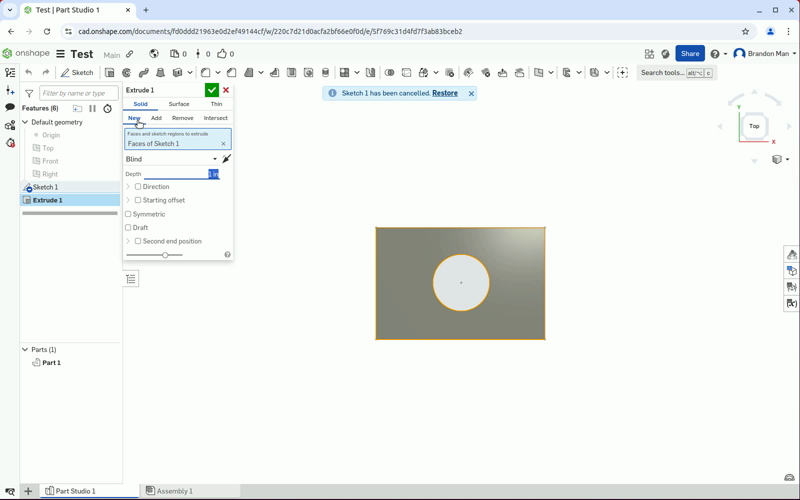
text(5.777)
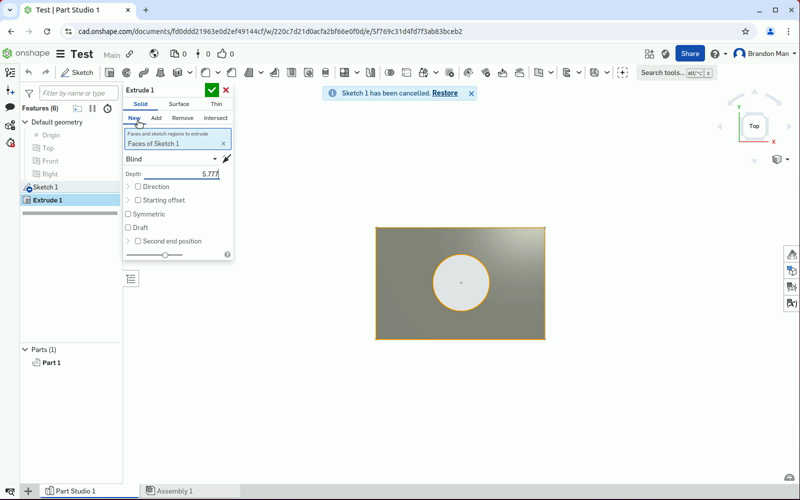
key(enter)
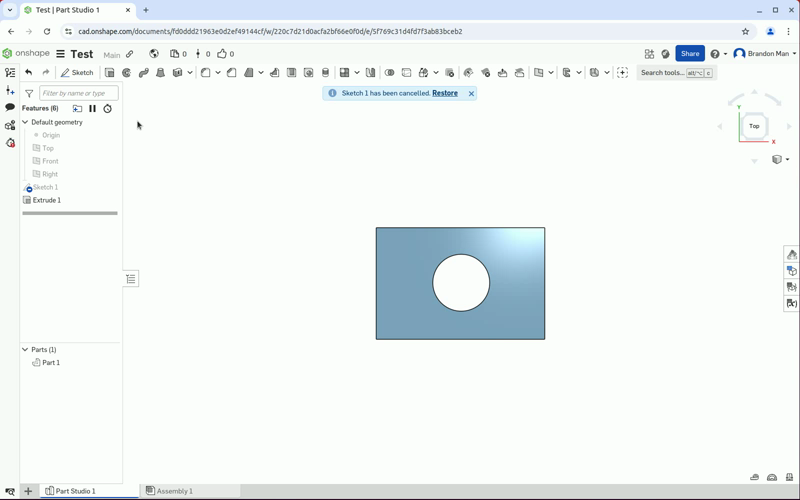
key(shift+h)
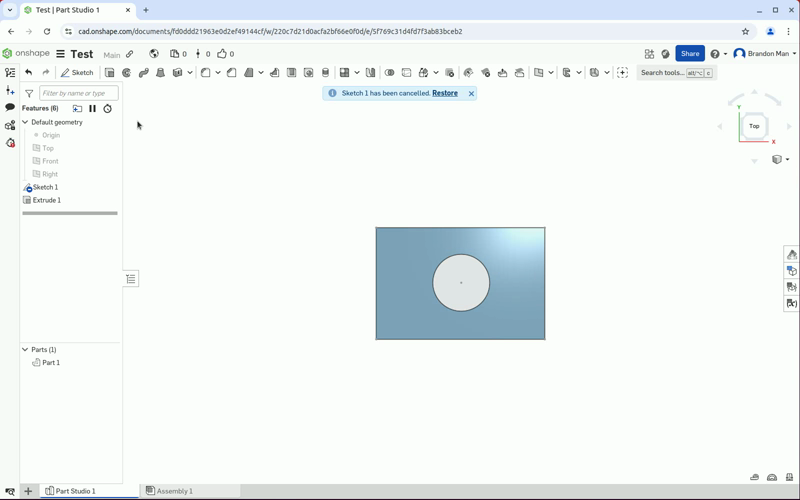
key(shift+h)
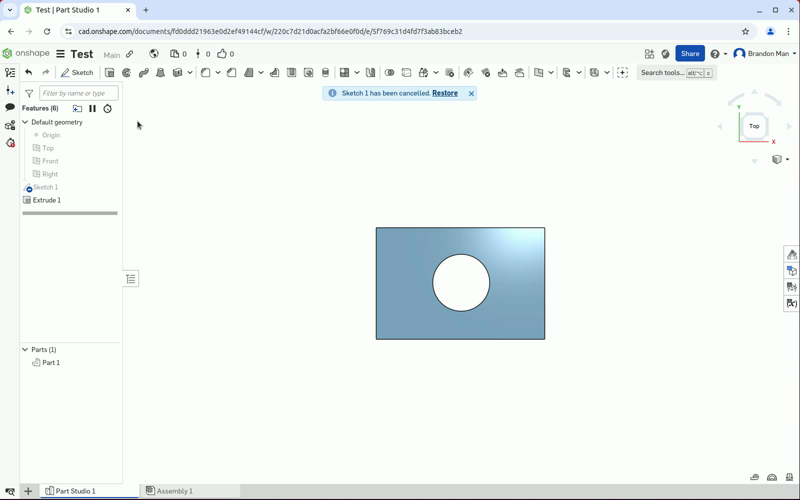
mouse_move(73, 189)
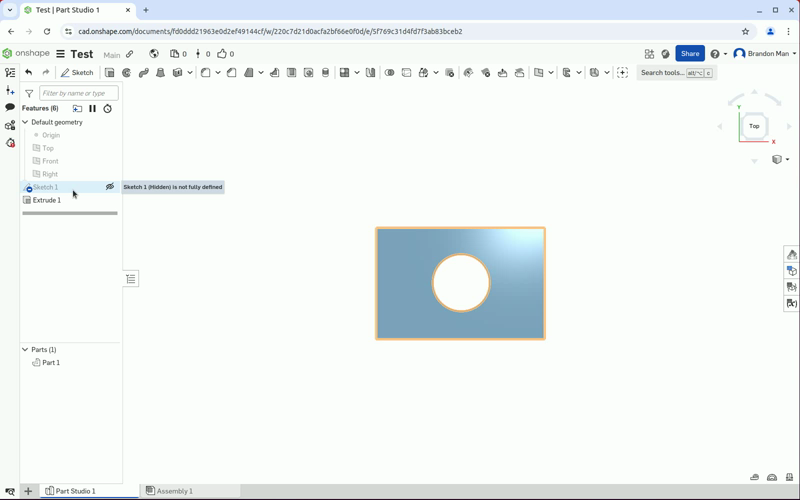
click(73, 189)
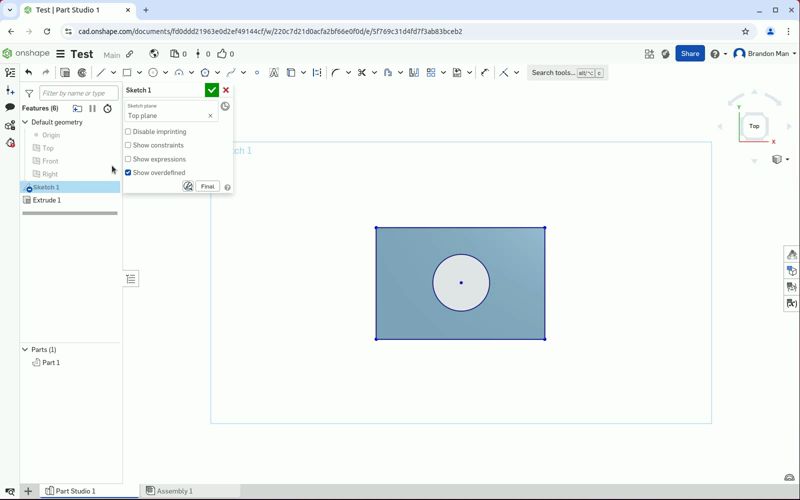
mouse_move(229, 92)
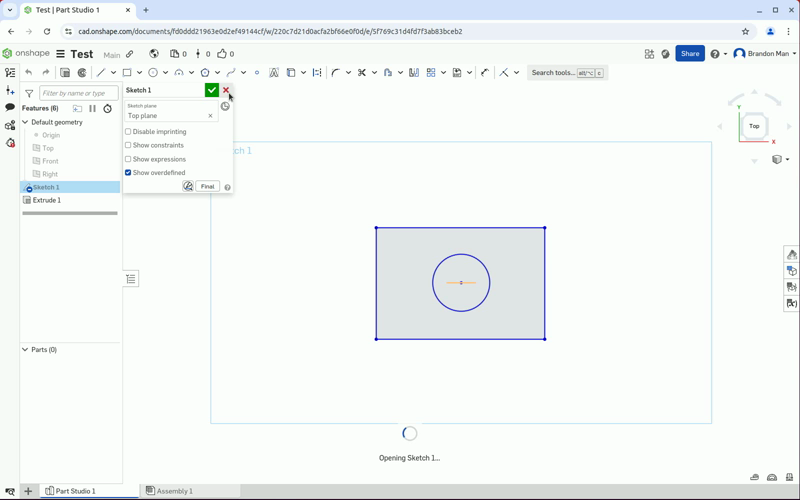
click(229, 92)
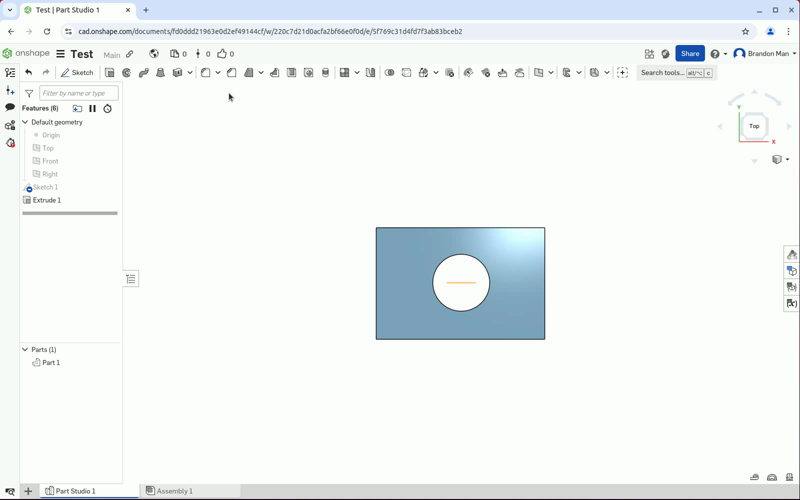
mouse_move(541, 75)
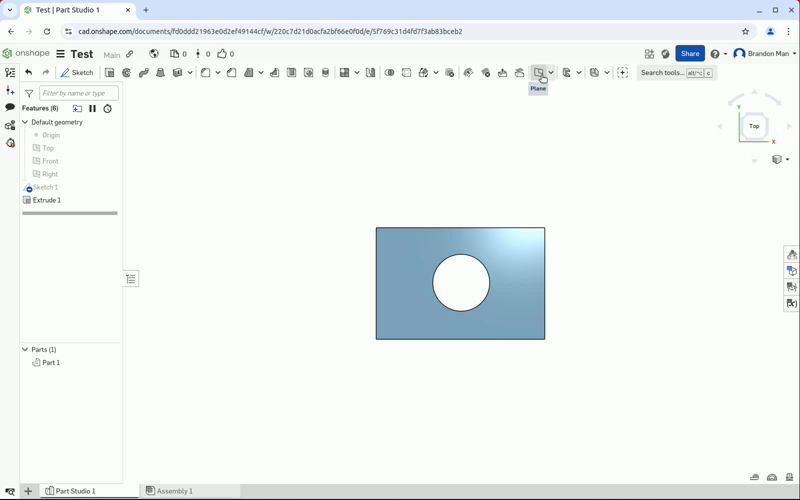
click(541, 75)
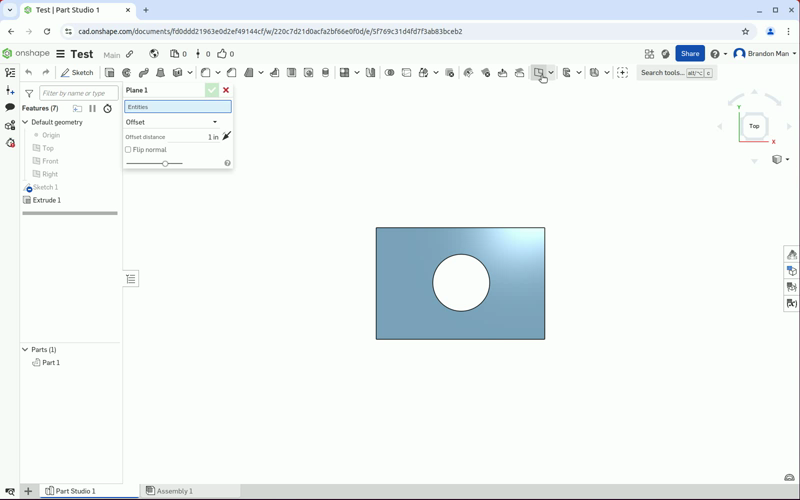
mouse_move(73, 150)
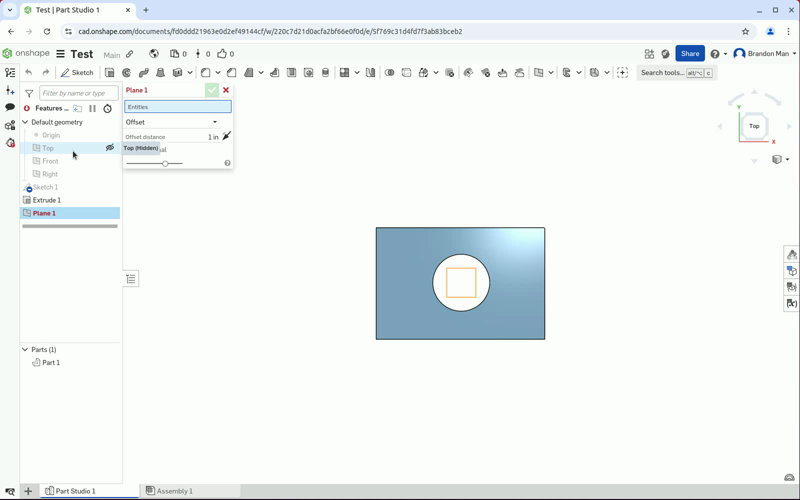
click(73, 150)
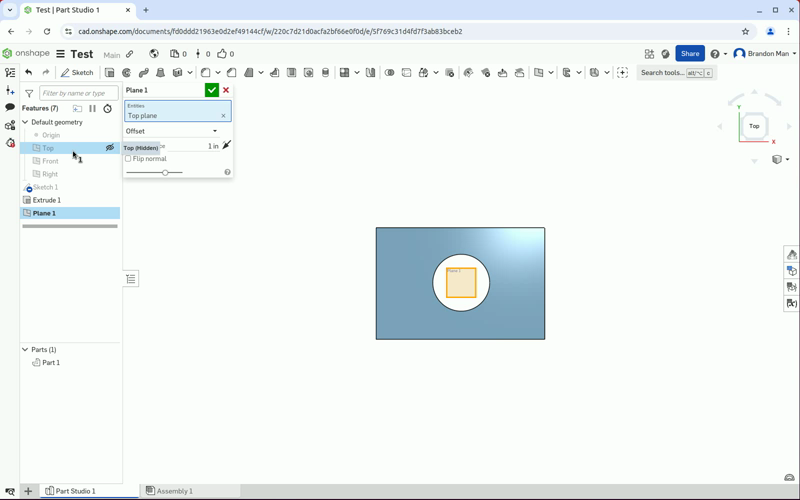
key(tab, 2)
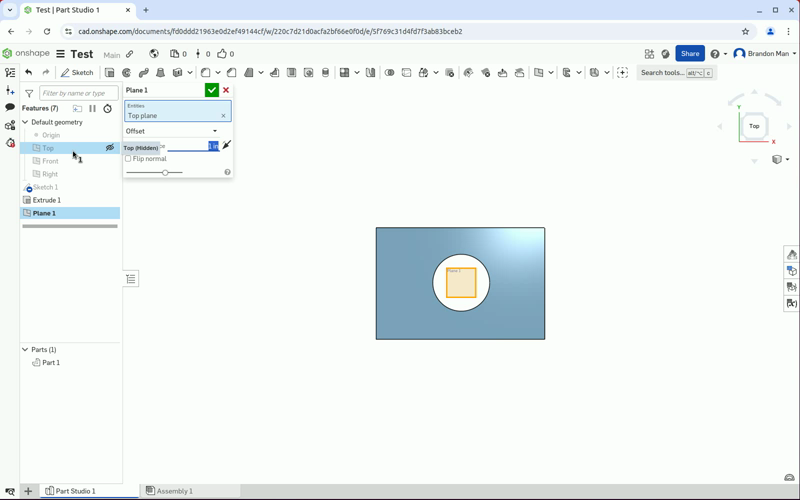
text(5.792)
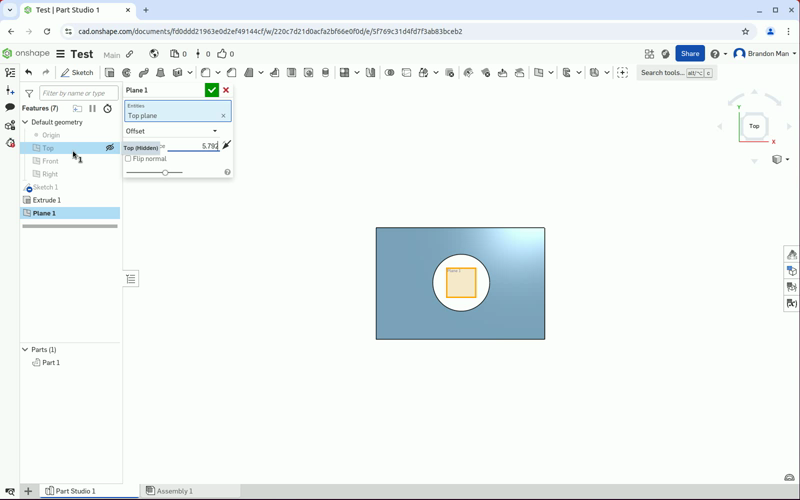
key(enter, 2)
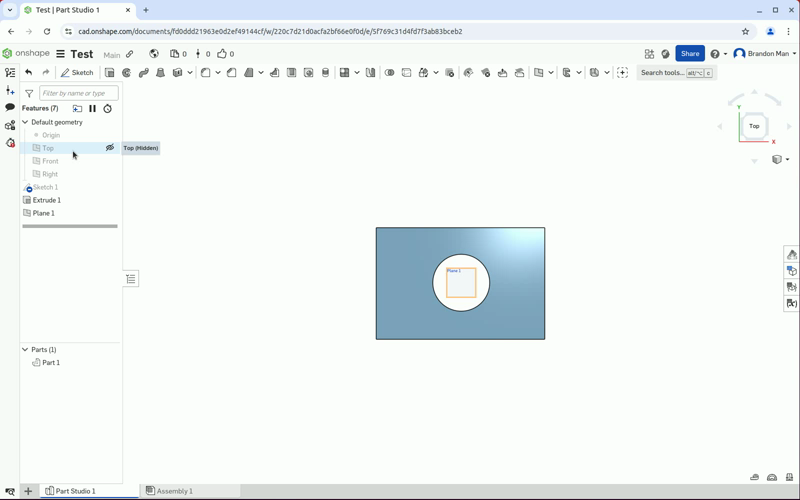
key(shift+s)
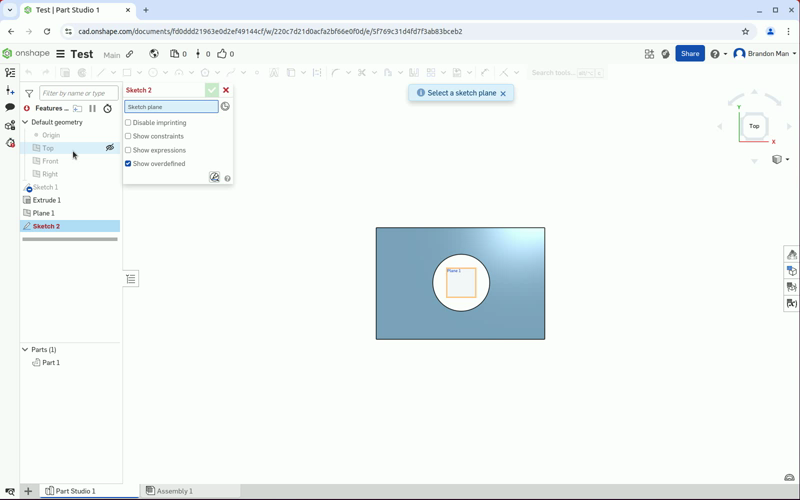
mouse_move(73, 215)
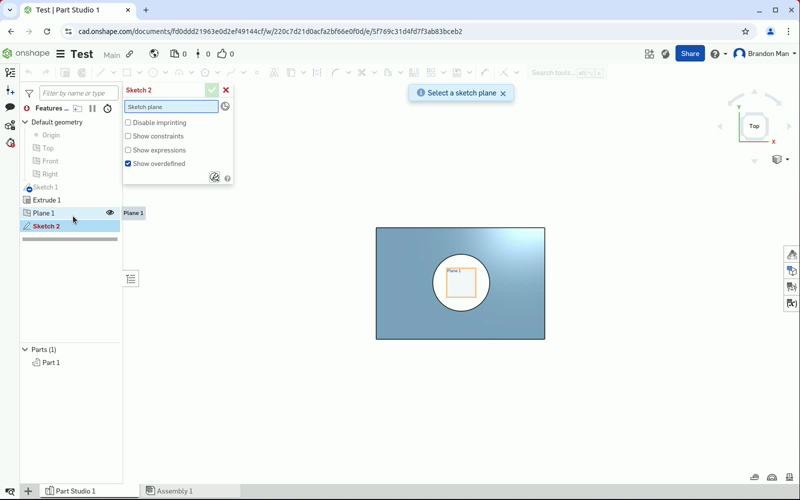
click(73, 215)
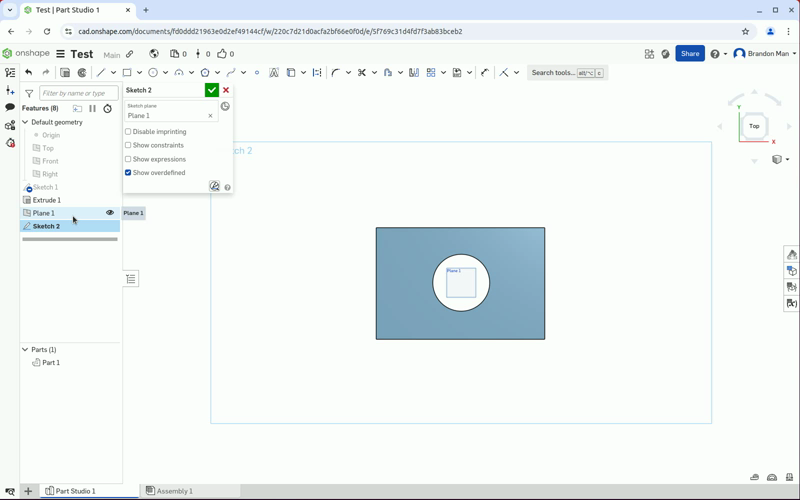
mouse_move(73, 352)
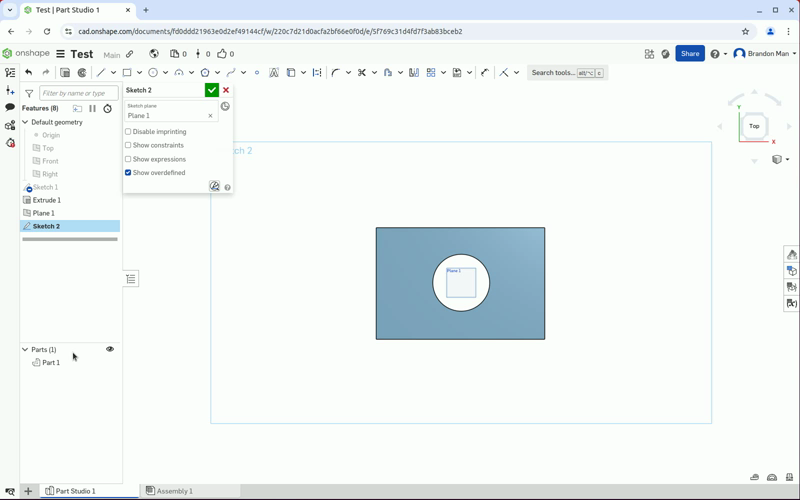
key(y)
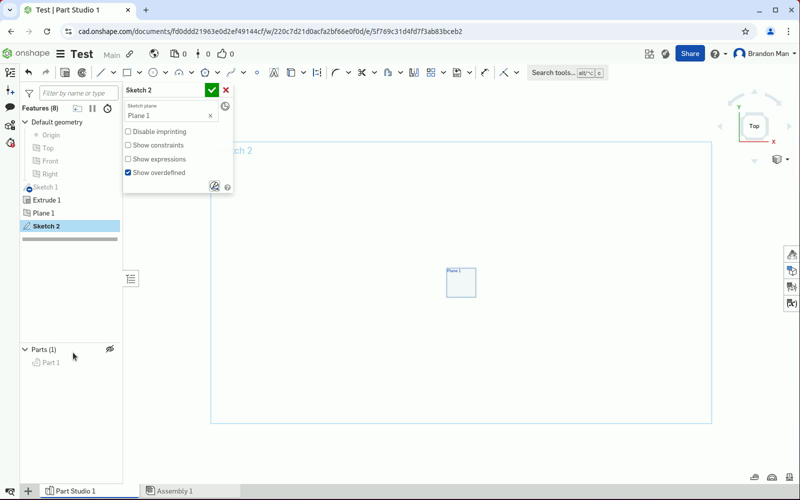
key(l)
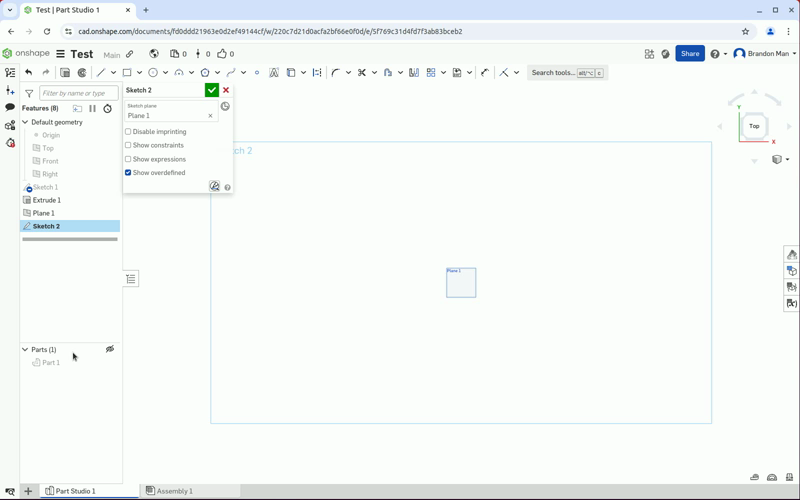
key_down(shift)
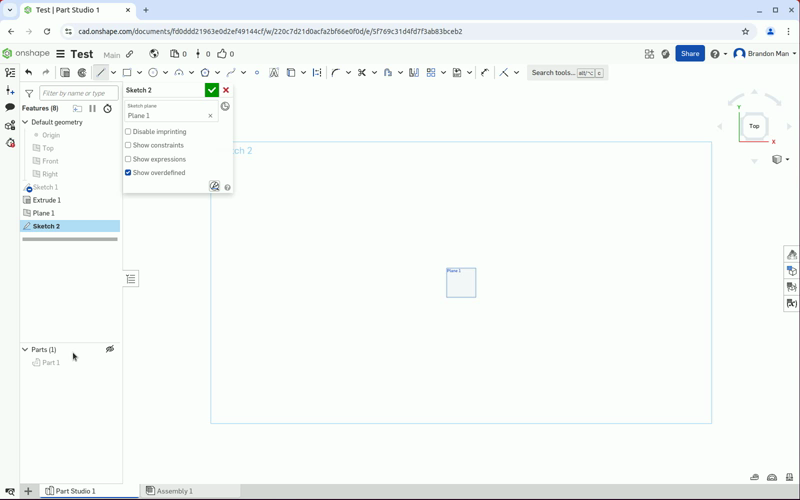
mouse_move(382, 339)
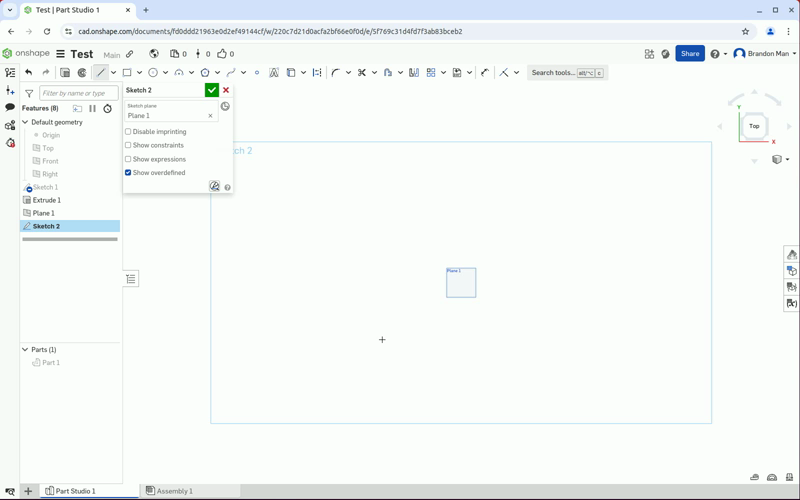
click(382, 339)
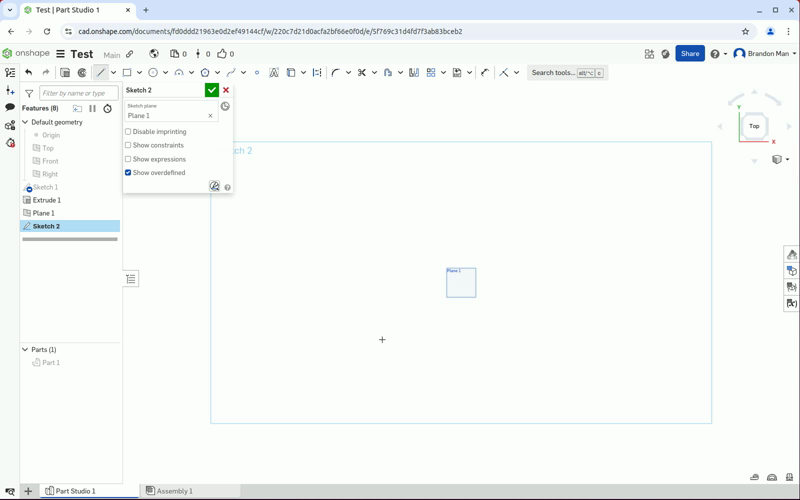
key_up(shift)
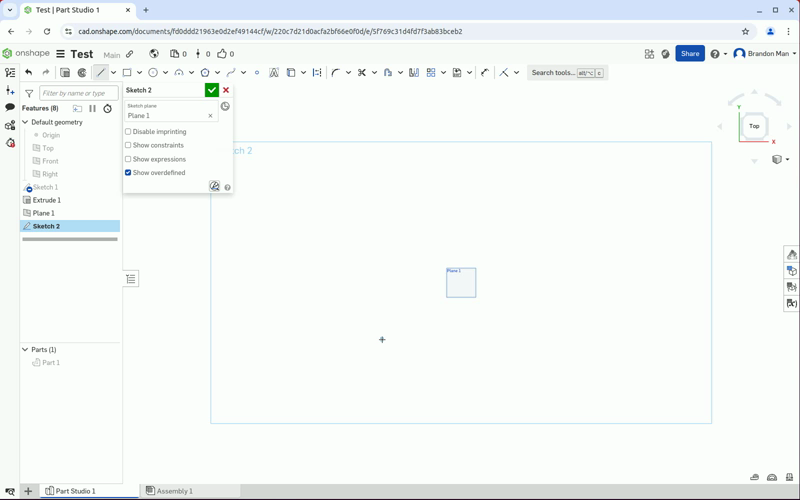
key_down(shift)
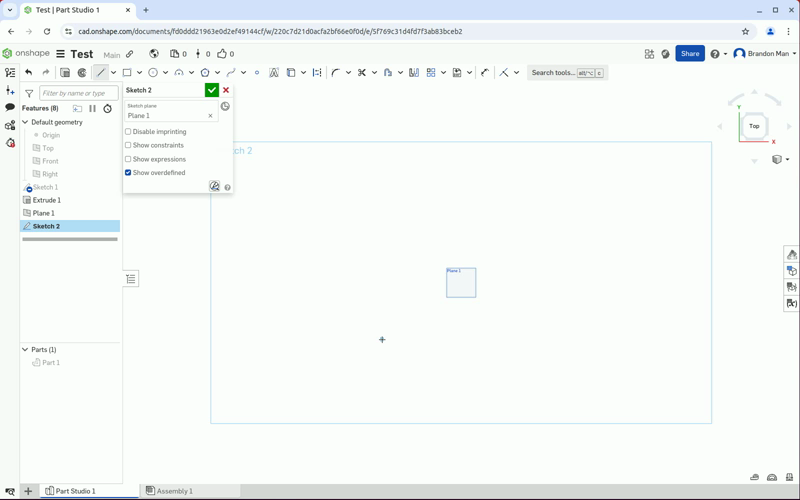
mouse_move(412, 339)
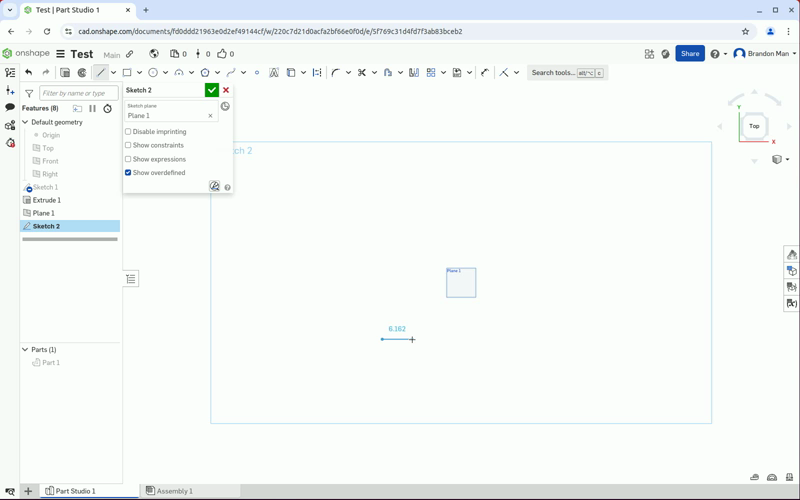
mouse_move(396, 339)
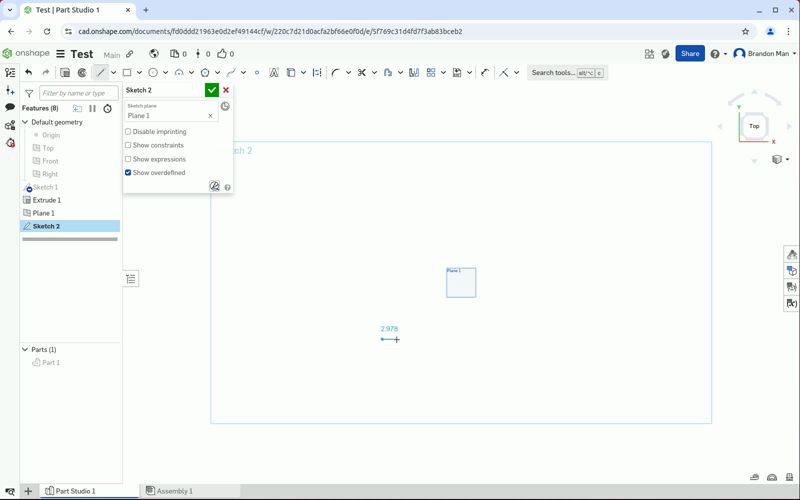
click(396, 339)
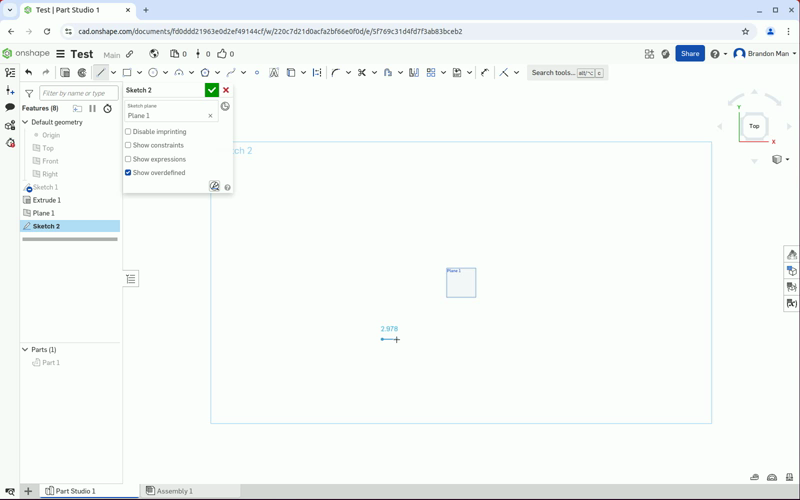
key_up(shift)
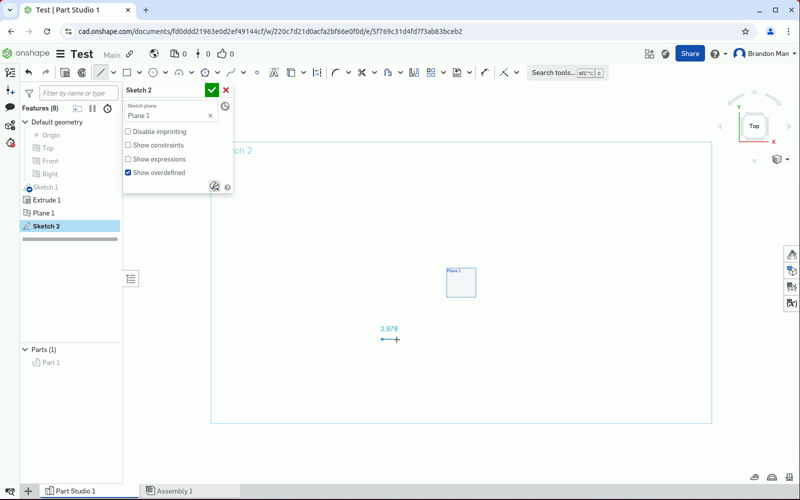
key_down(shift)
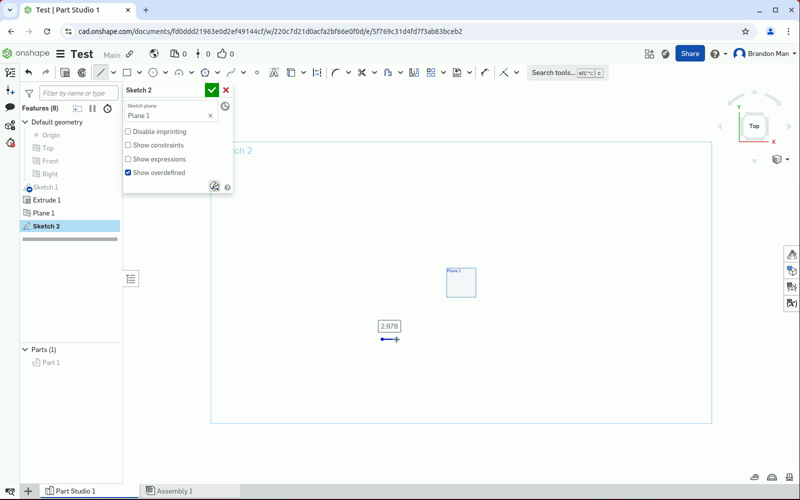
mouse_move(396, 226)
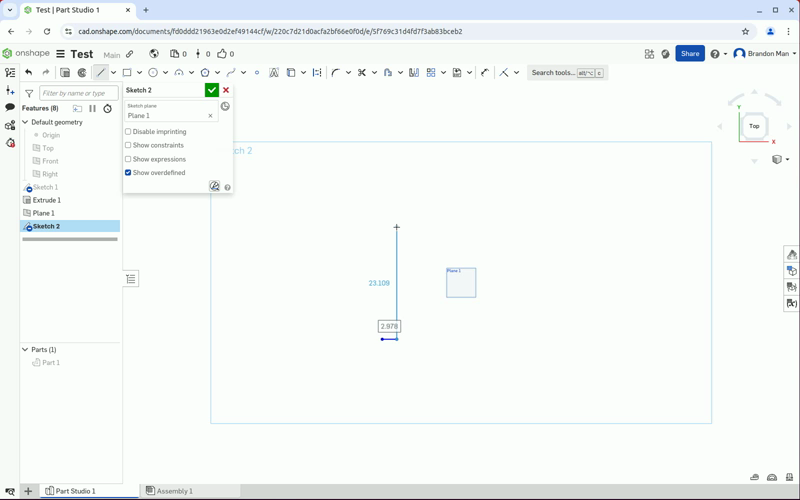
click(396, 226)
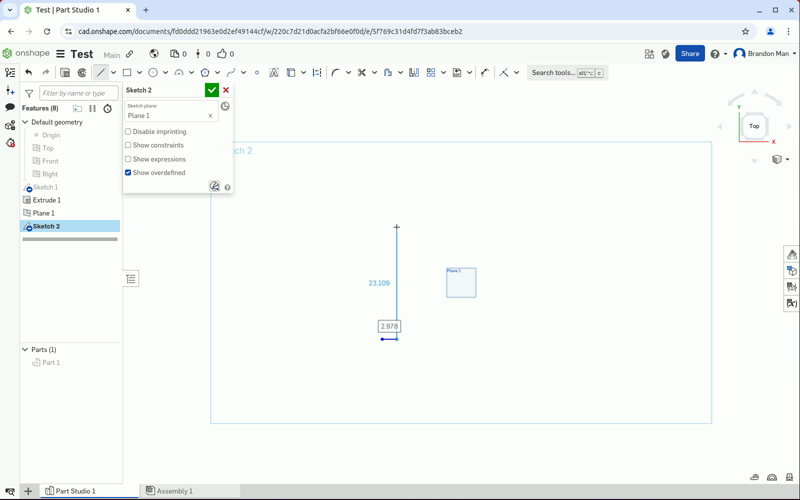
key_up(shift)
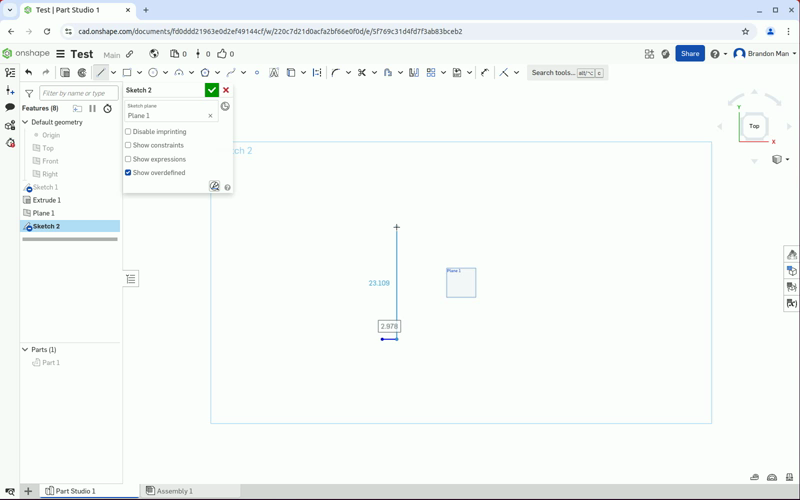
key_down(shift)
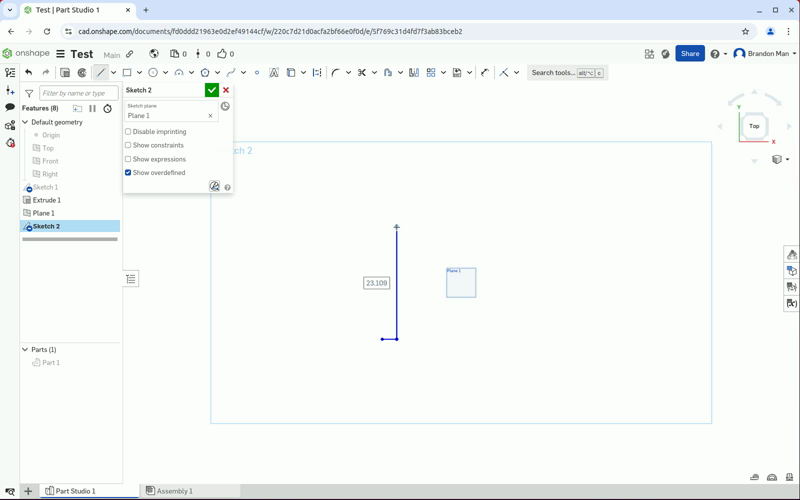
mouse_move(426, 226)
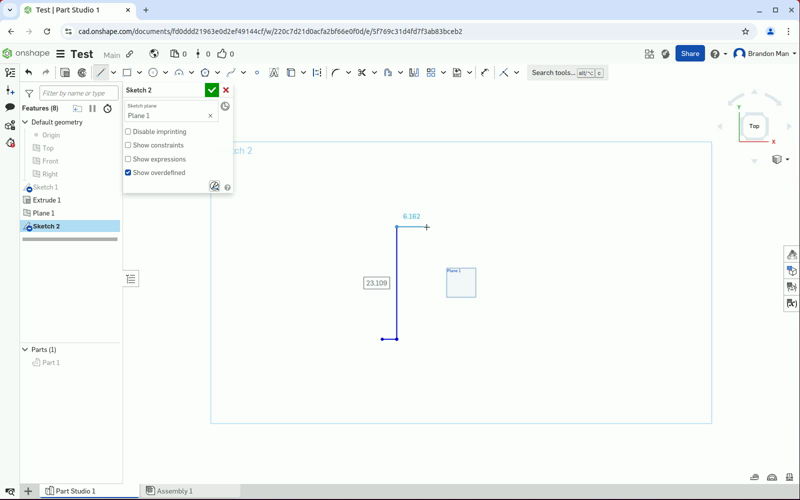
mouse_move(382, 226)
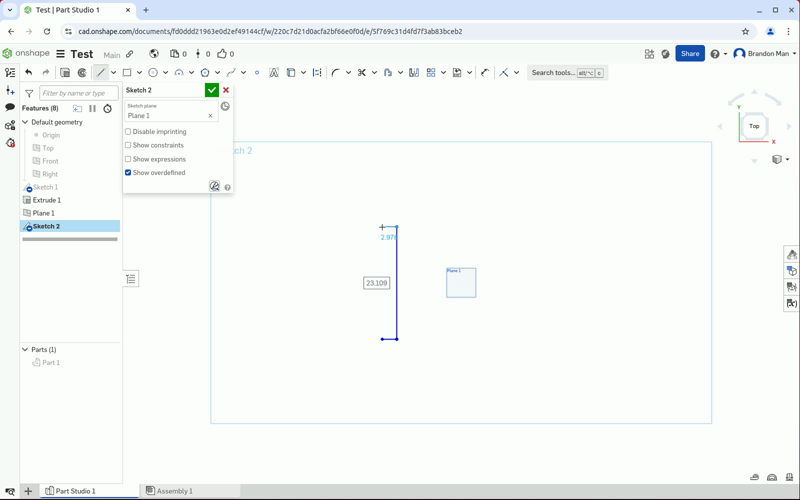
click(382, 226)
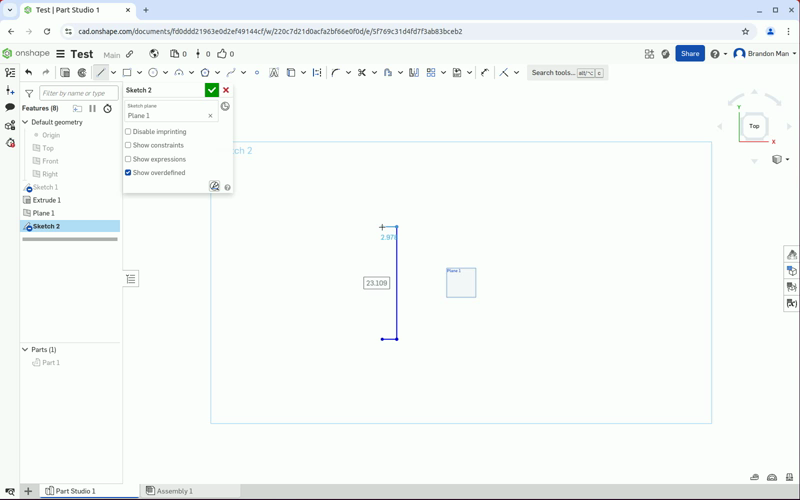
key_up(shift)
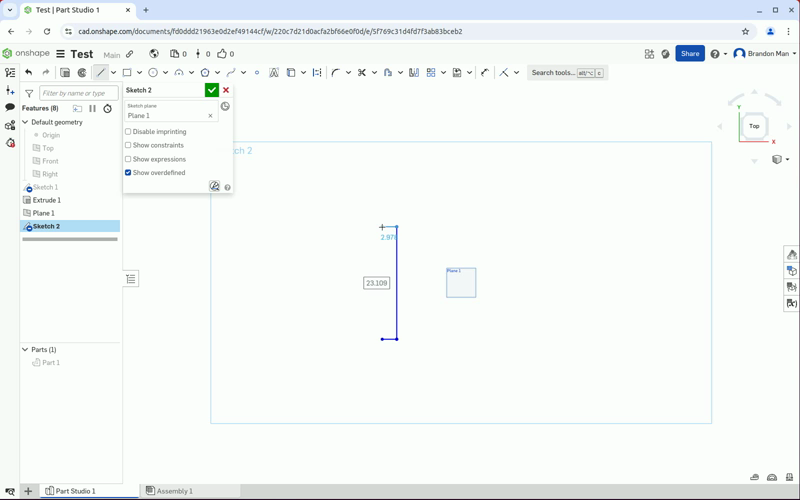
key_down(shift)
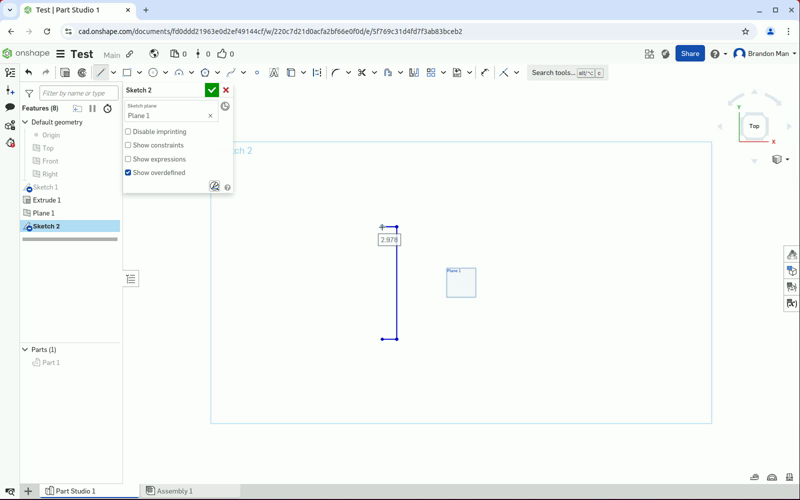
mouse_move(382, 339)
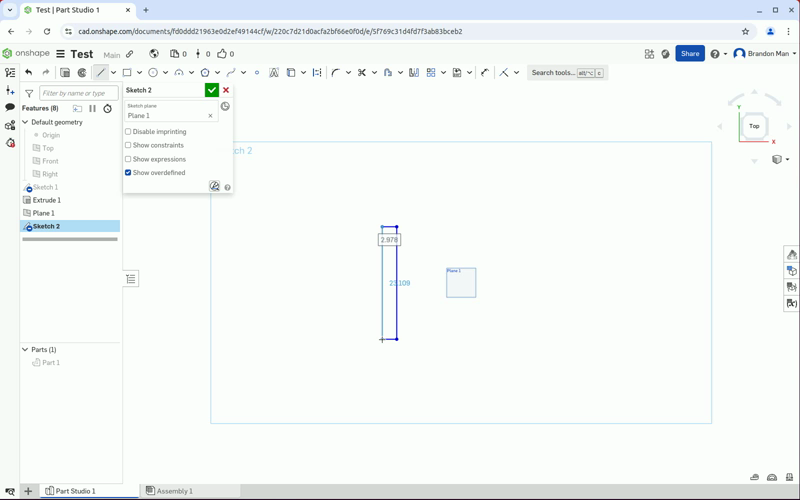
key_up(shift)
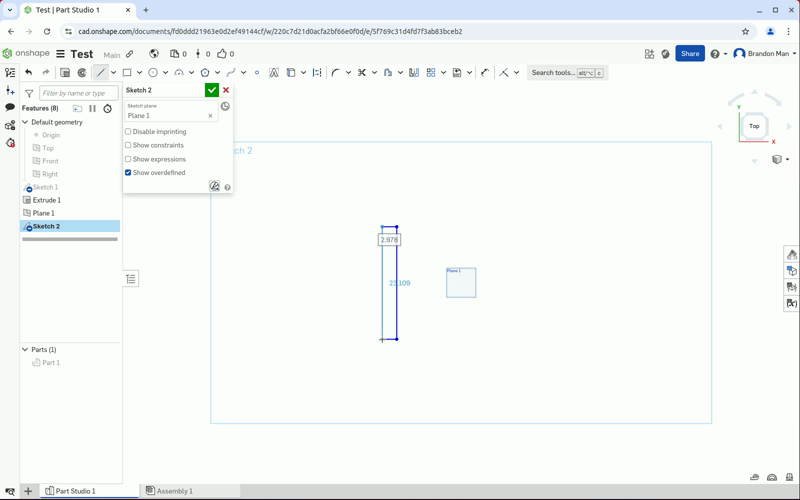
click(382, 339)
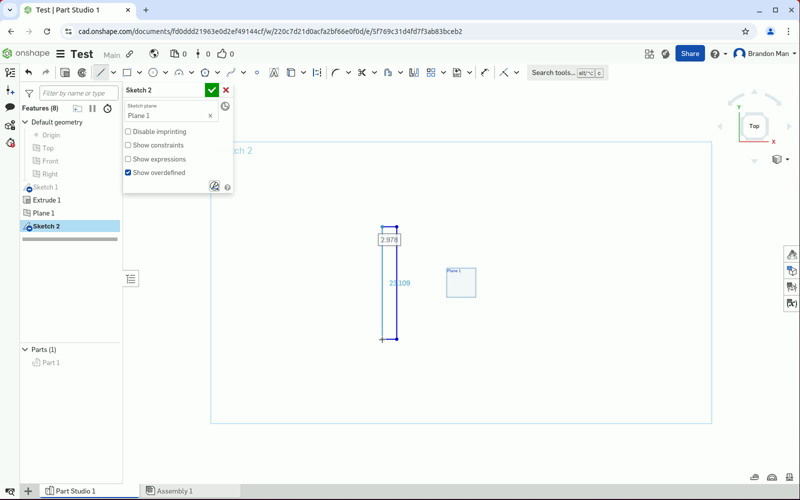
key(esc)
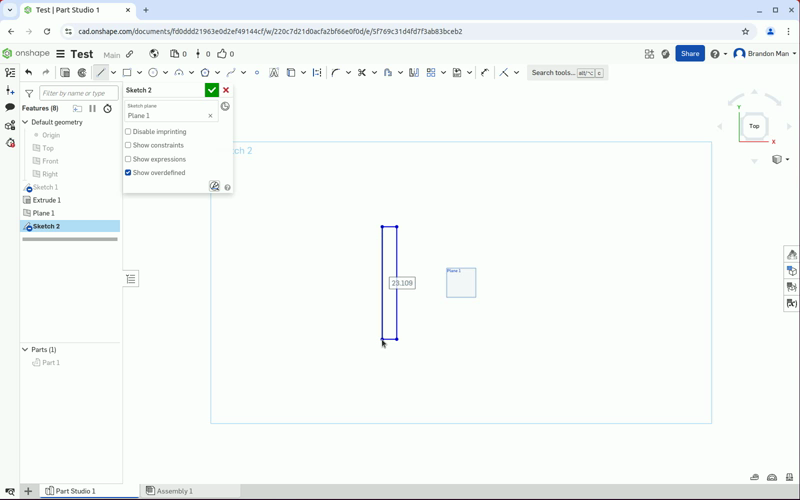
mouse_move(388, 250)
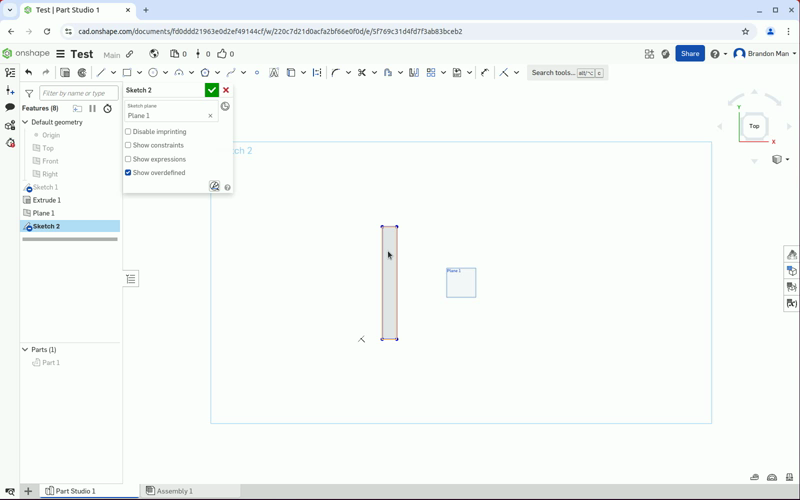
scroll(6)
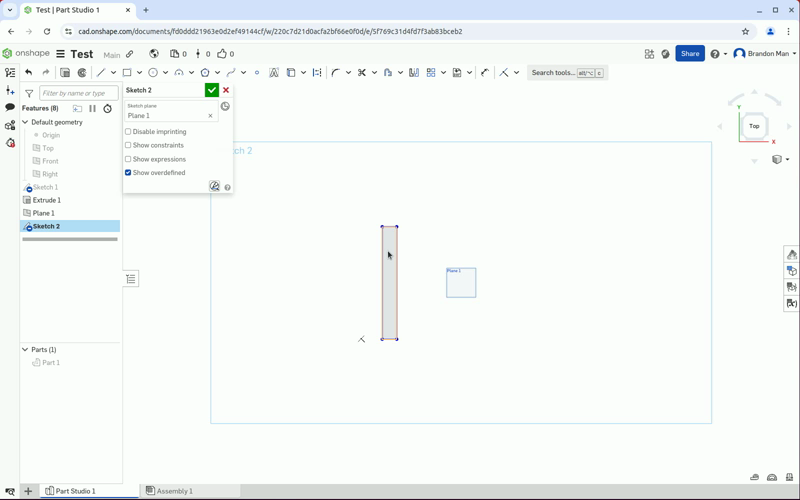
scroll(6)
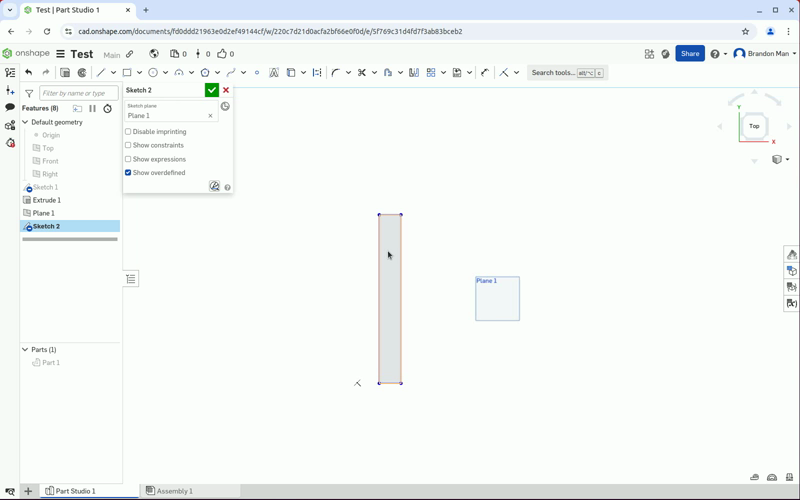
scroll(6)
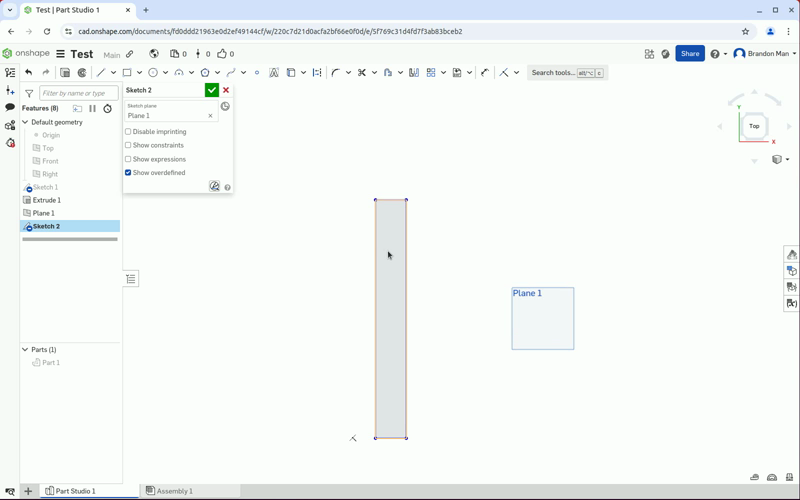
scroll(6)
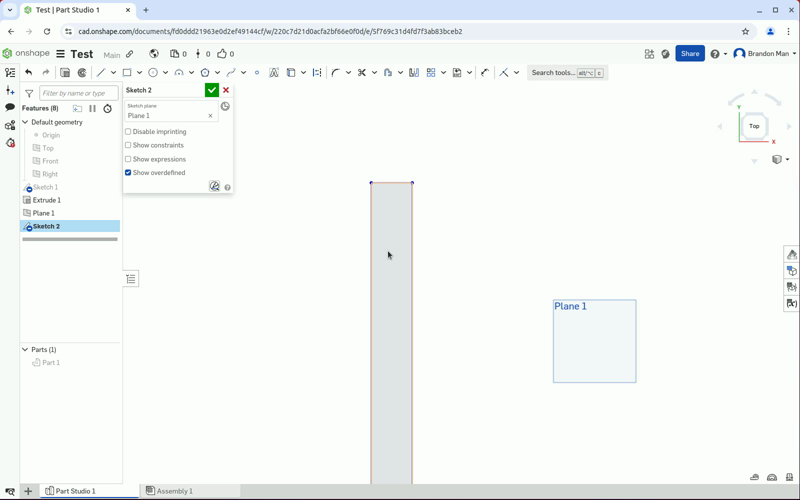
scroll(6)
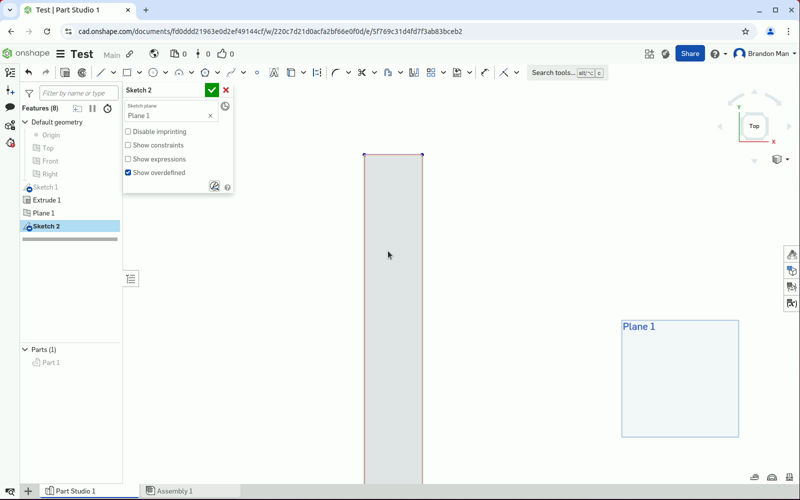
scroll(6)
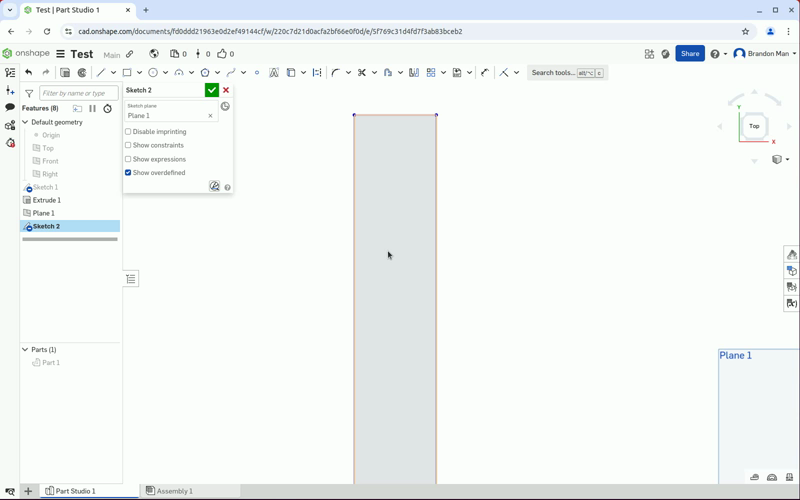
scroll(6)
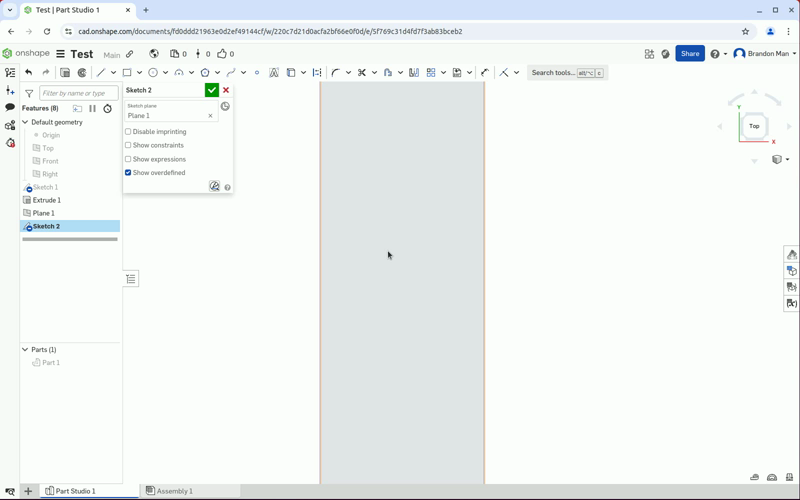
click(388, 250)
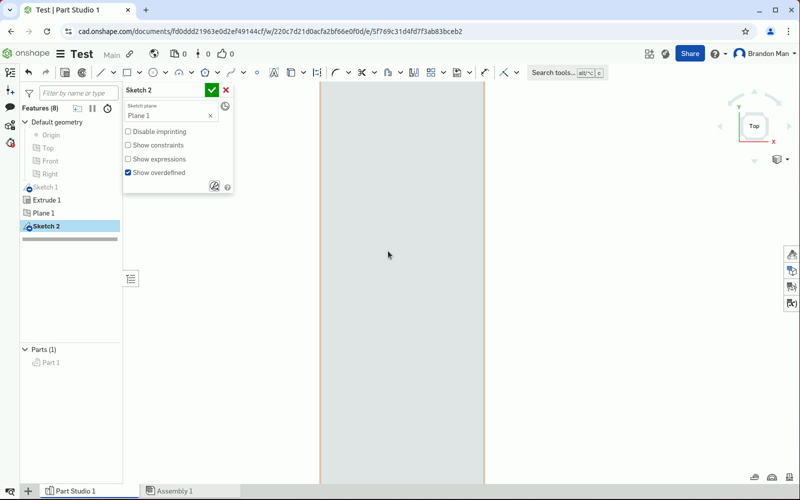
scroll(-6)
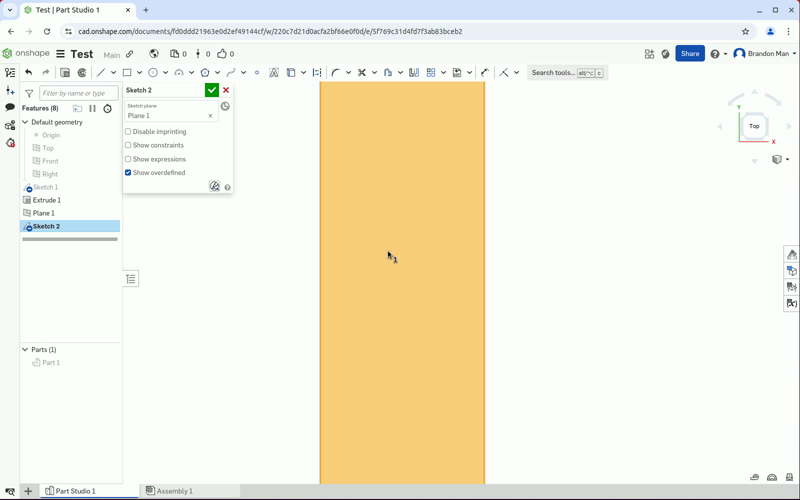
scroll(-6)
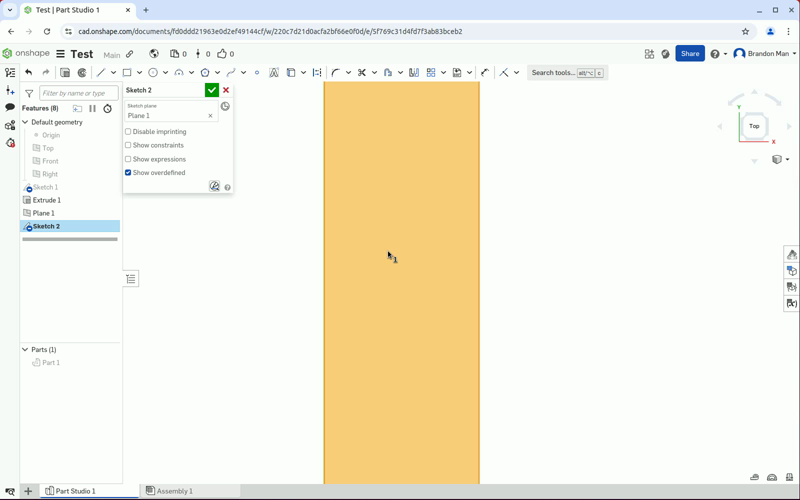
scroll(-6)
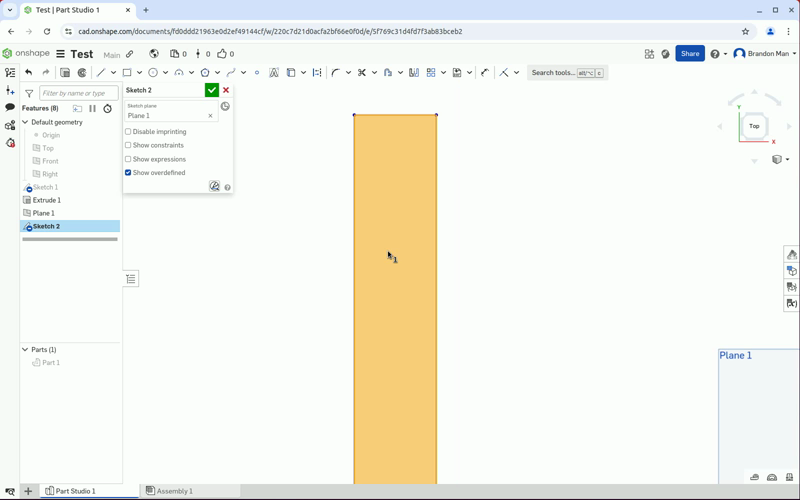
scroll(-6)
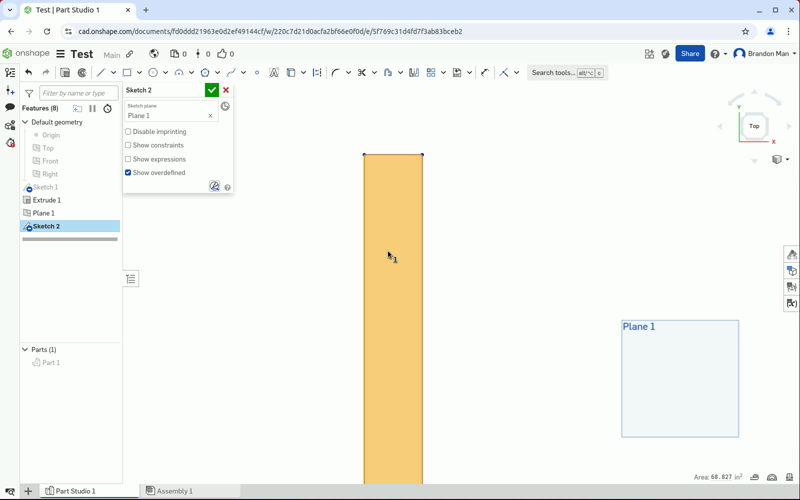
scroll(-6)
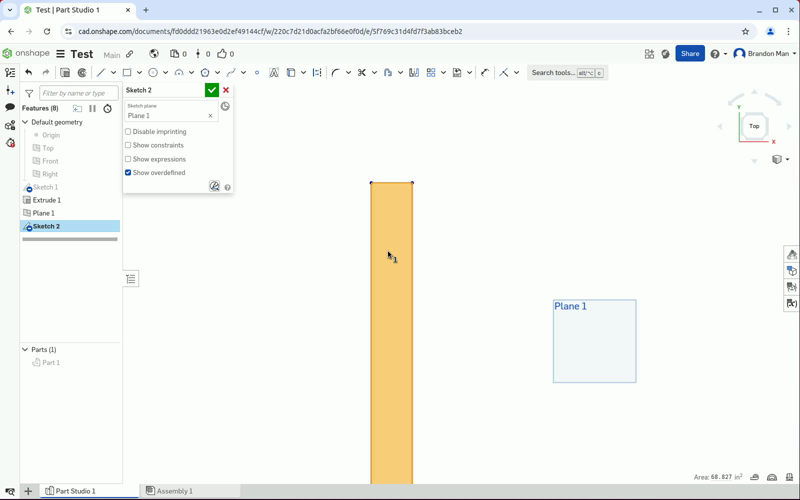
scroll(-6)
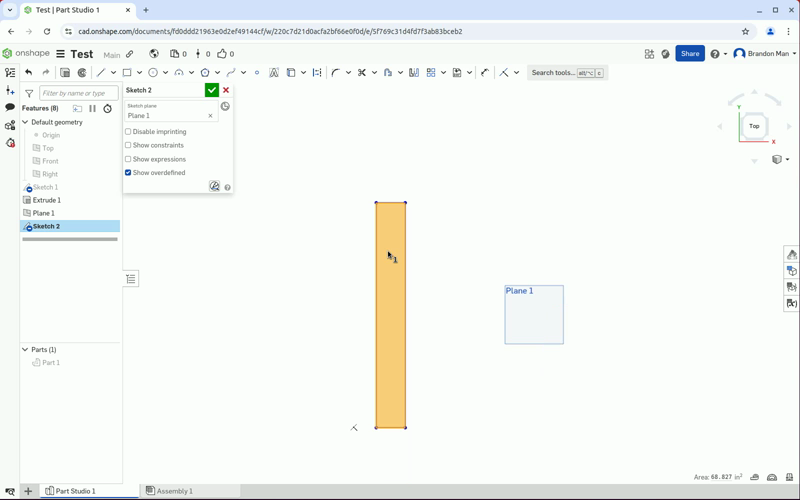
scroll(-6)
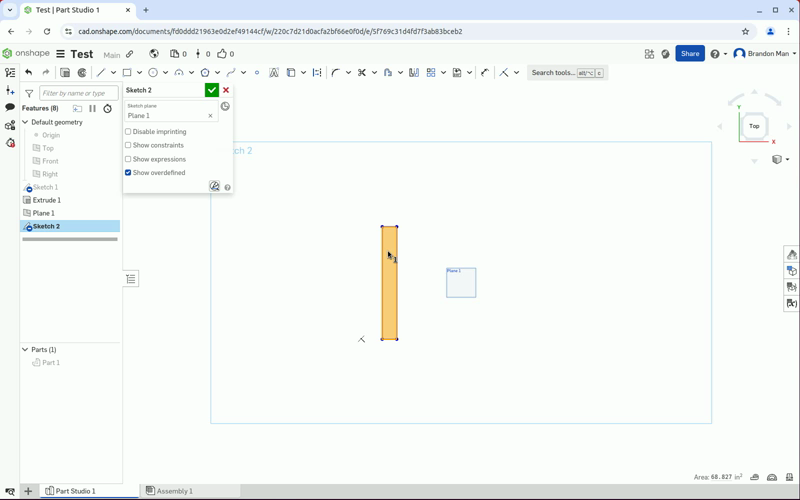
mouse_move(73, 352)
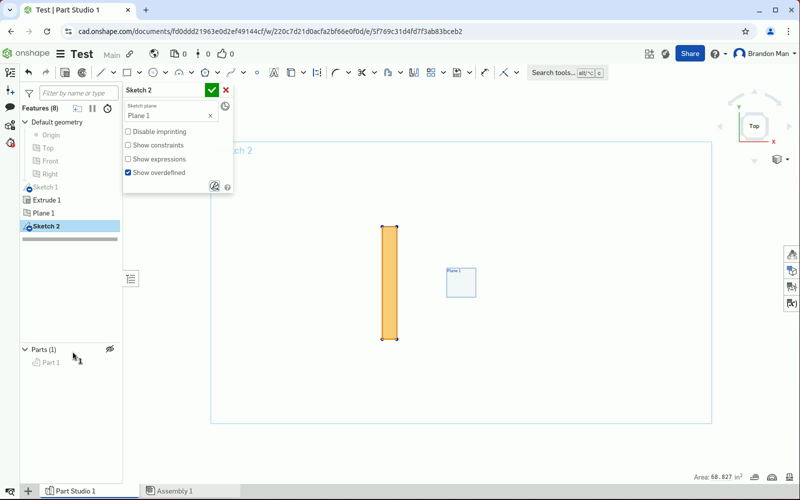
key(shift+y)
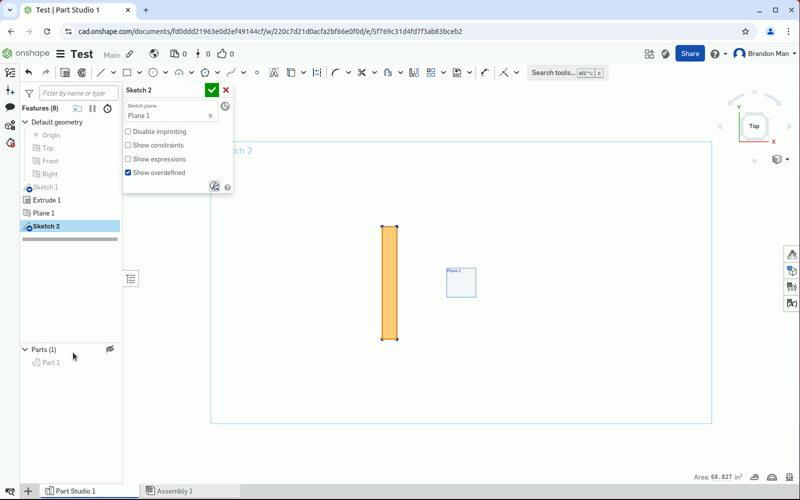
key(shift+e)
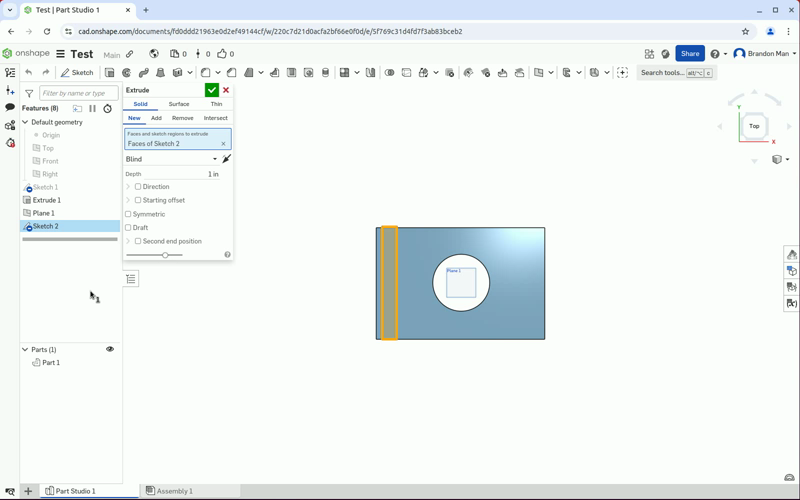
mouse_move(143, 106)
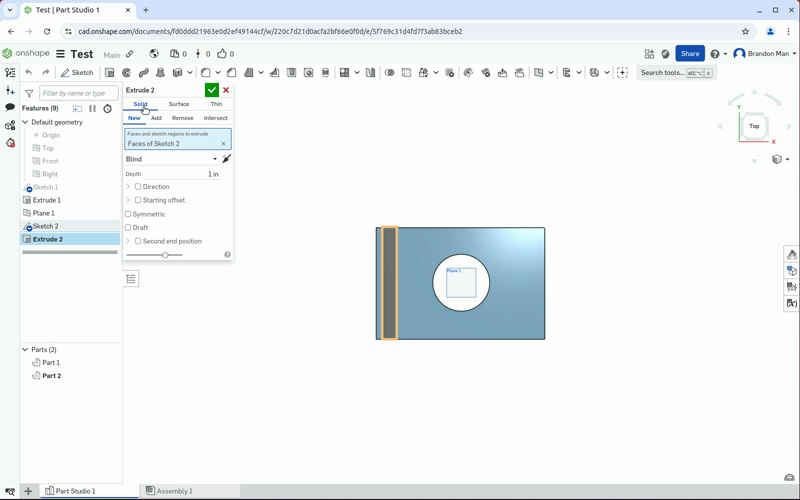
click(143, 106)
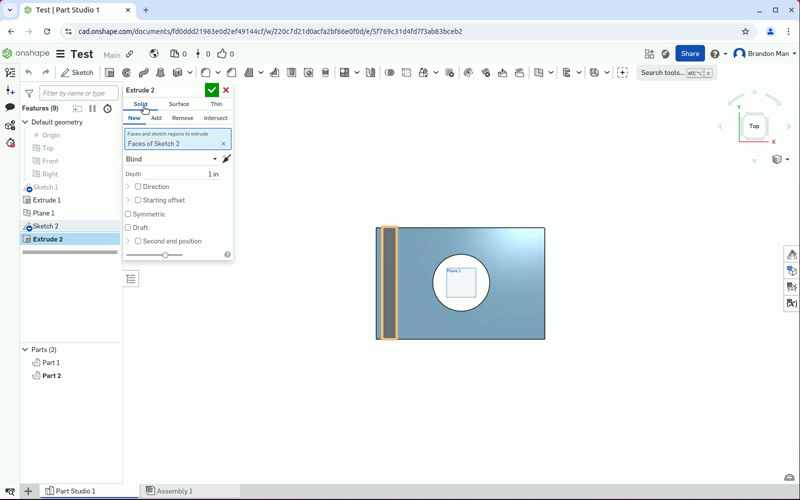
mouse_move(186, 120)
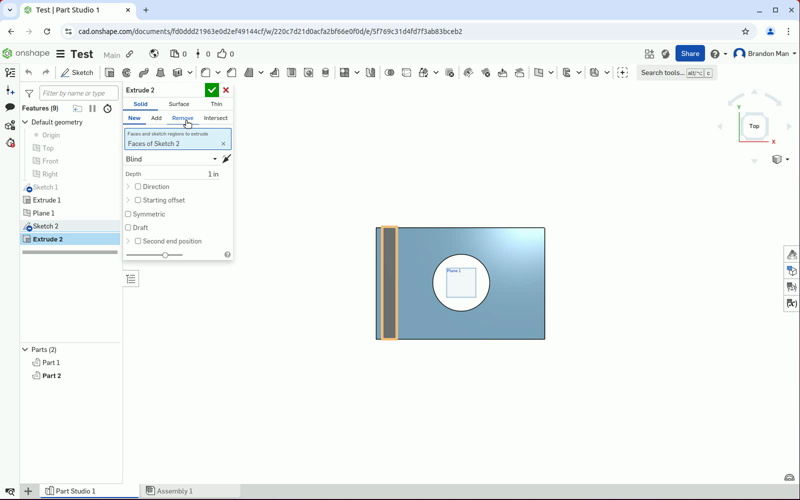
click(186, 120)
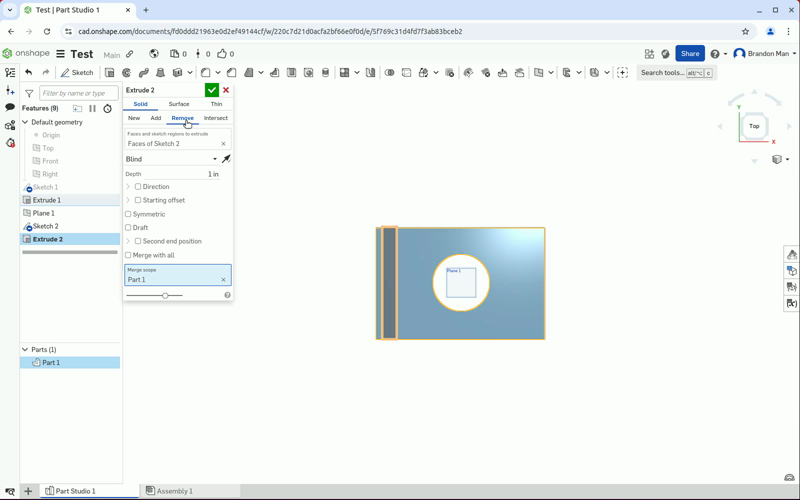
key(tab, 4)
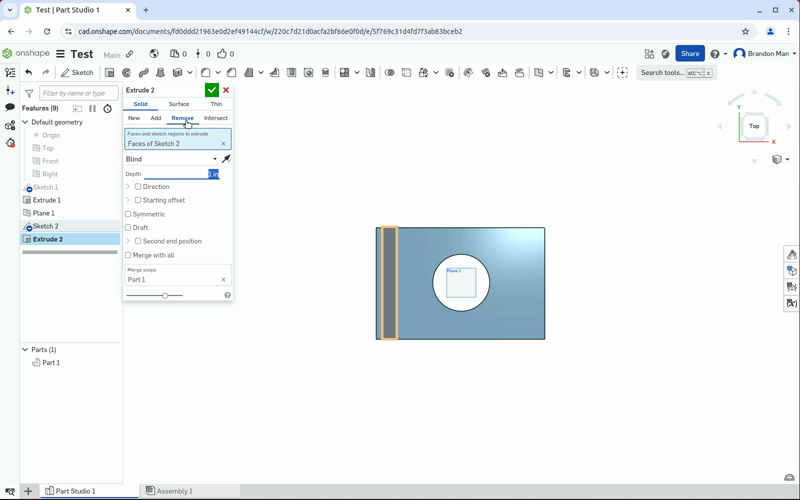
text(1.204)
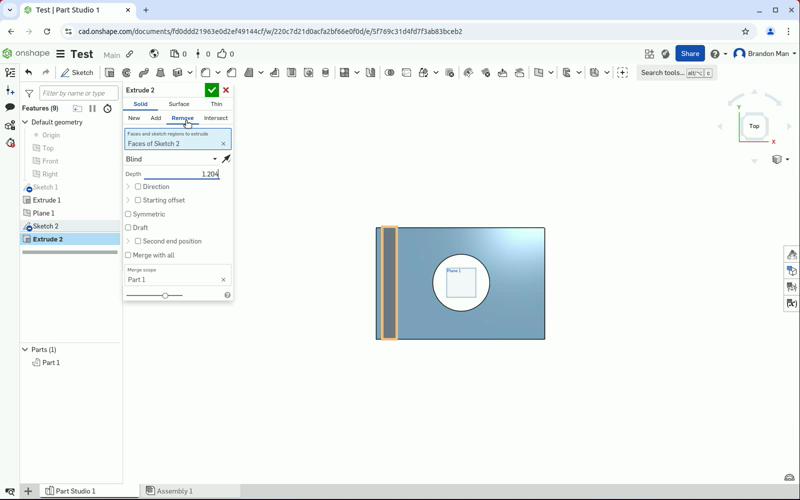
key(tab, 6)
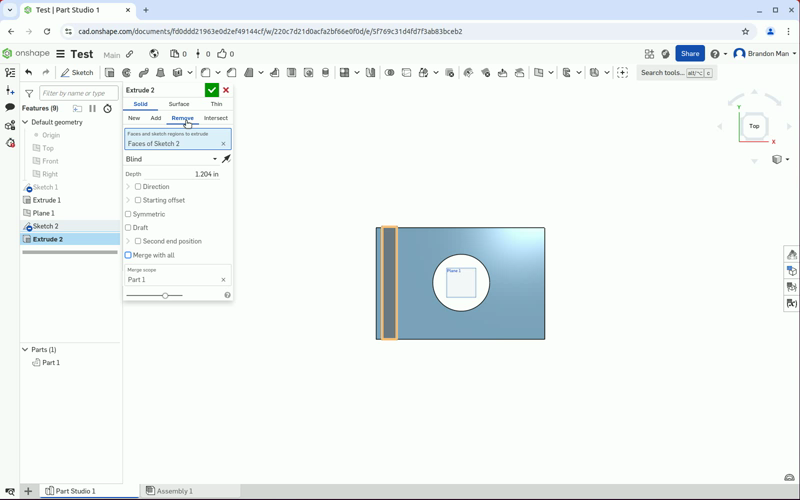
key(space)
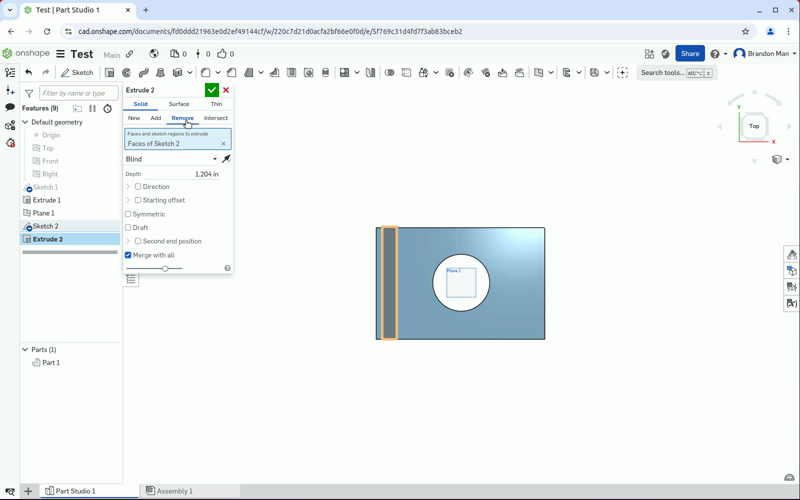
key(enter)
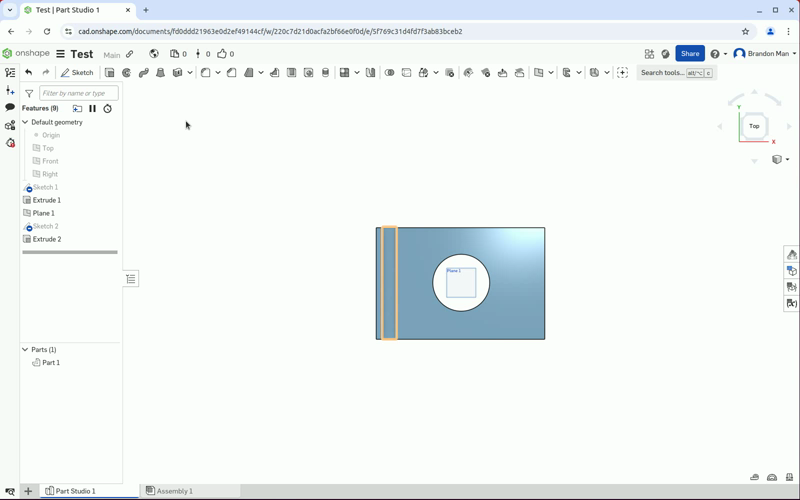
key(shift+h)
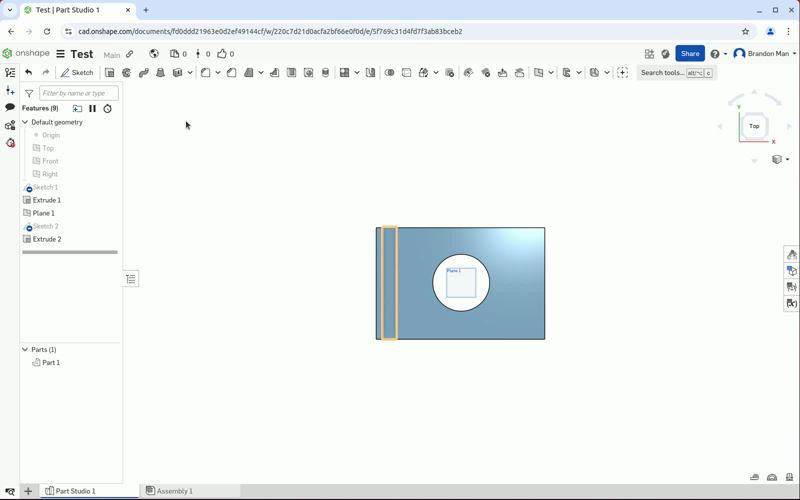
key(shift+h)
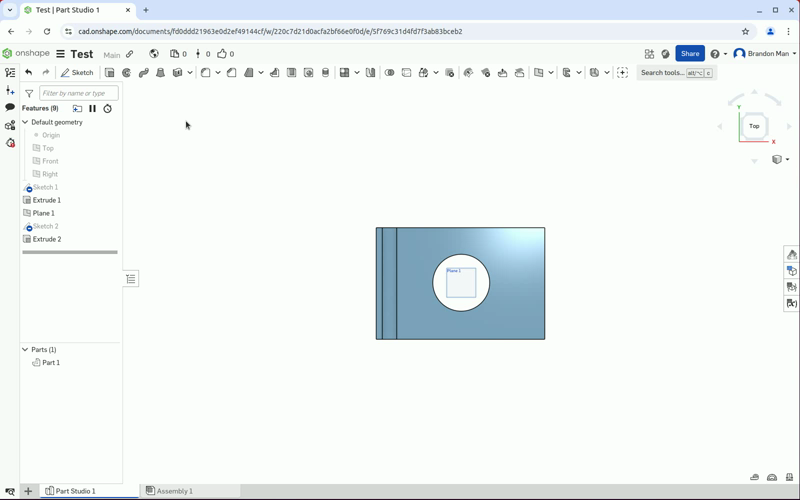
mouse_move(73, 189)
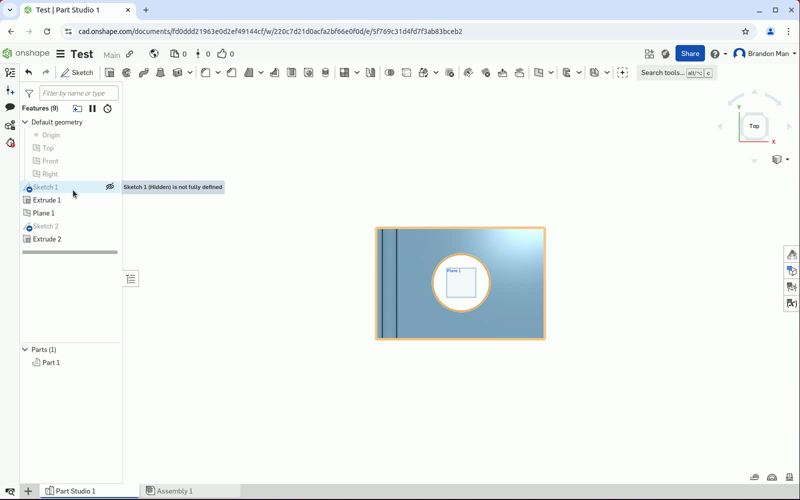
click(73, 189)
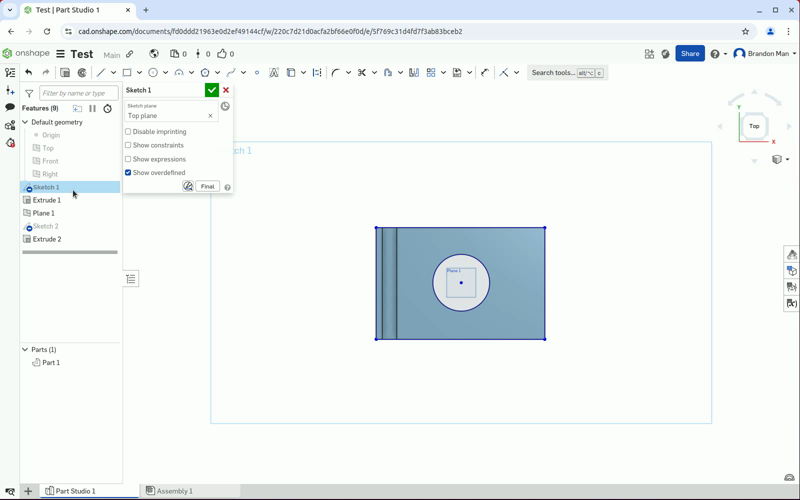
mouse_move(229, 92)
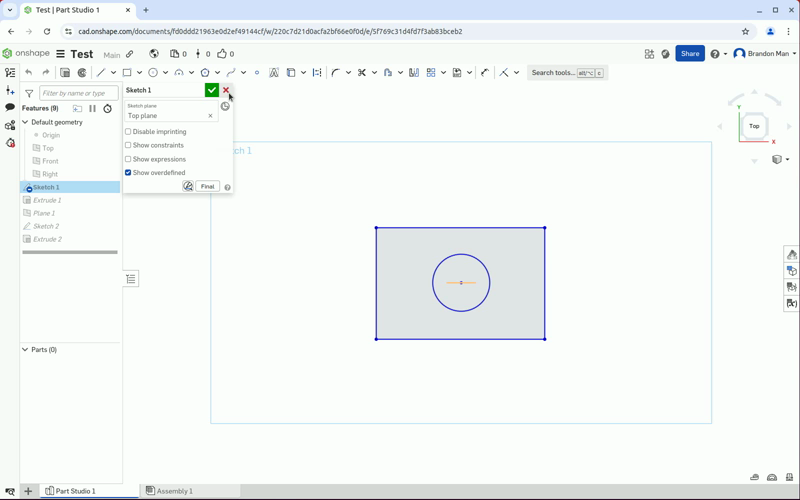
click(229, 92)
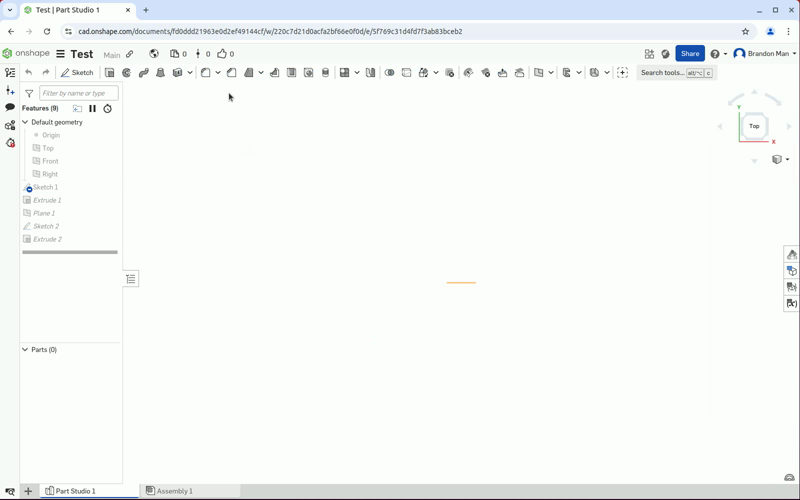
key(shift+s)
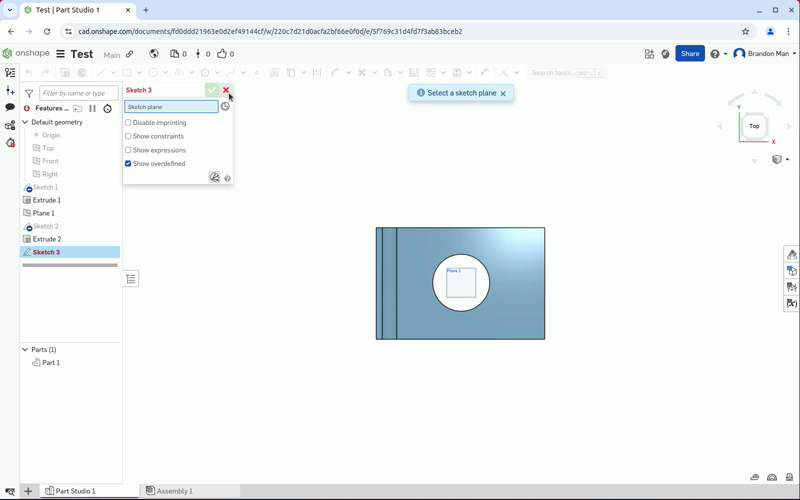
mouse_move(73, 215)
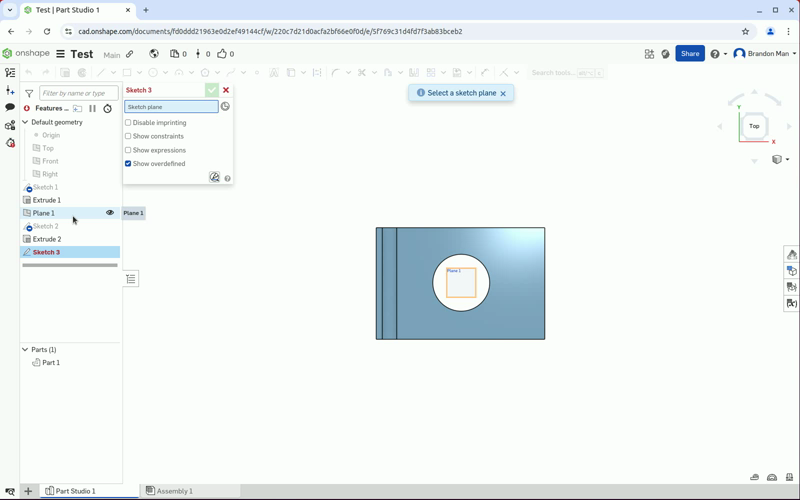
click(73, 215)
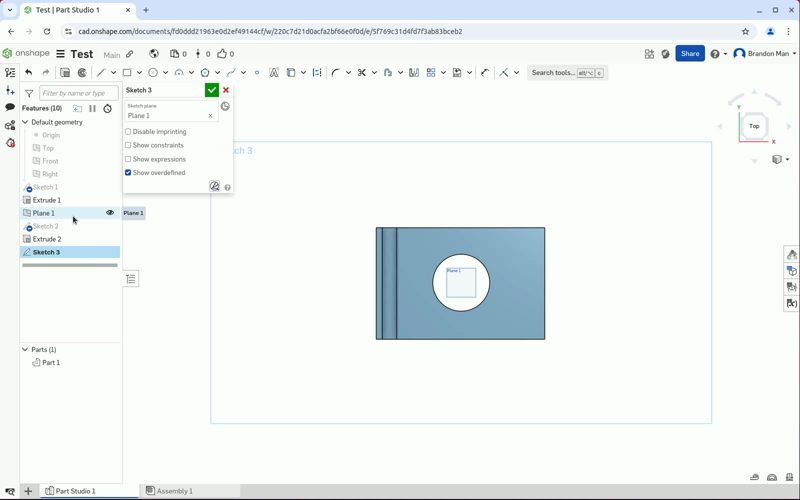
mouse_move(73, 352)
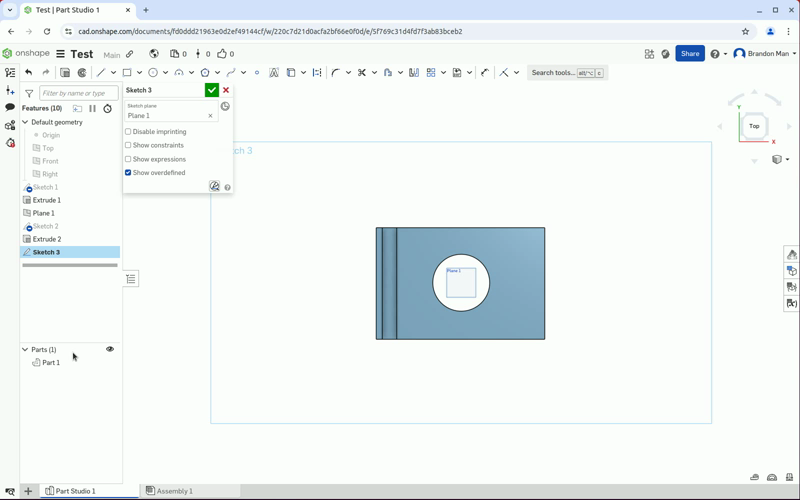
key(y)
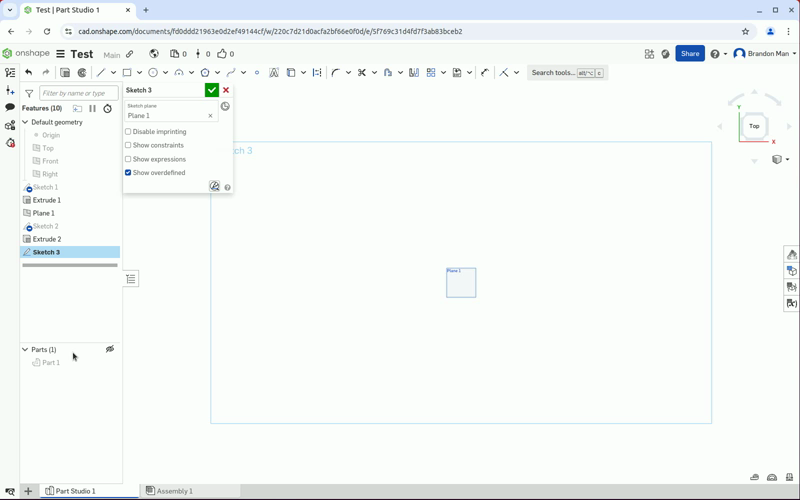
key(l)
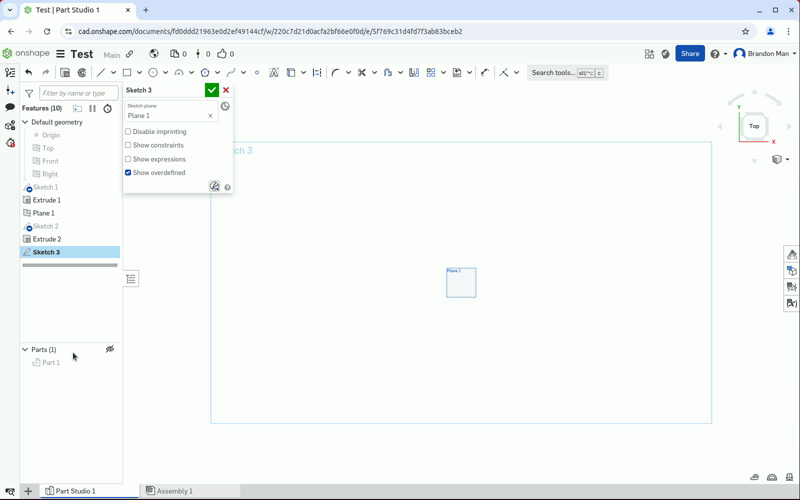
key_down(shift)
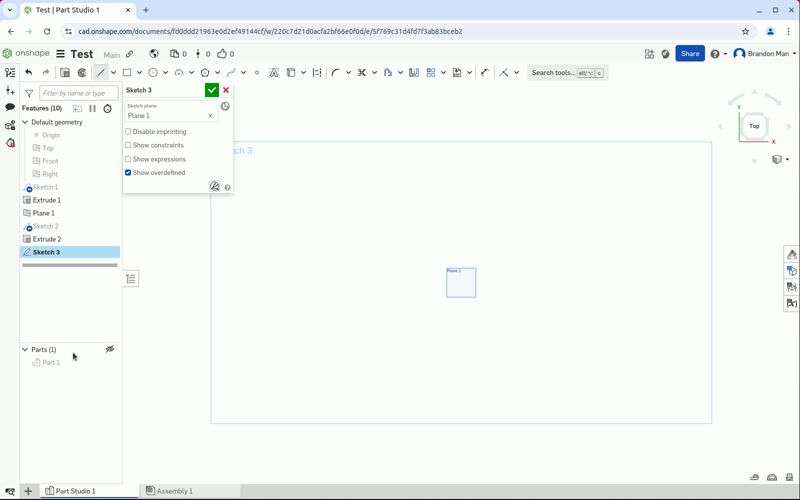
mouse_move(446, 339)
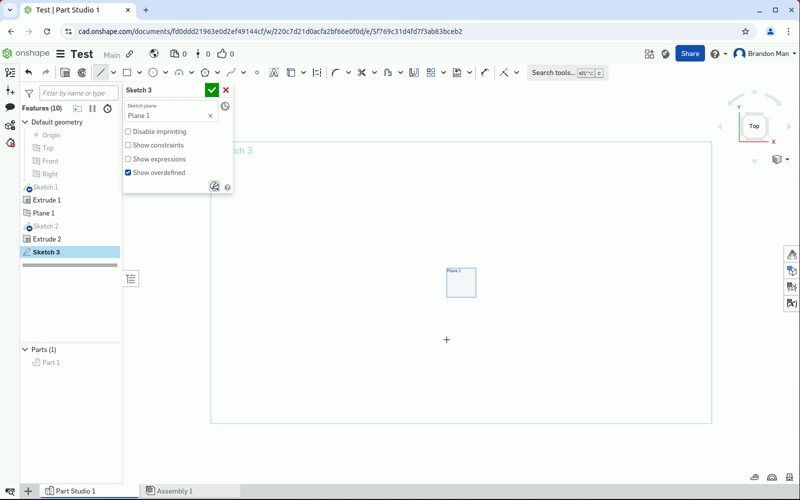
click(446, 339)
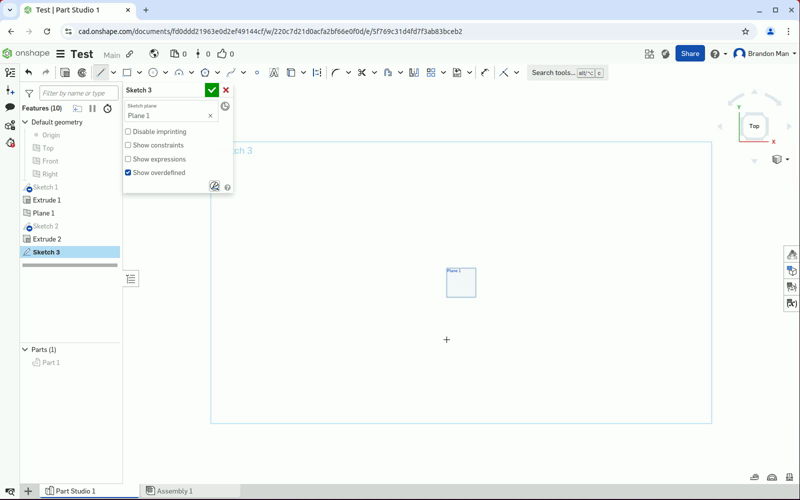
key_up(shift)
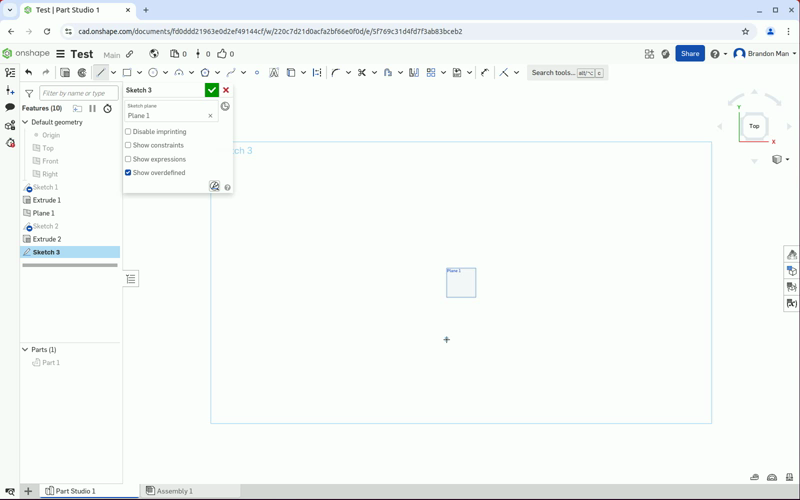
key_down(shift)
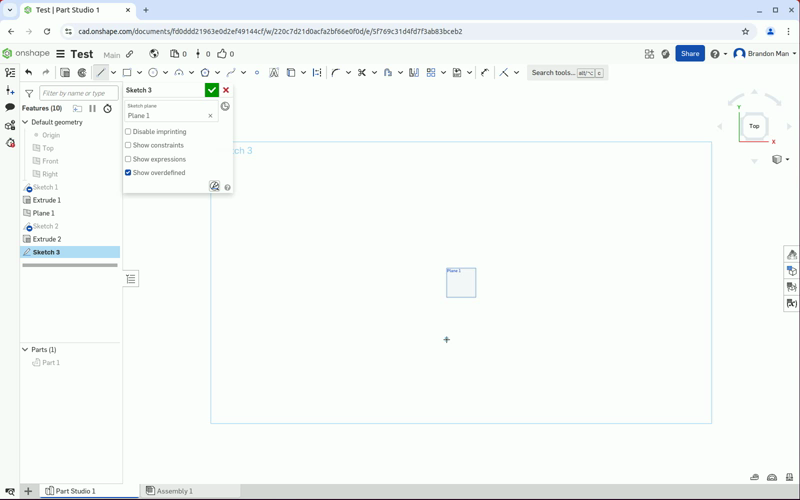
mouse_move(476, 339)
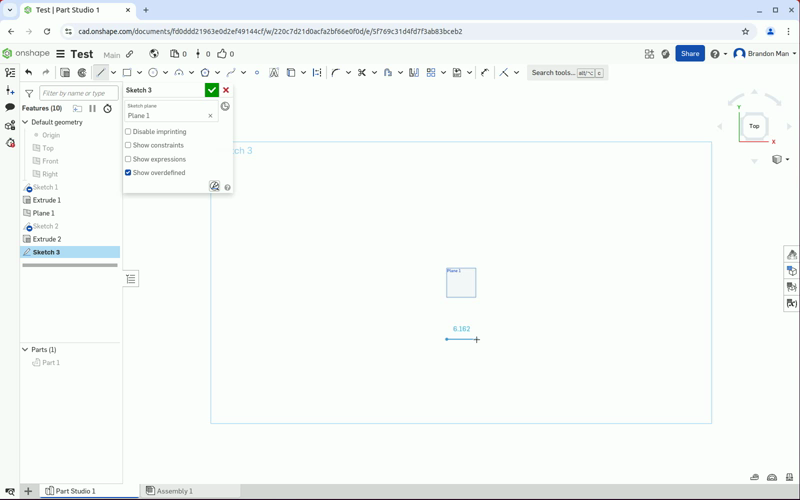
mouse_move(475, 339)
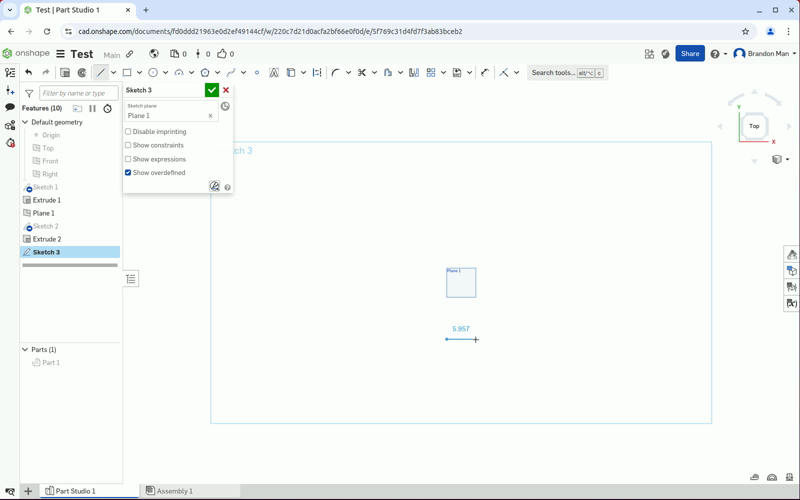
click(475, 339)
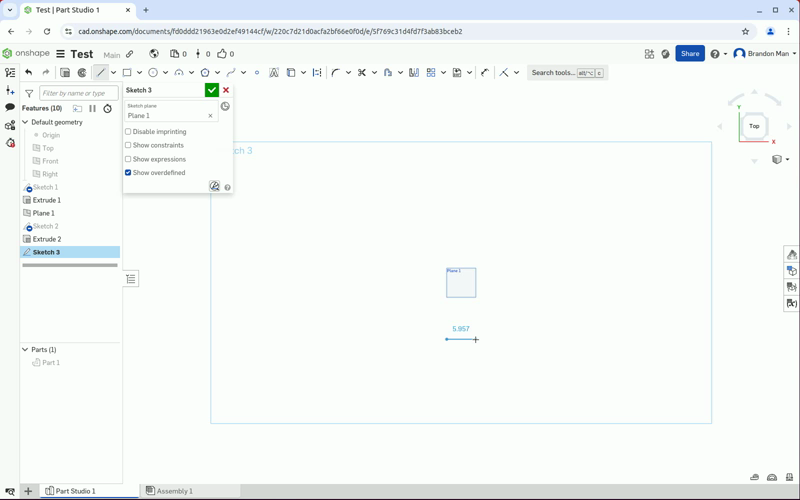
key_up(shift)
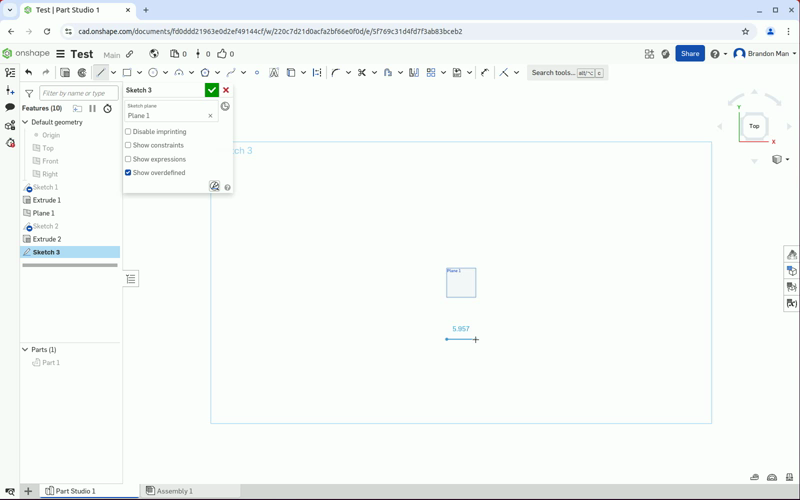
key_down(shift)
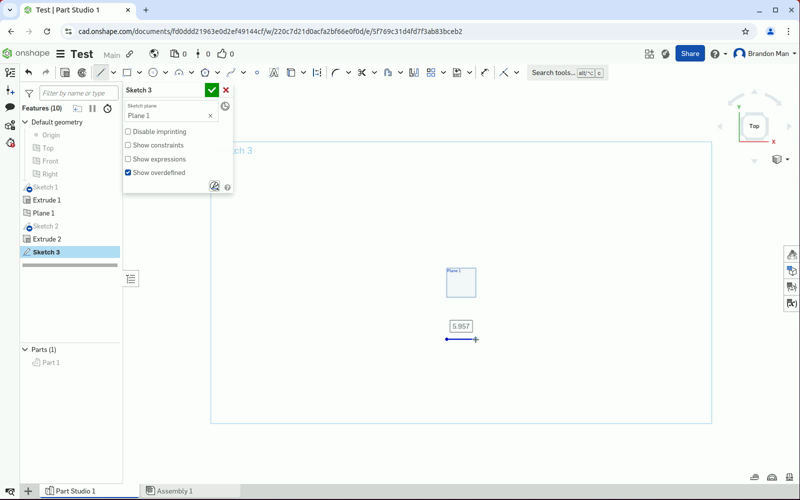
mouse_move(505, 339)
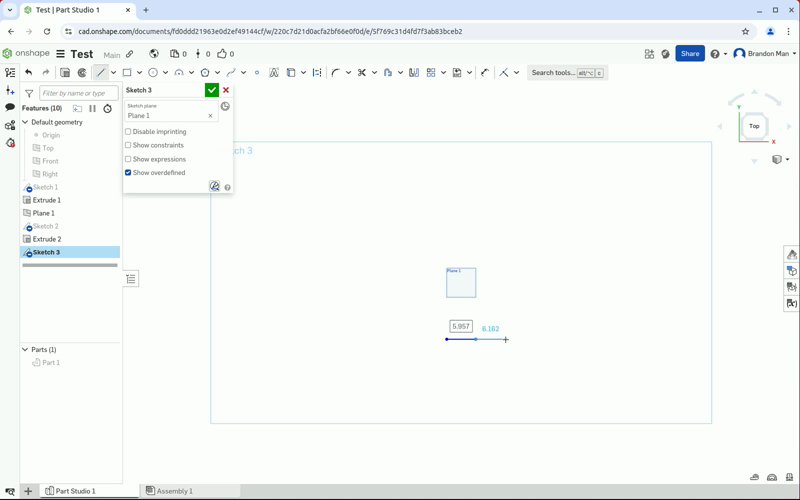
mouse_move(475, 306)
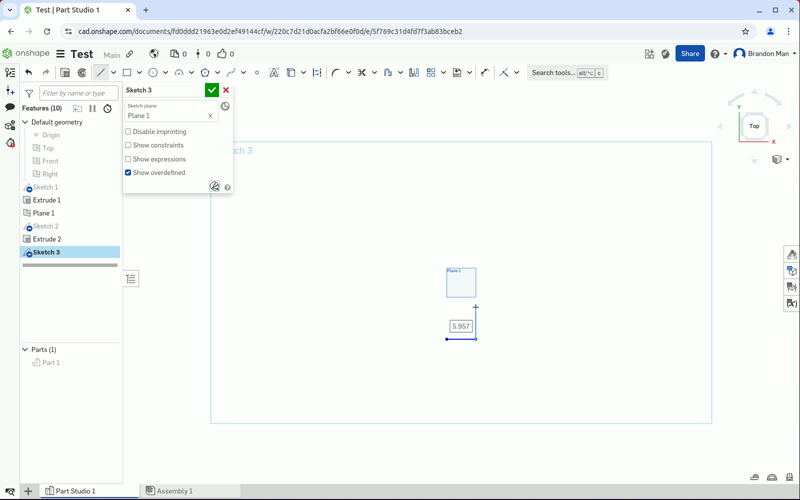
click(475, 306)
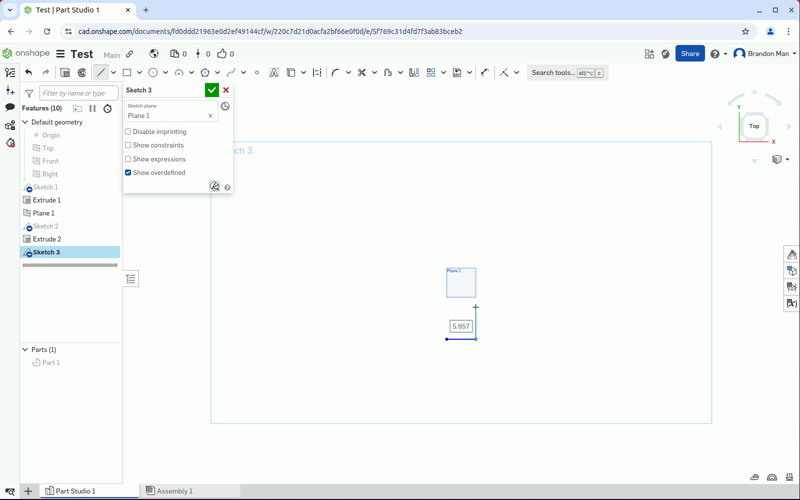
key_up(shift)
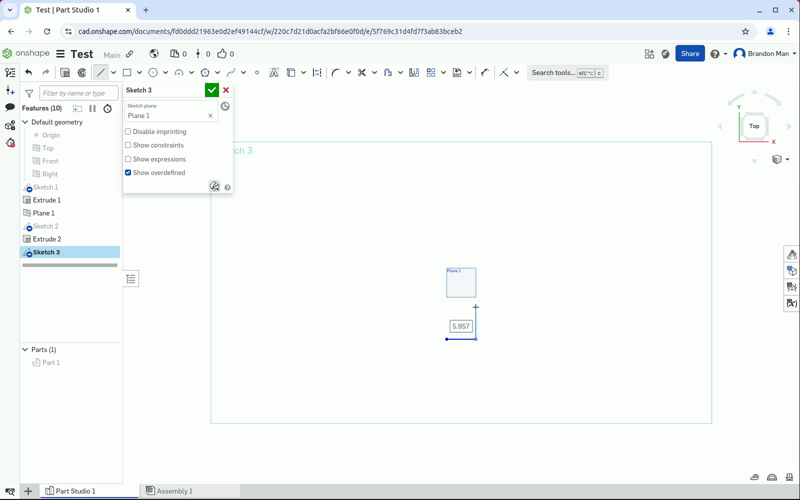
key(esc)
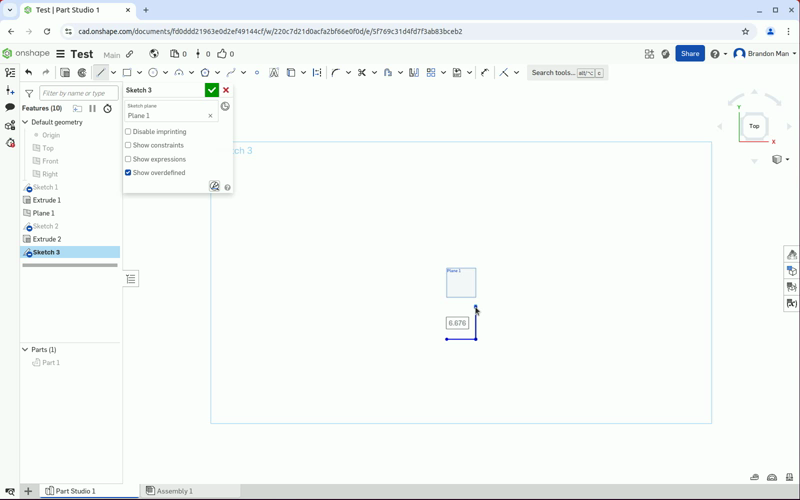
key(a)
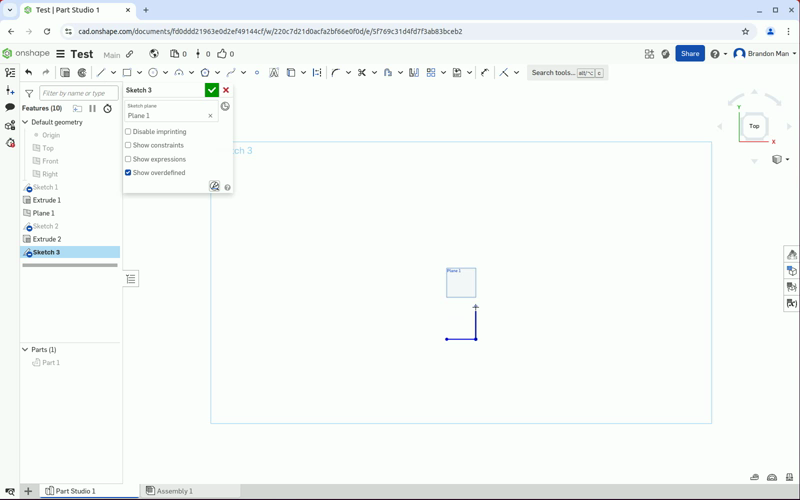
mouse_move(475, 306)
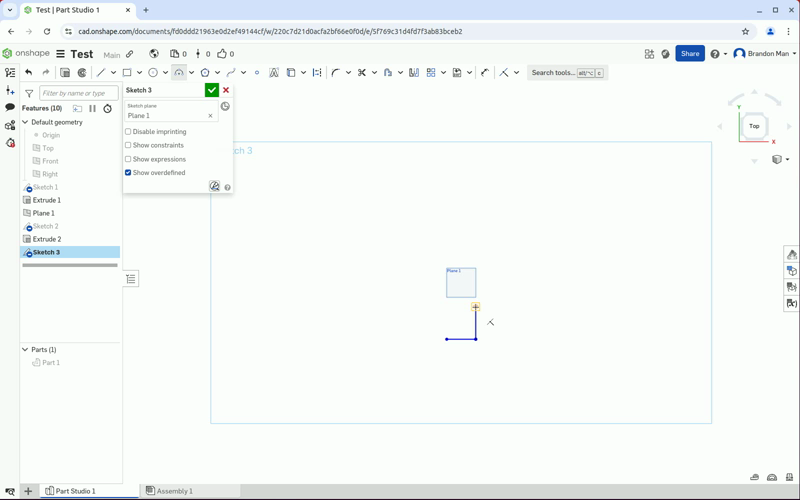
click(475, 306)
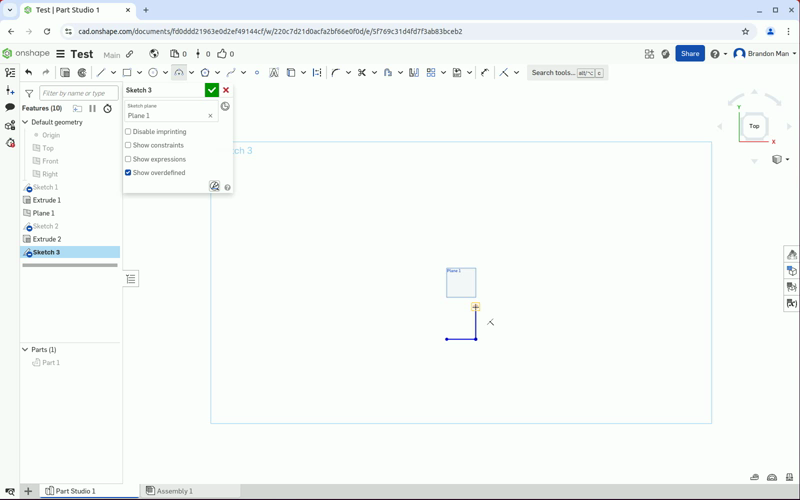
key_down(shift)
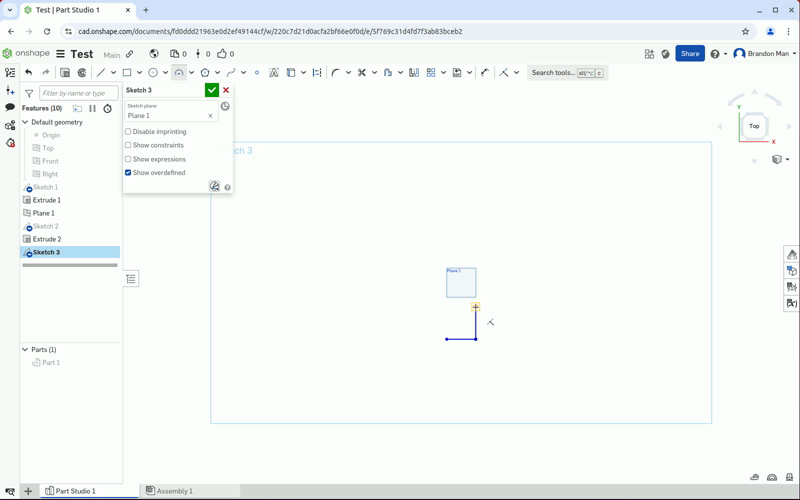
mouse_move(446, 306)
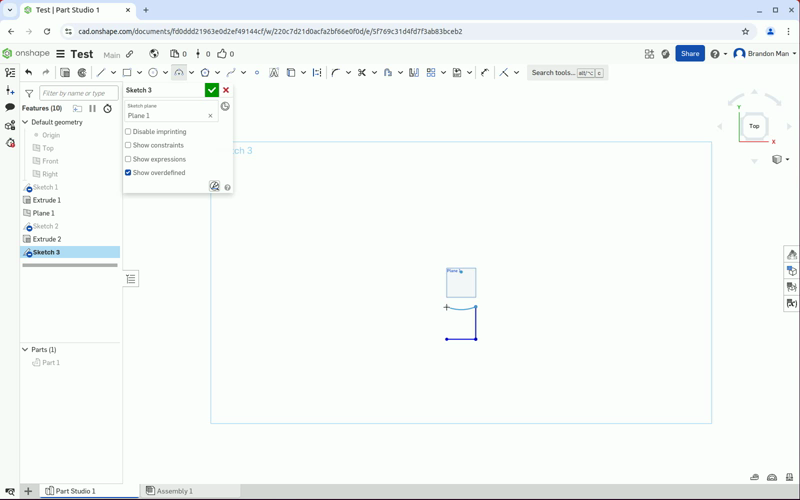
click(446, 306)
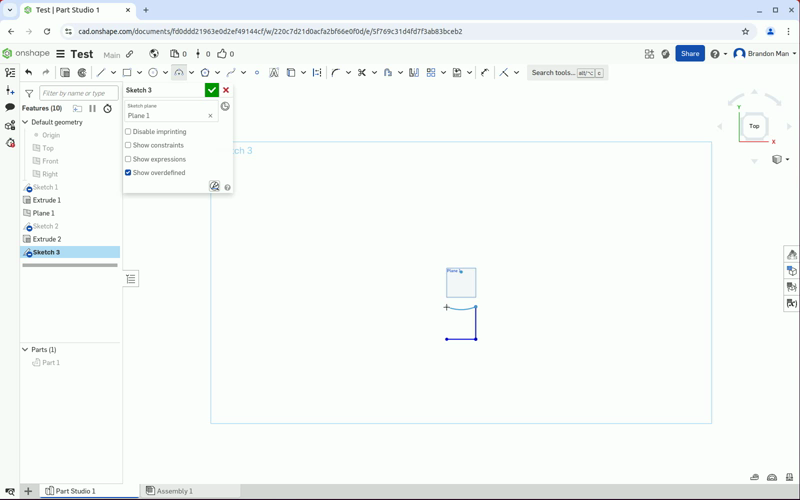
mouse_move(461, 310)
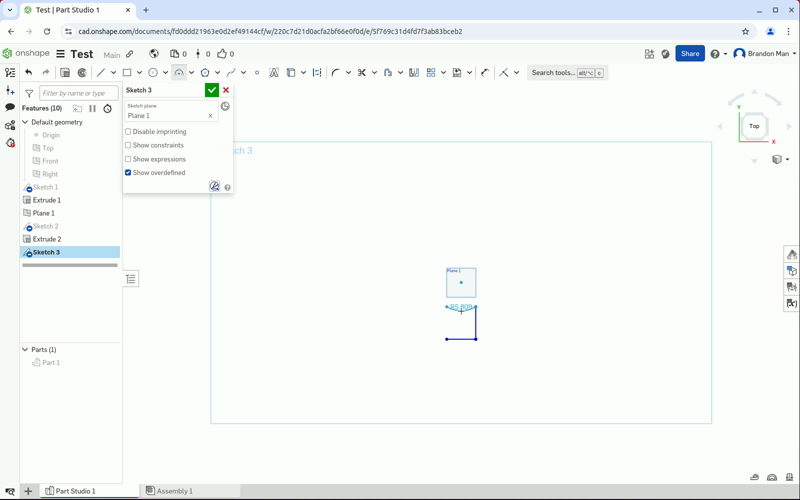
click(461, 310)
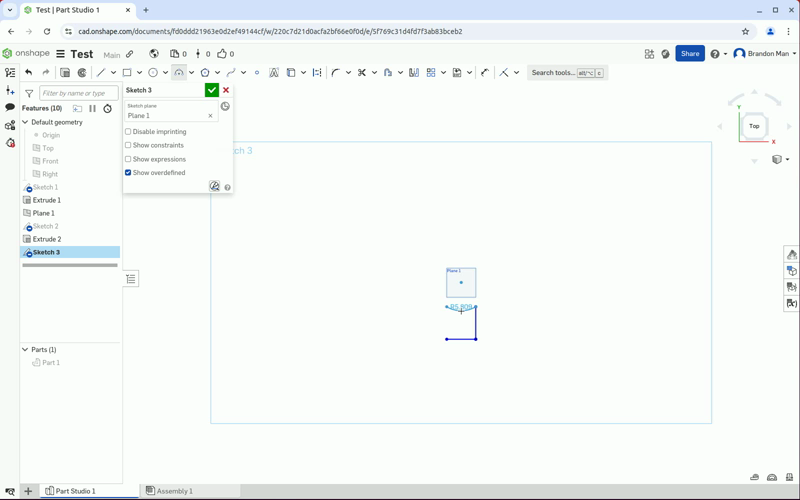
key_up(shift)
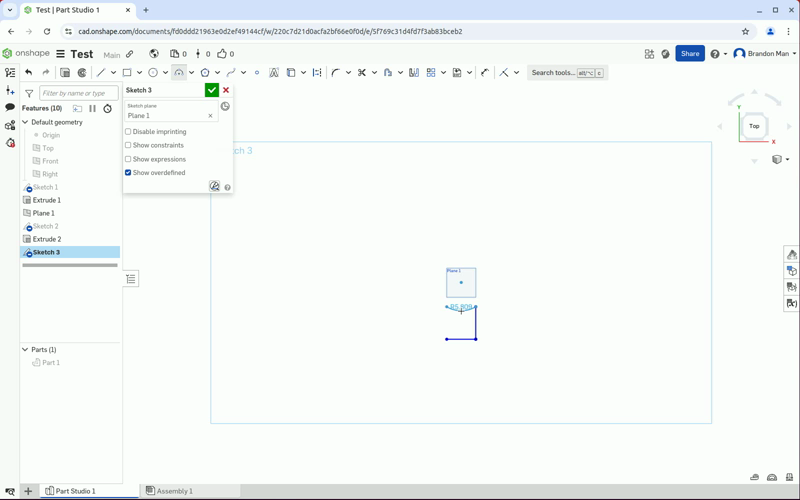
key(esc)
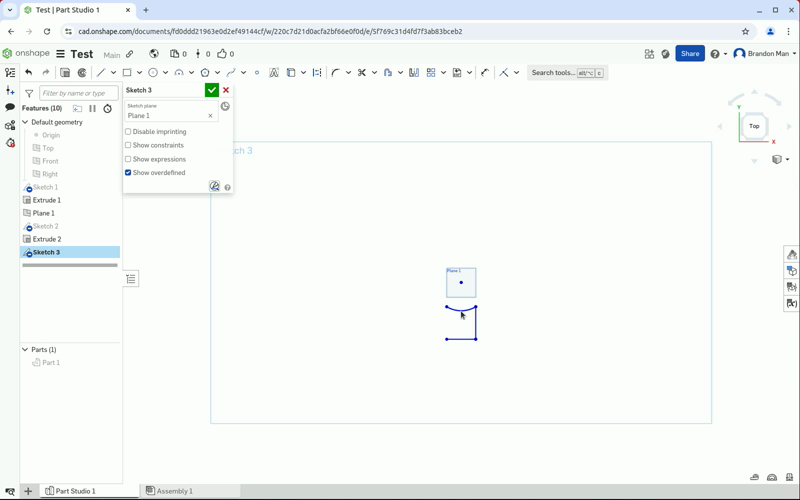
key(l)
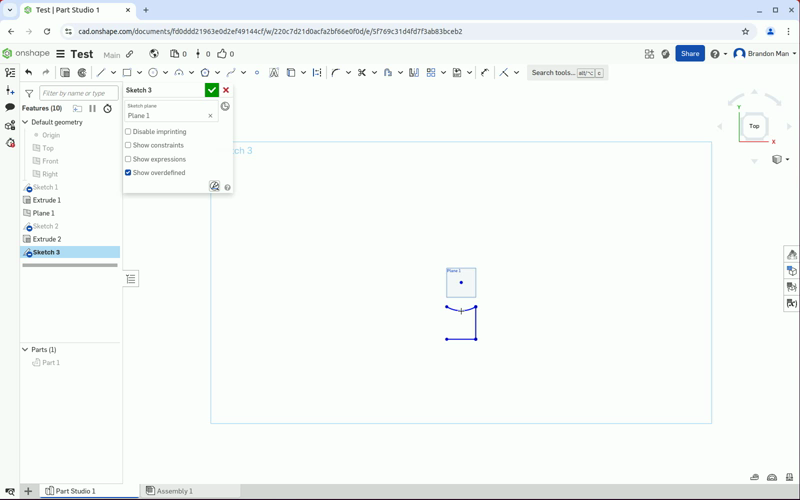
mouse_move(446, 306)
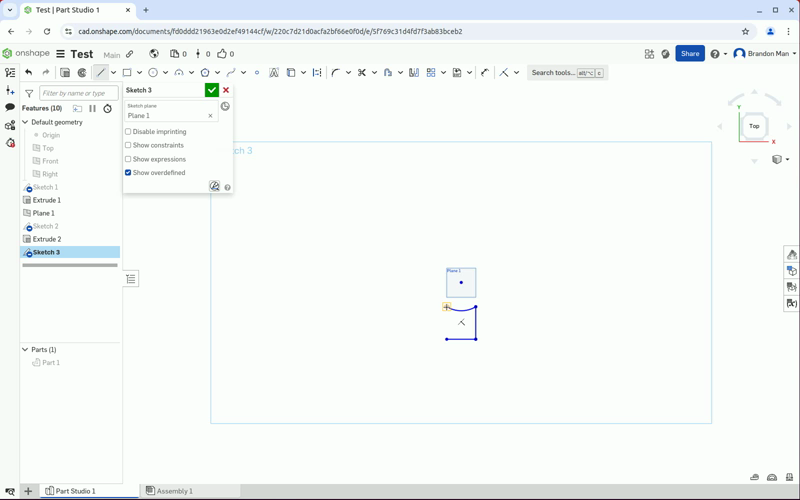
click(446, 306)
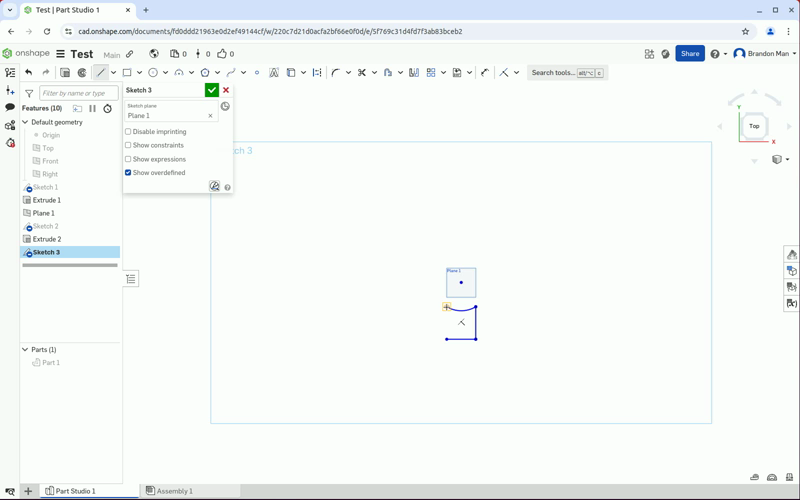
mouse_move(476, 306)
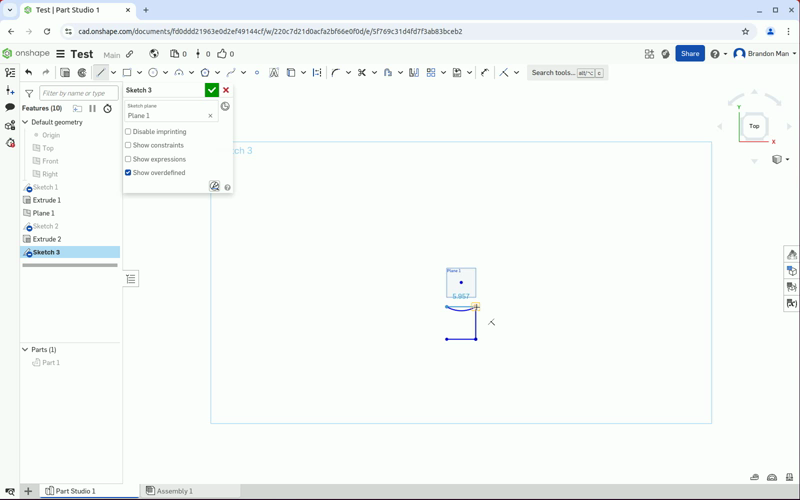
key_down(shift)
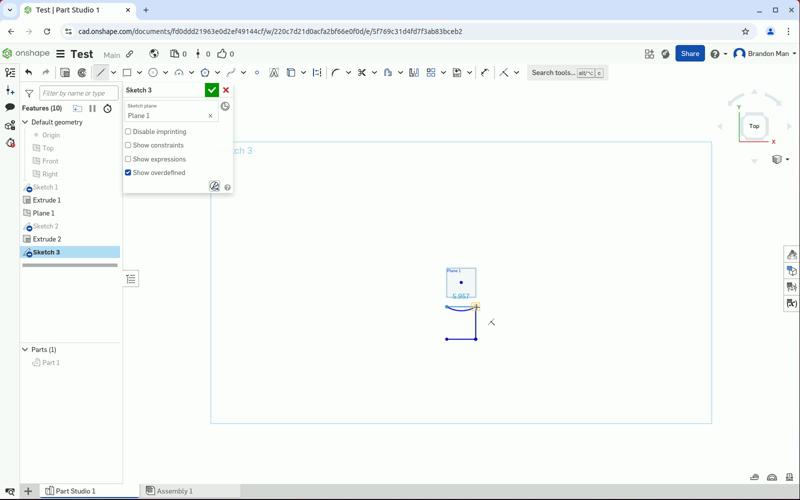
mouse_move(446, 339)
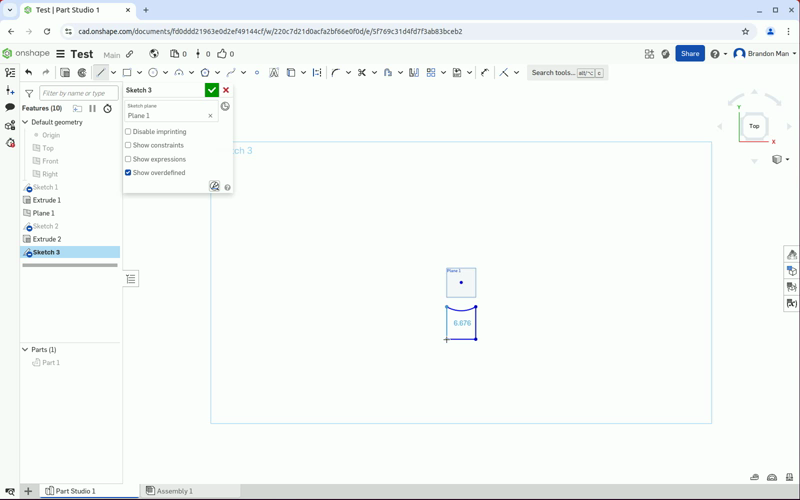
key_up(shift)
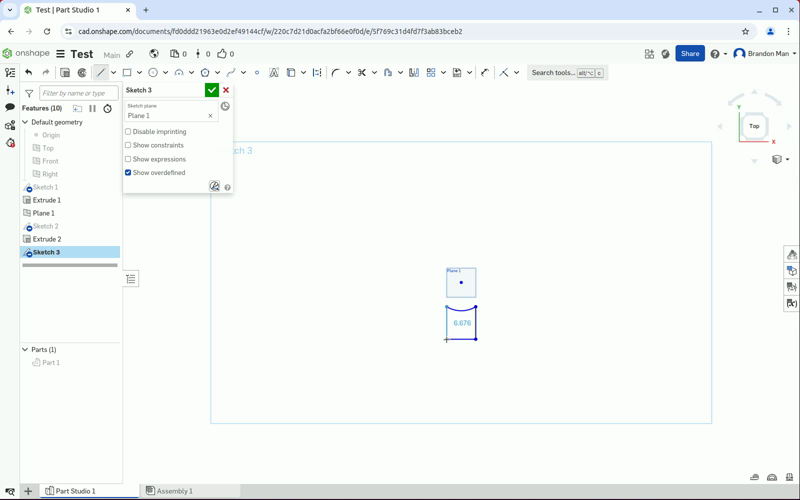
click(446, 339)
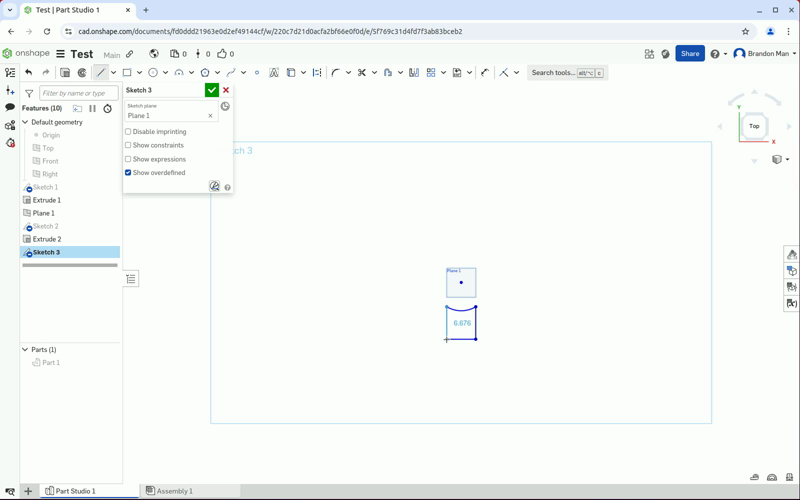
key(esc)
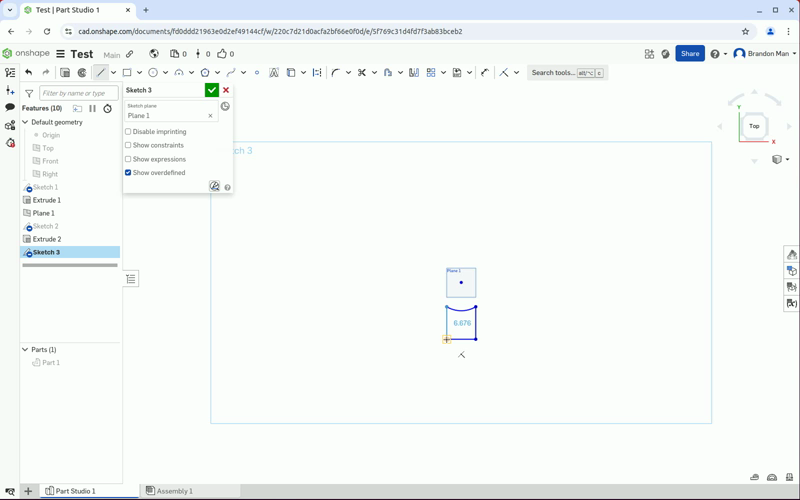
mouse_move(448, 308)
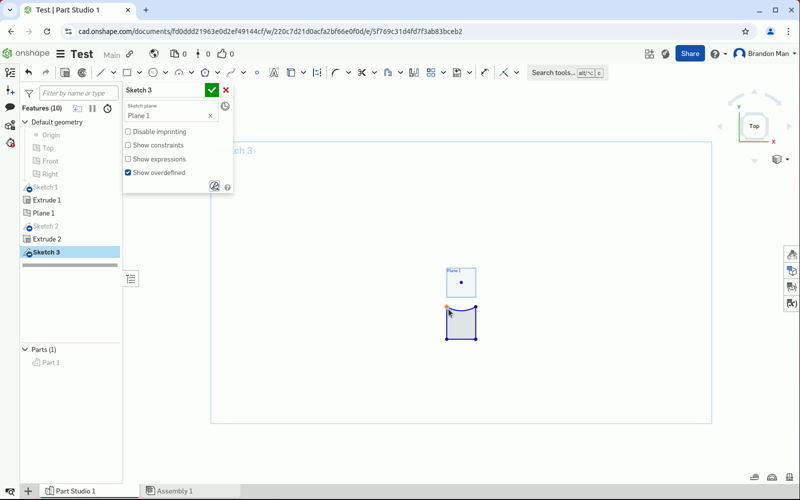
scroll(6)
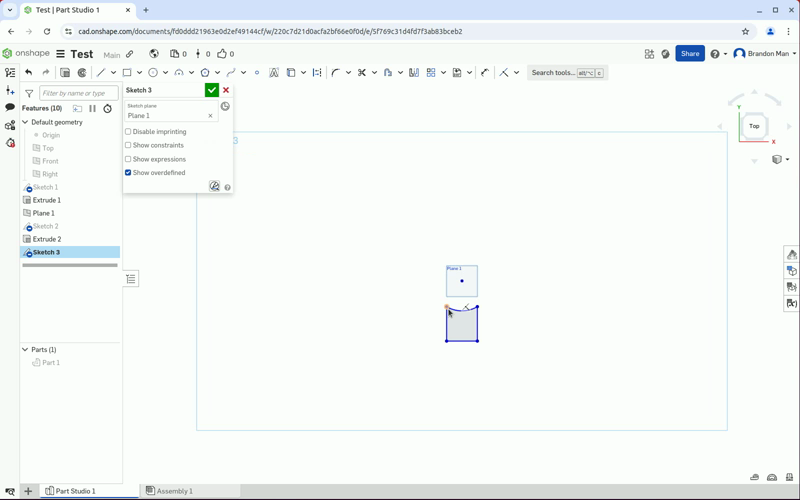
scroll(6)
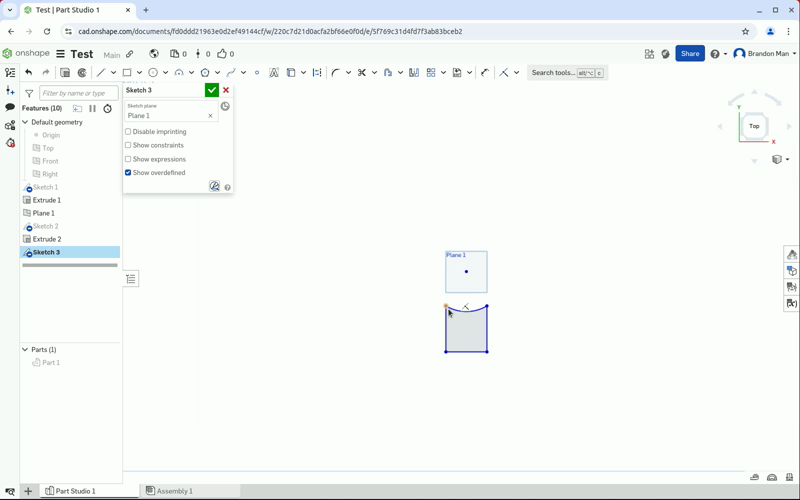
scroll(6)
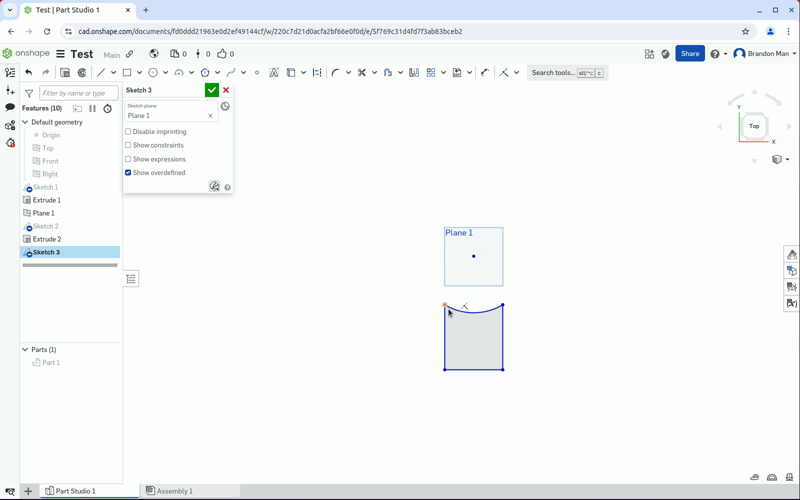
scroll(6)
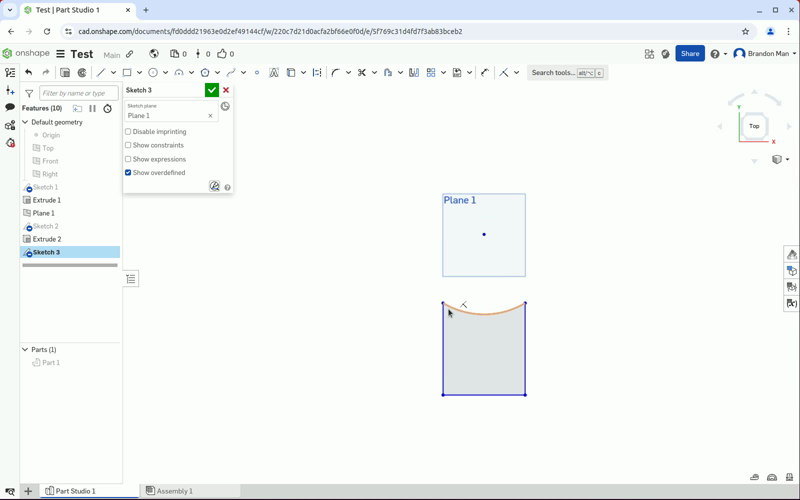
scroll(6)
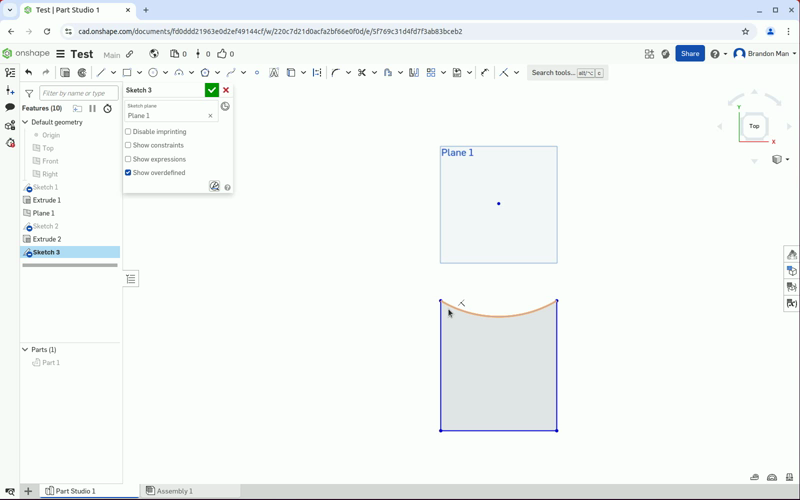
scroll(6)
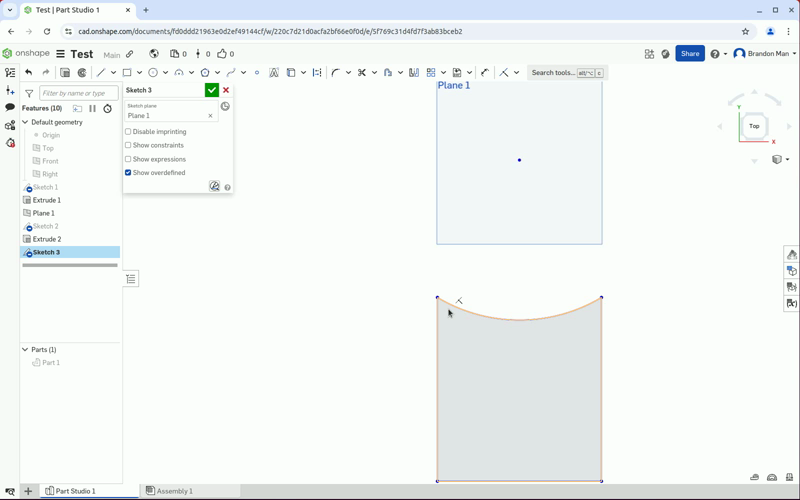
scroll(6)
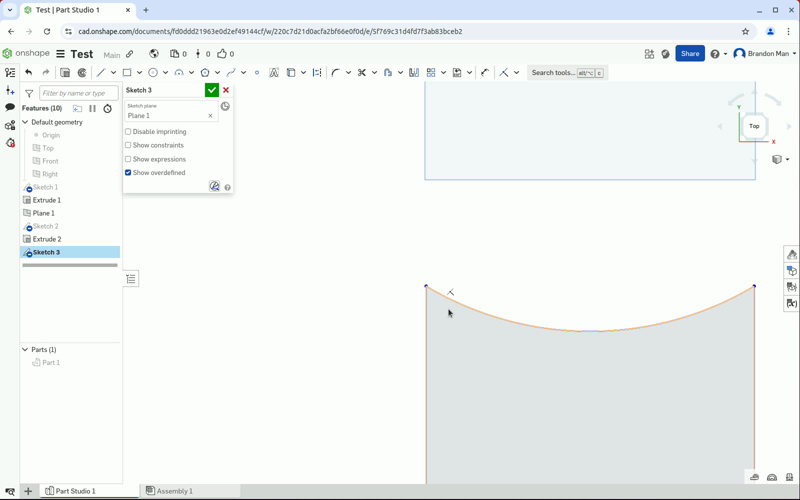
click(448, 308)
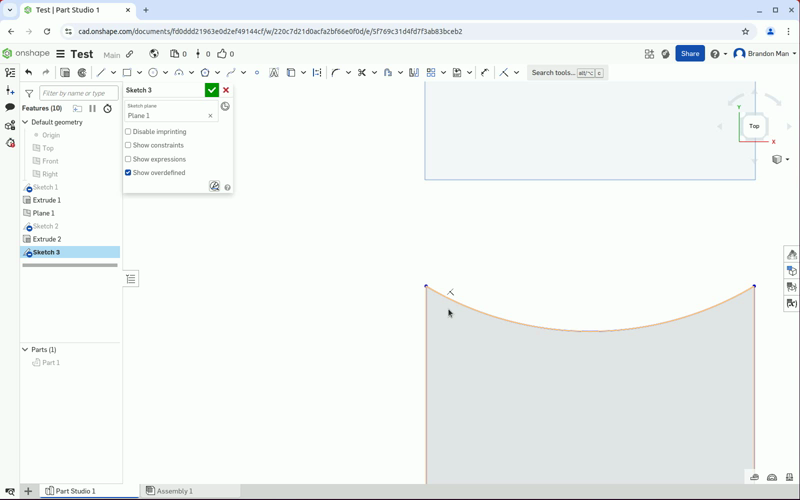
scroll(-6)
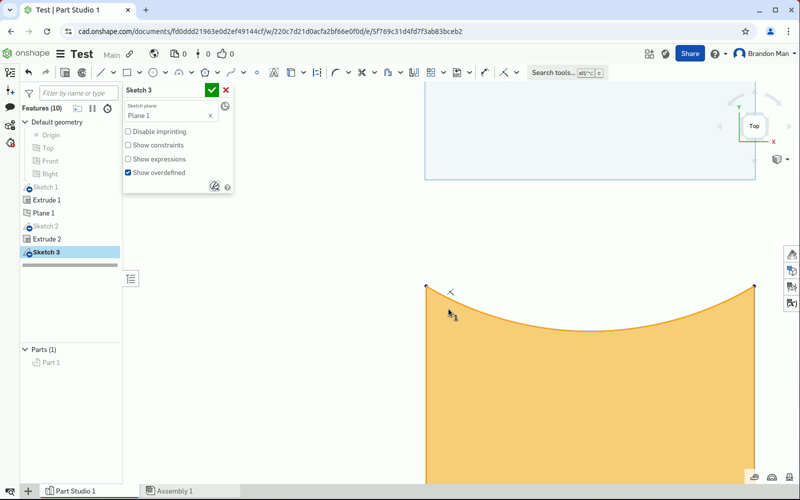
scroll(-6)
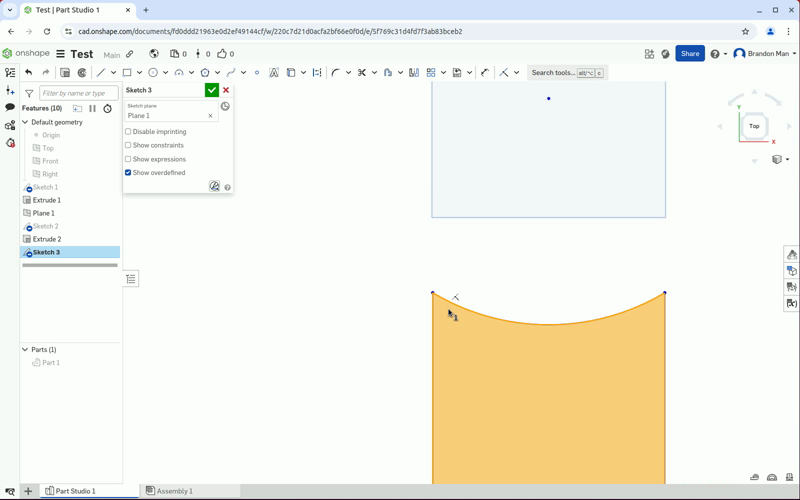
scroll(-6)
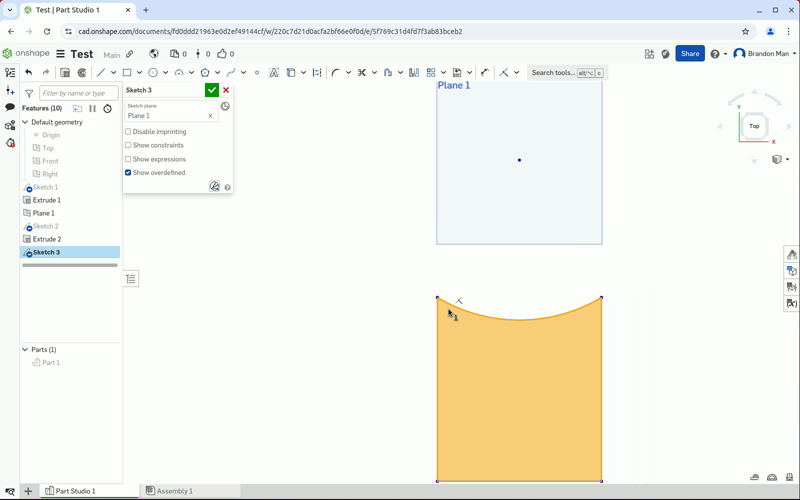
scroll(-6)
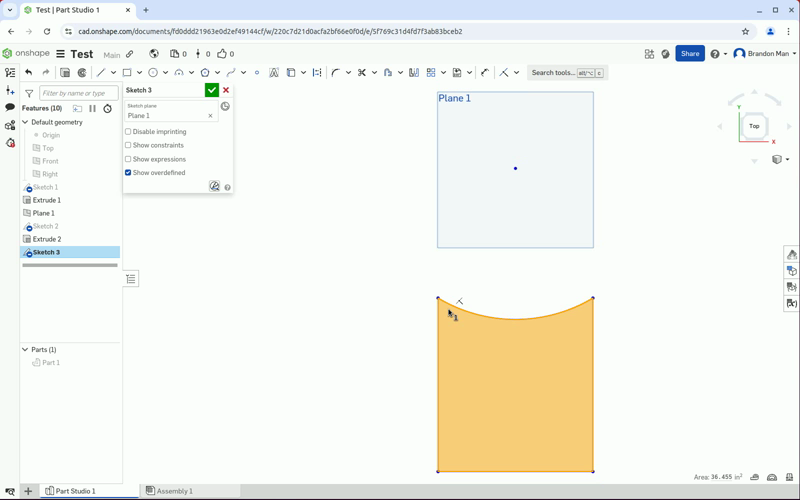
scroll(-6)
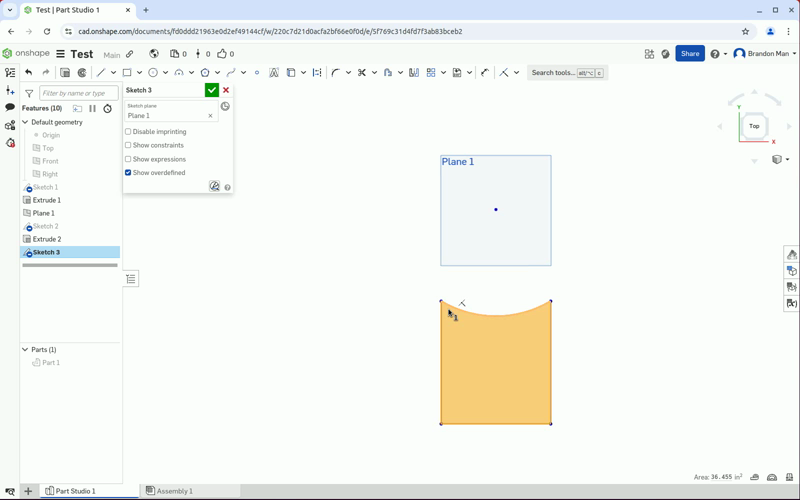
scroll(-6)
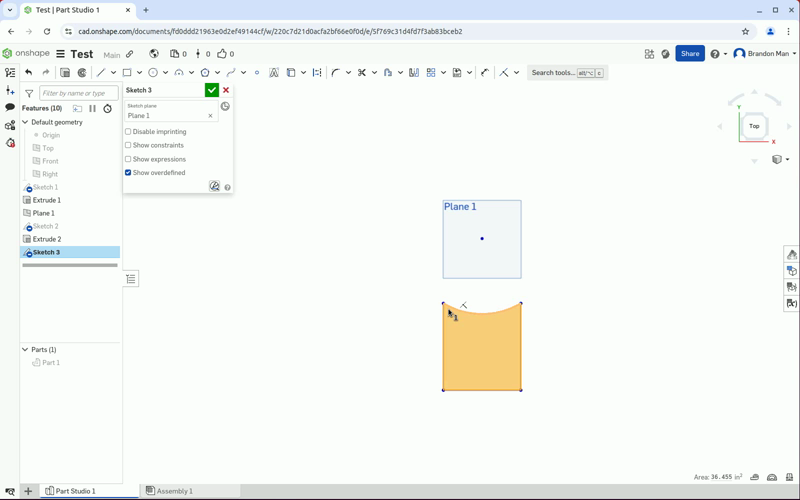
scroll(-6)
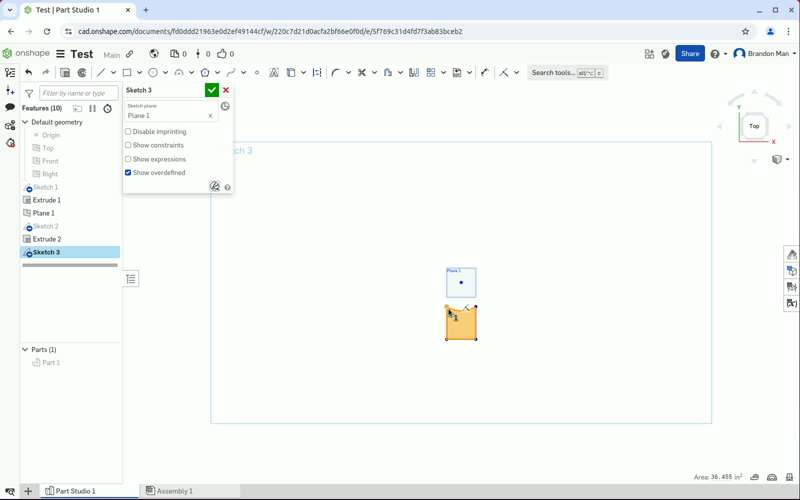
mouse_move(73, 352)
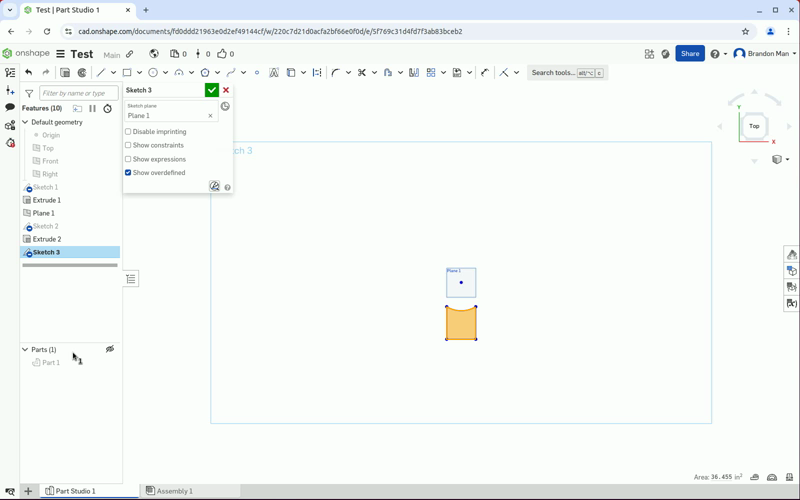
key(shift+y)
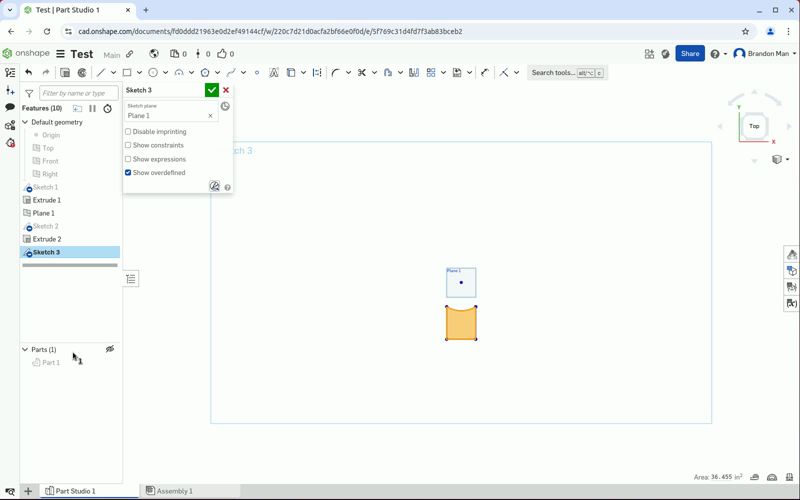
key(shift+e)
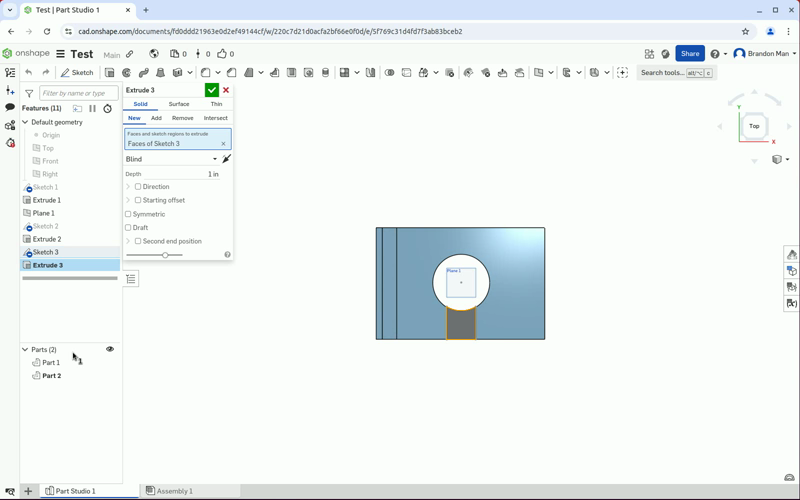
mouse_move(143, 106)
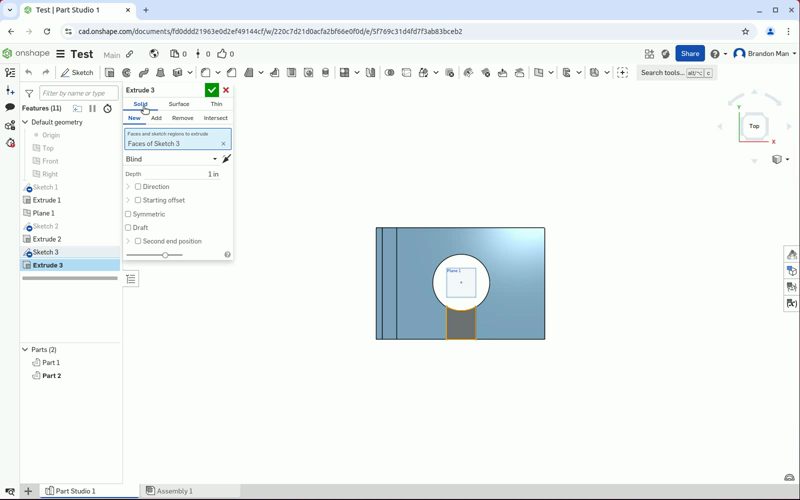
click(143, 106)
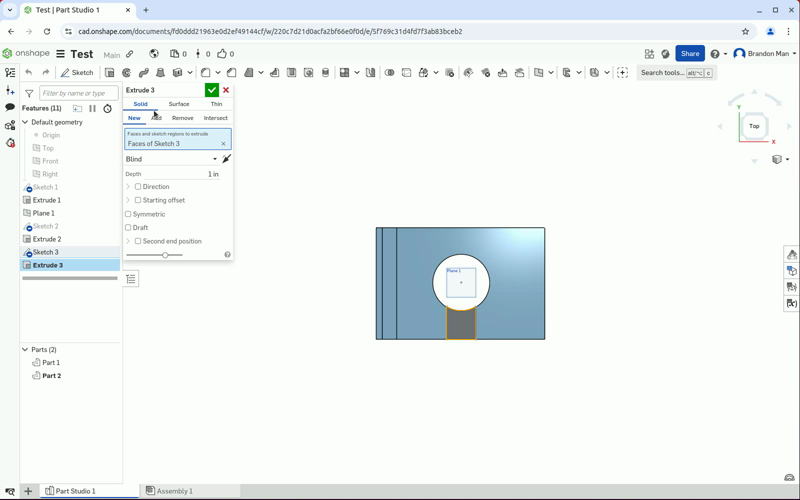
mouse_move(186, 120)
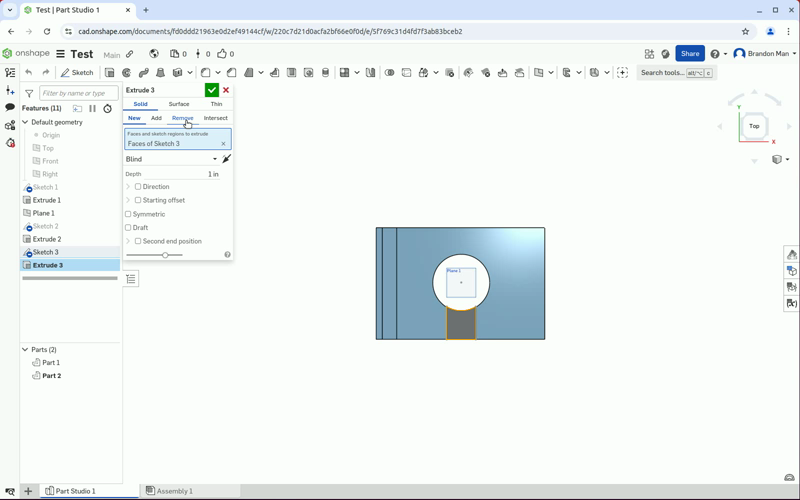
click(186, 120)
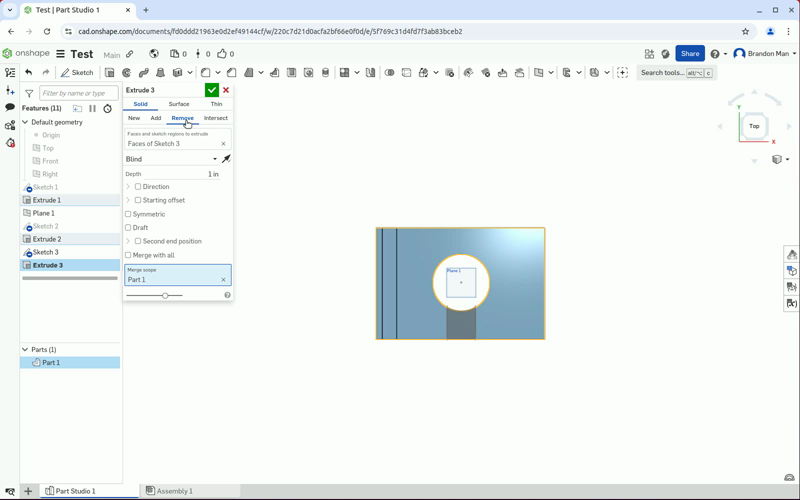
key(tab, 4)
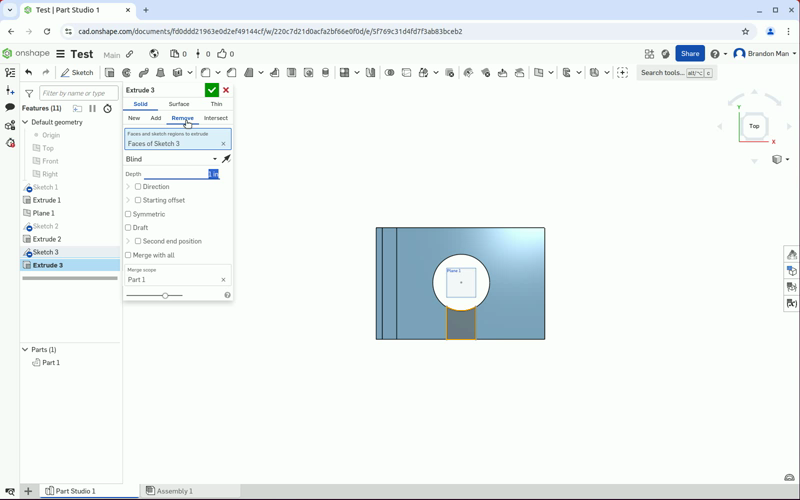
text(1.204)
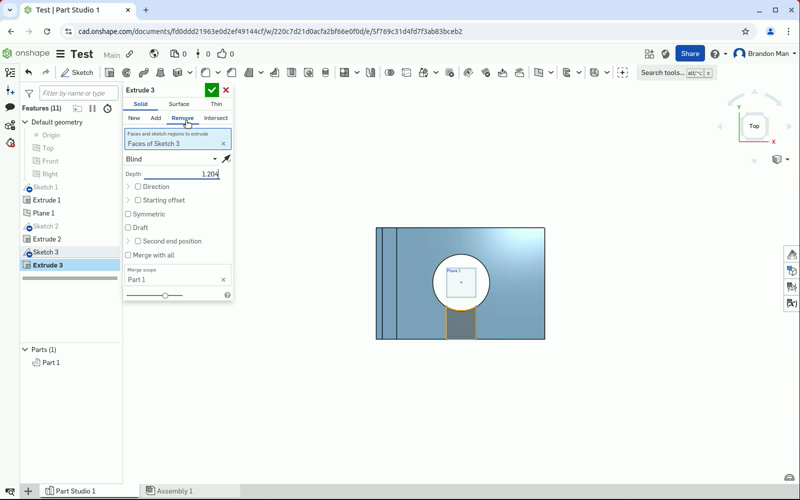
key(tab, 6)
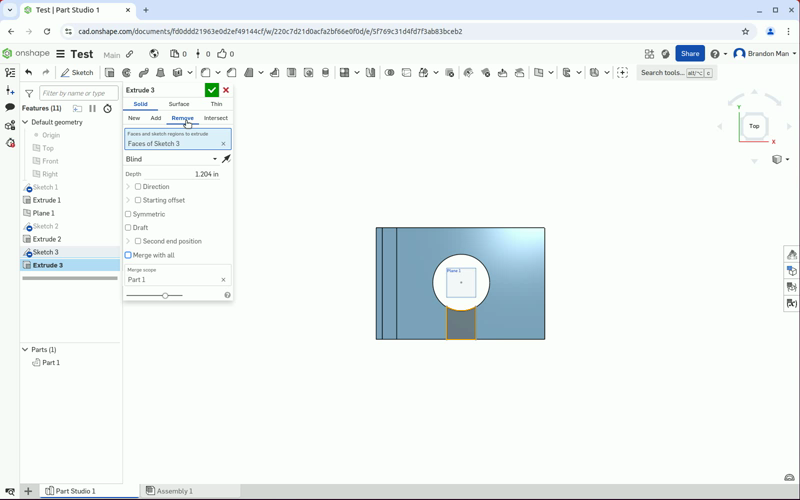
key(space)
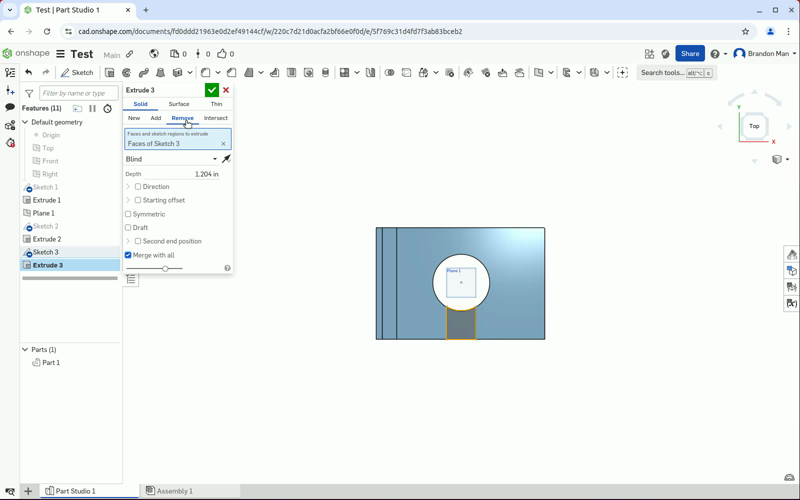
key(enter)
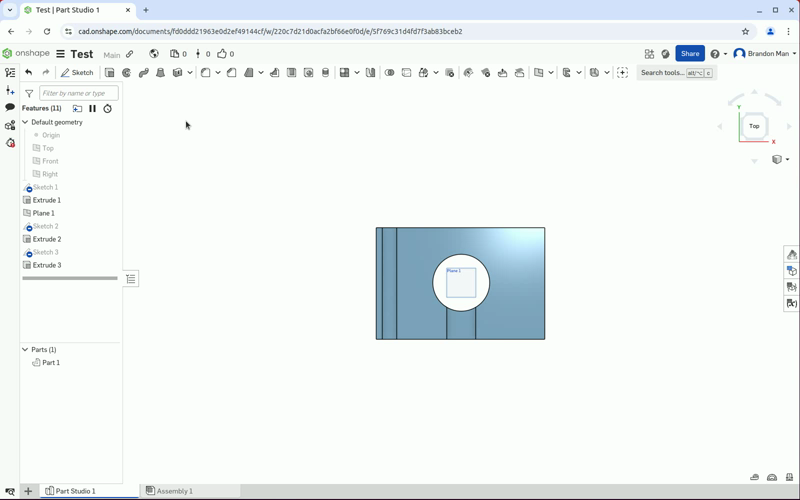
key(shift+h)
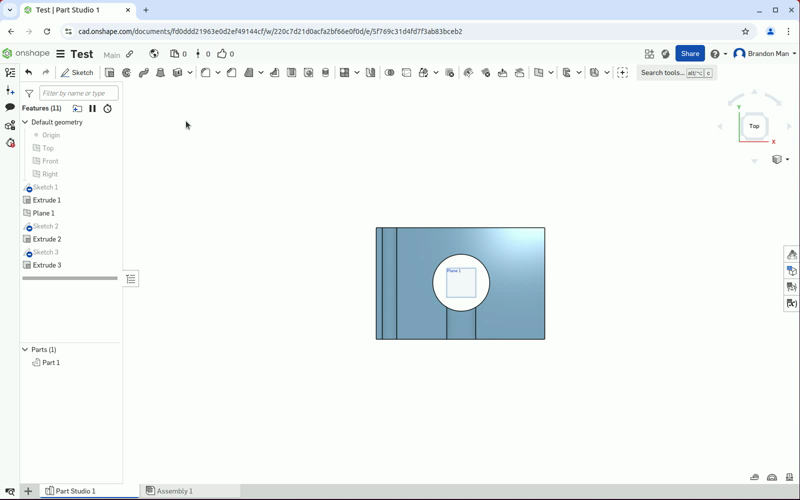
key(shift+h)
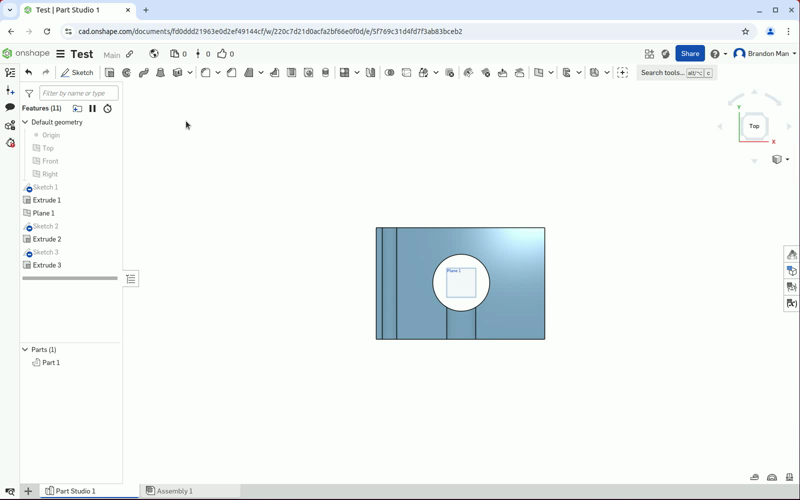
mouse_move(73, 189)
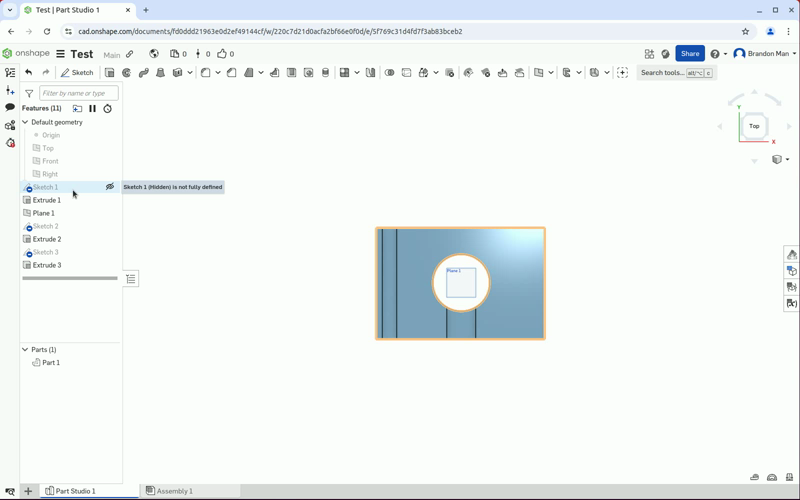
click(73, 189)
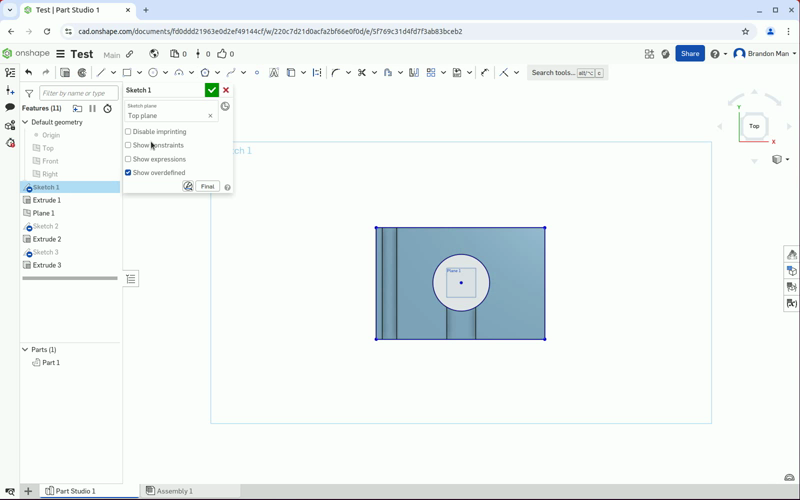
mouse_move(229, 92)
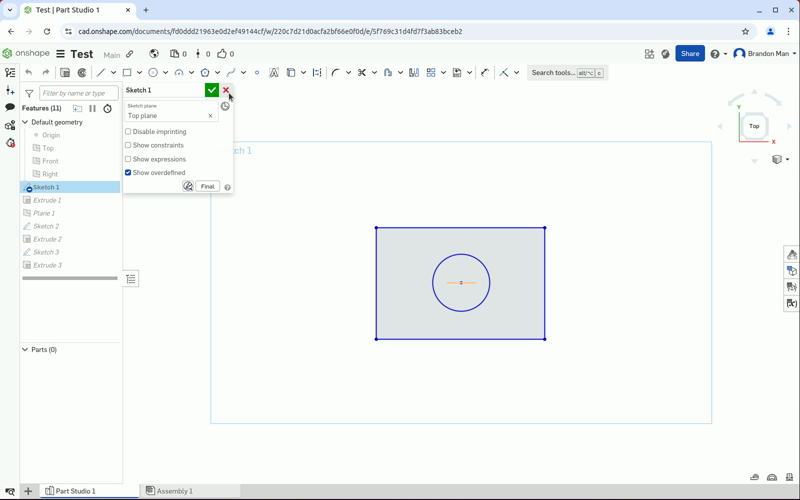
click(229, 92)
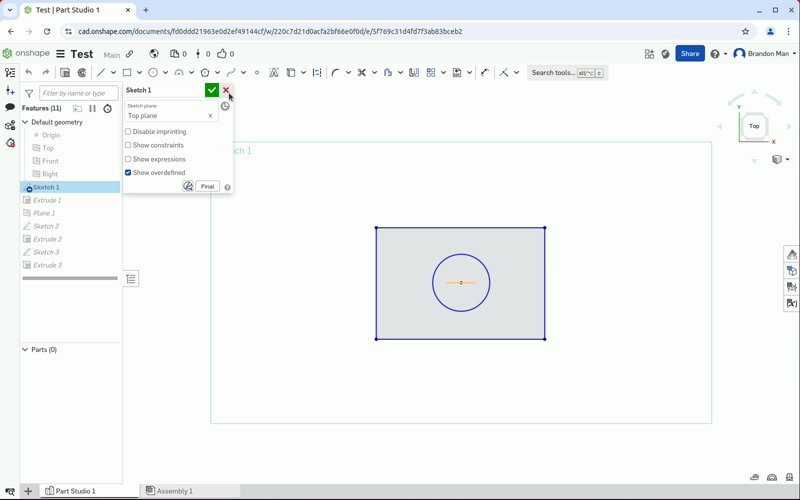
key(shift+s)
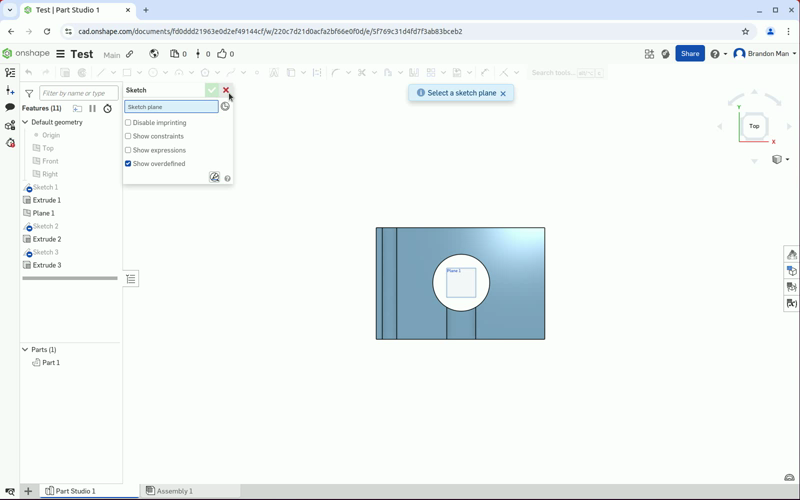
mouse_move(73, 215)
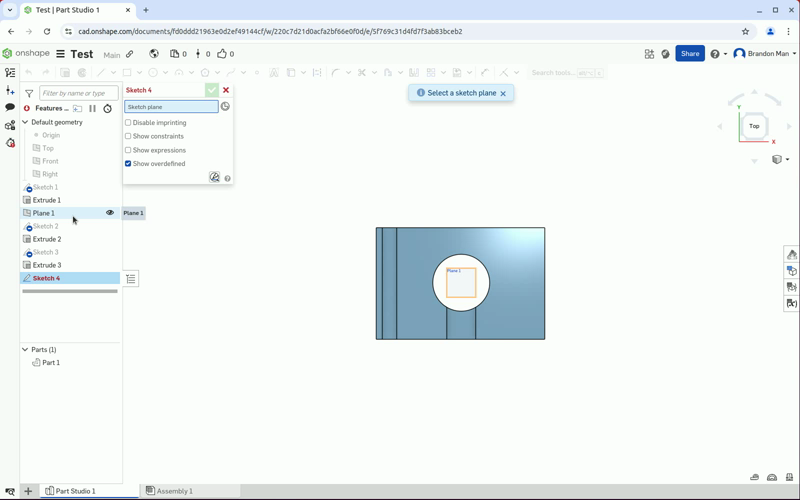
click(73, 215)
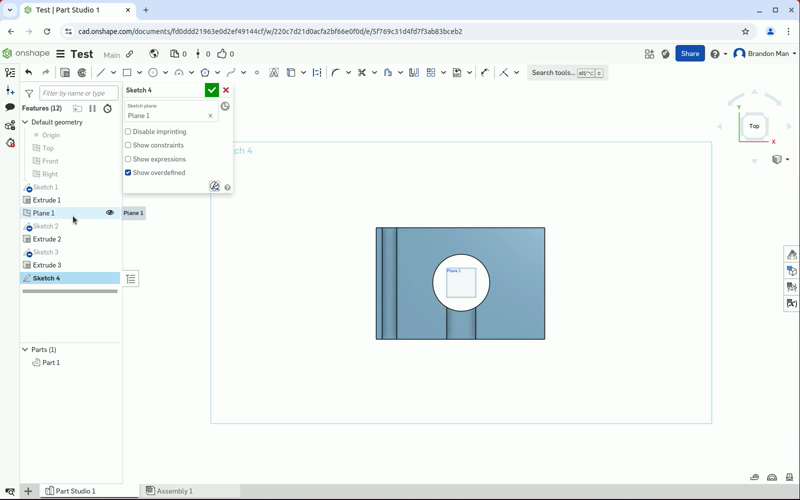
mouse_move(73, 352)
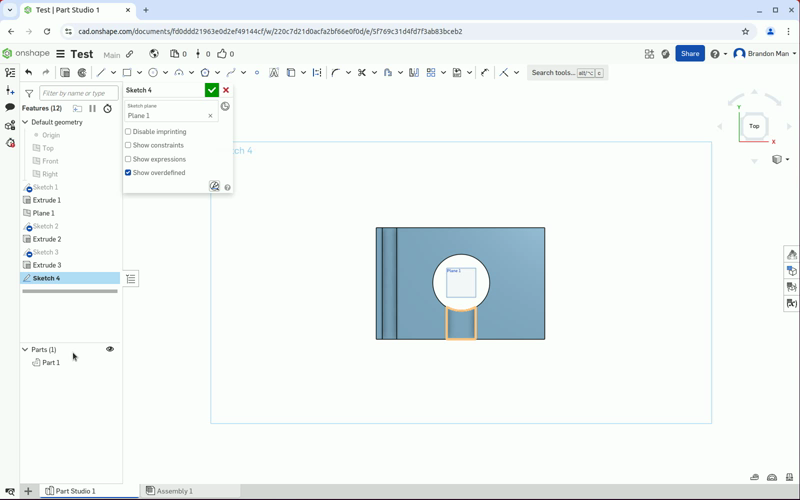
key(y)
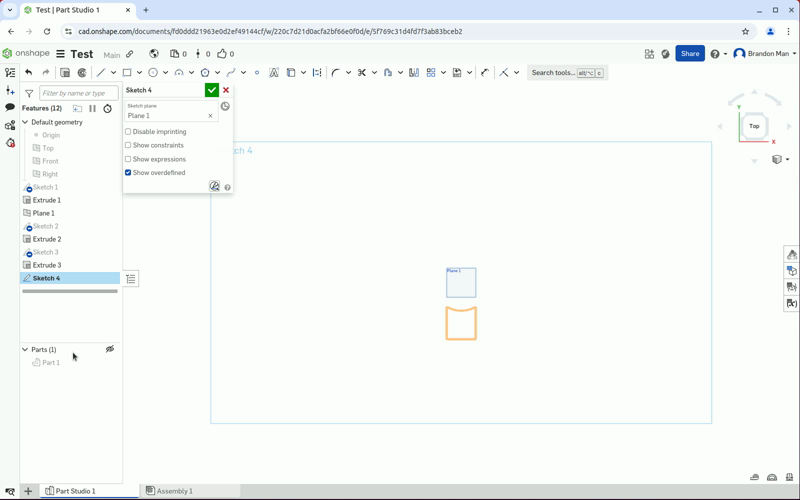
key(a)
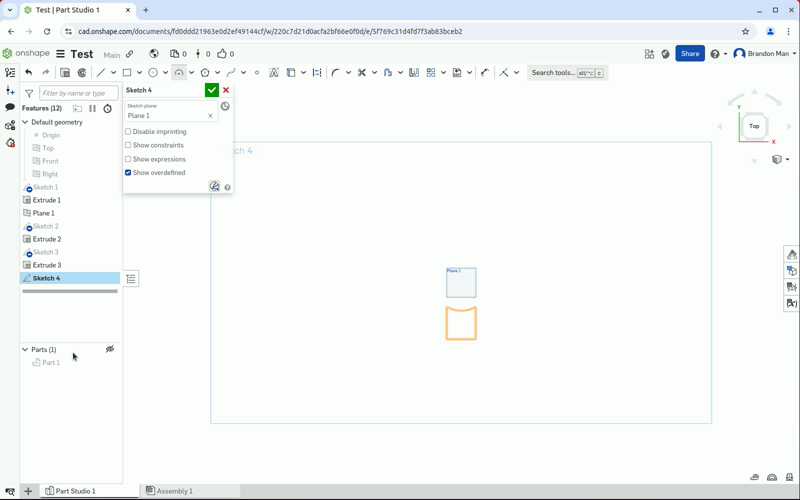
key_down(shift)
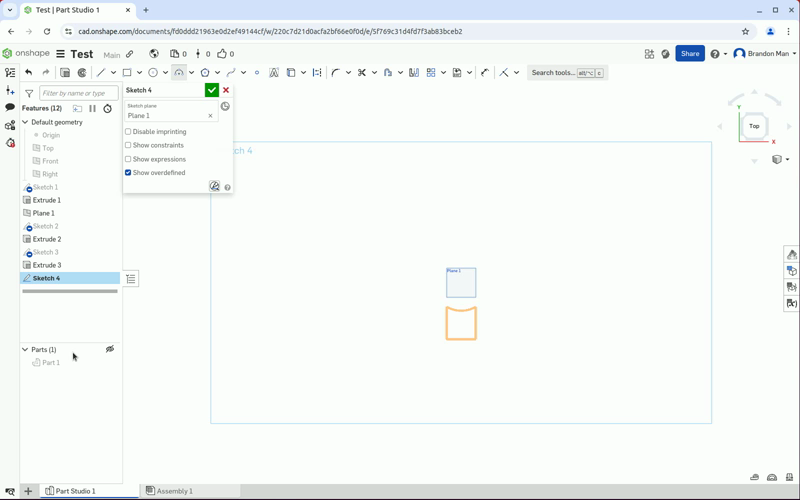
mouse_move(446, 258)
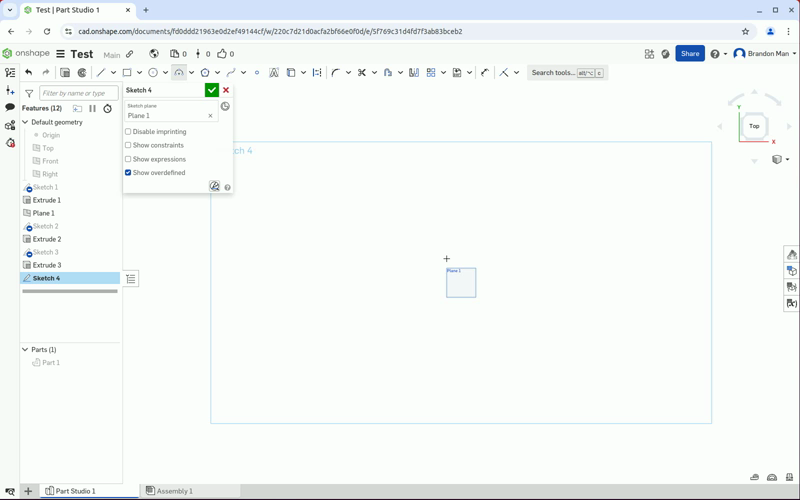
click(446, 258)
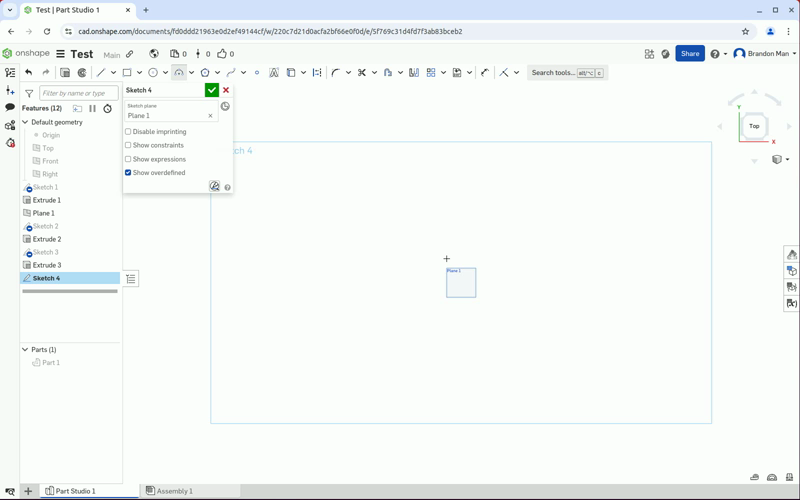
key_up(shift)
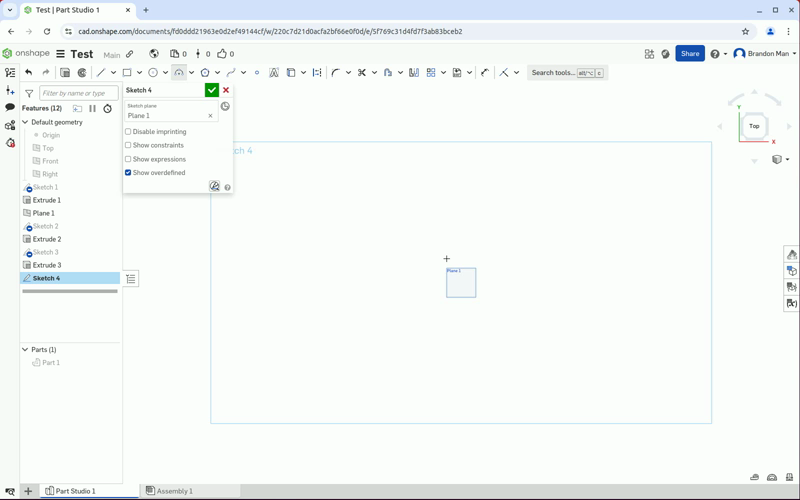
key_down(shift)
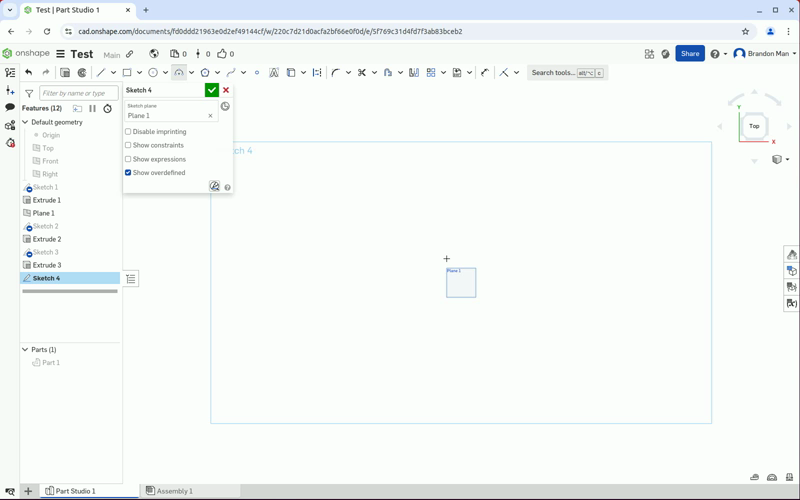
mouse_move(475, 258)
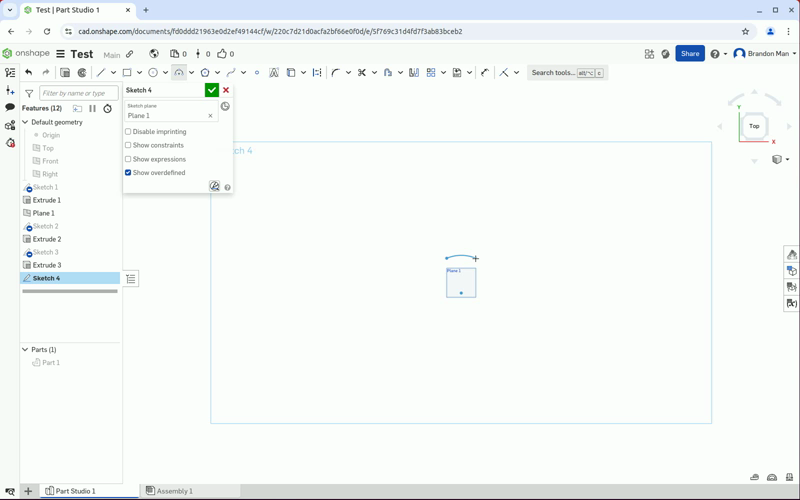
click(475, 258)
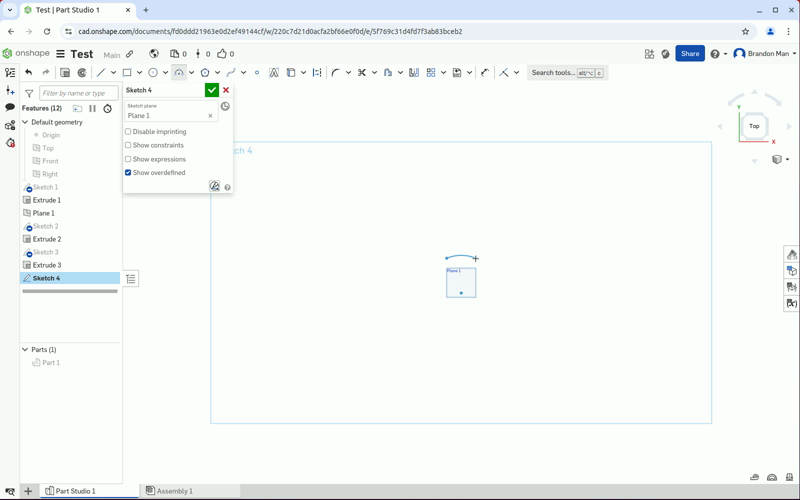
mouse_move(461, 254)
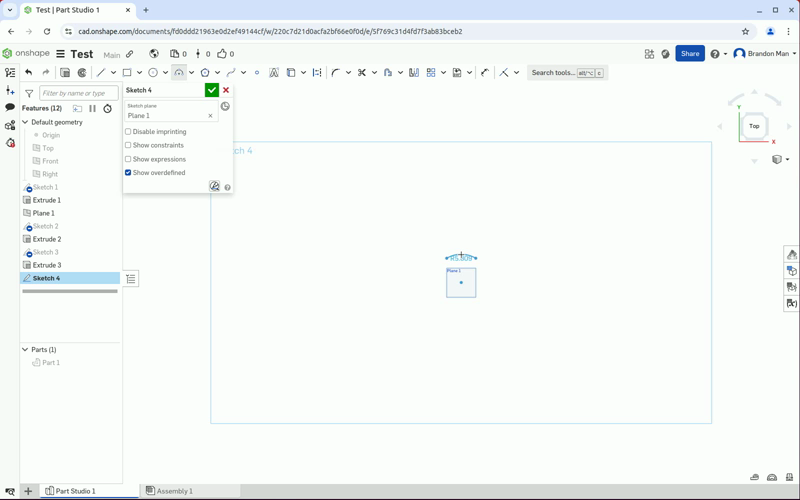
click(461, 254)
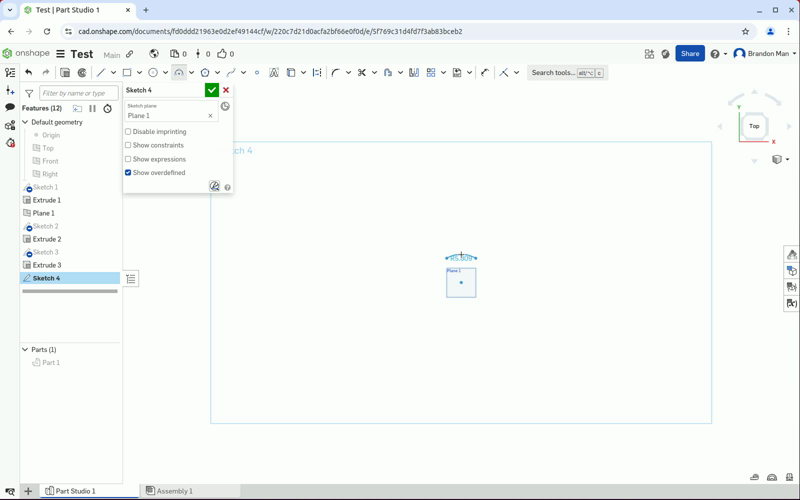
key_up(shift)
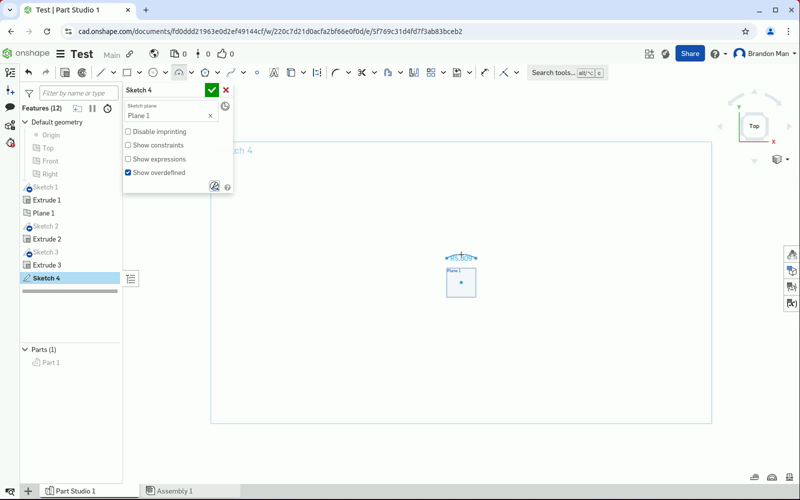
key(esc)
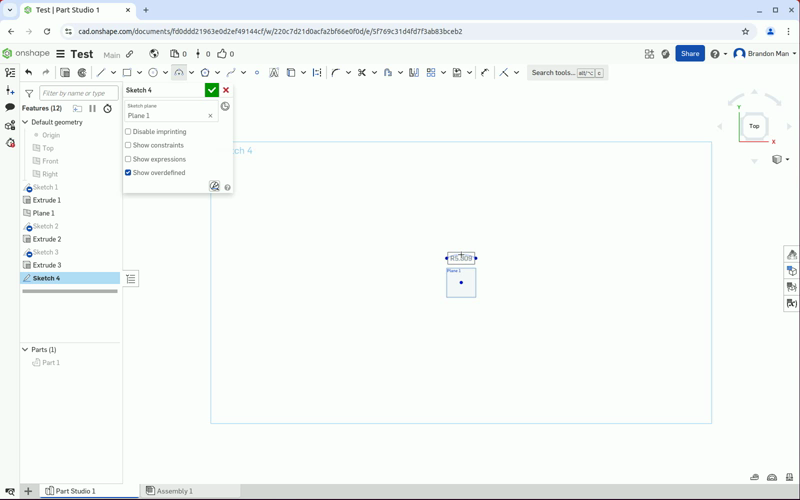
key(l)
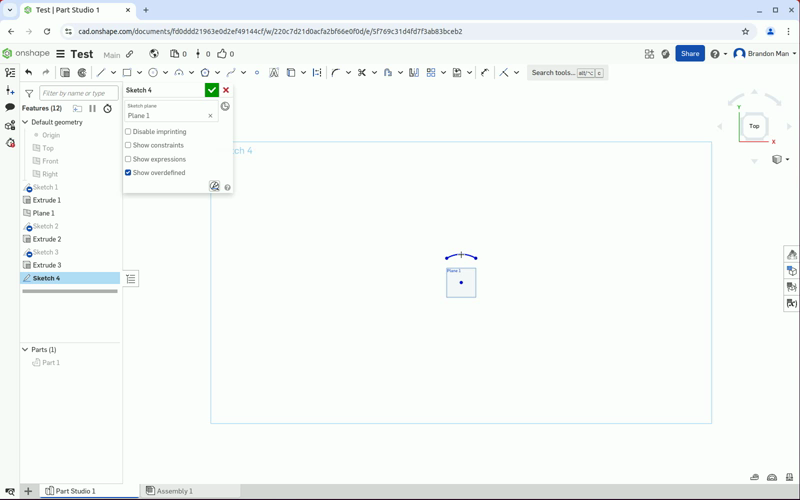
mouse_move(475, 258)
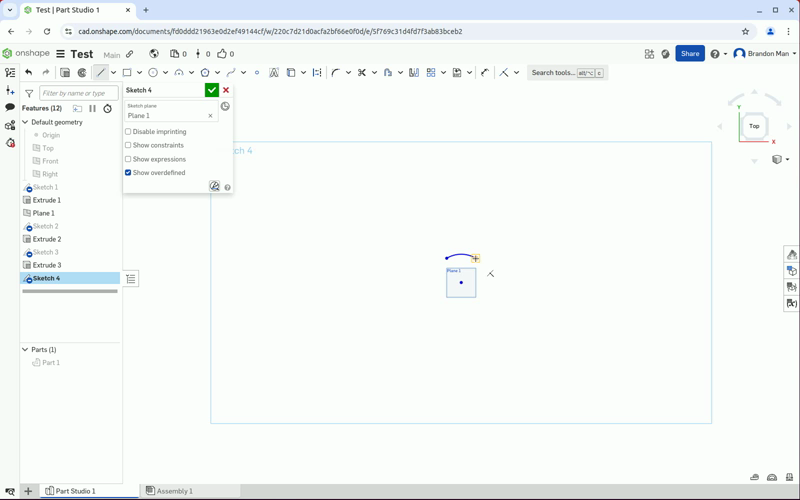
click(475, 258)
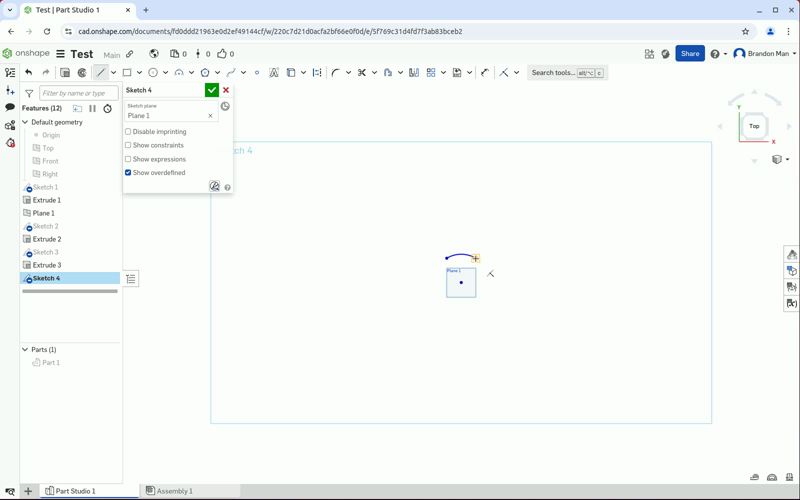
key_down(shift)
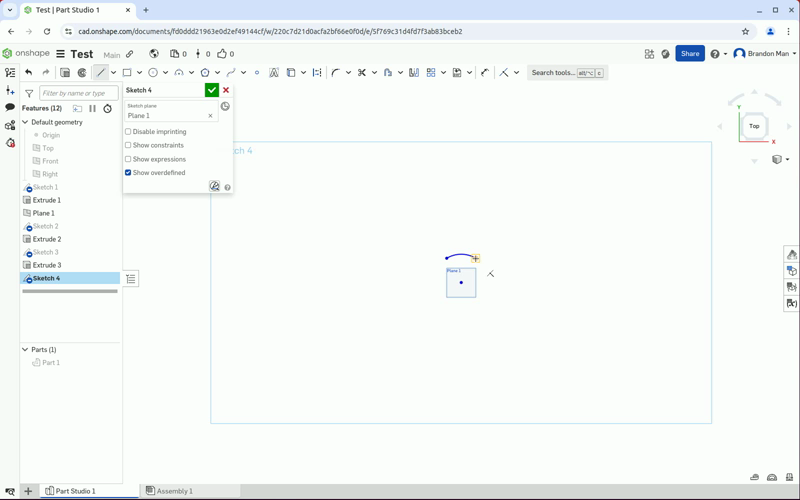
mouse_move(505, 258)
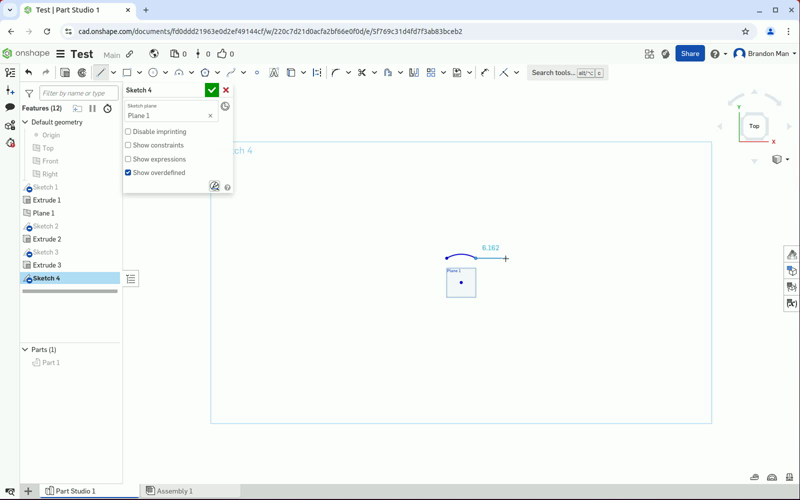
mouse_move(475, 225)
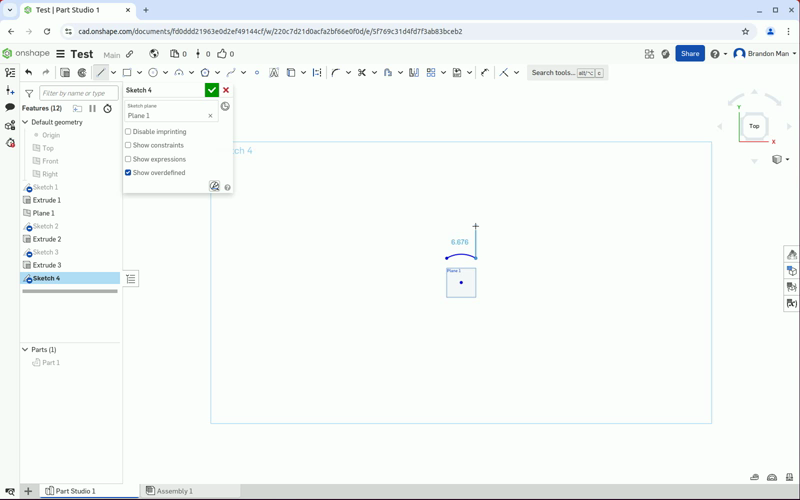
click(475, 225)
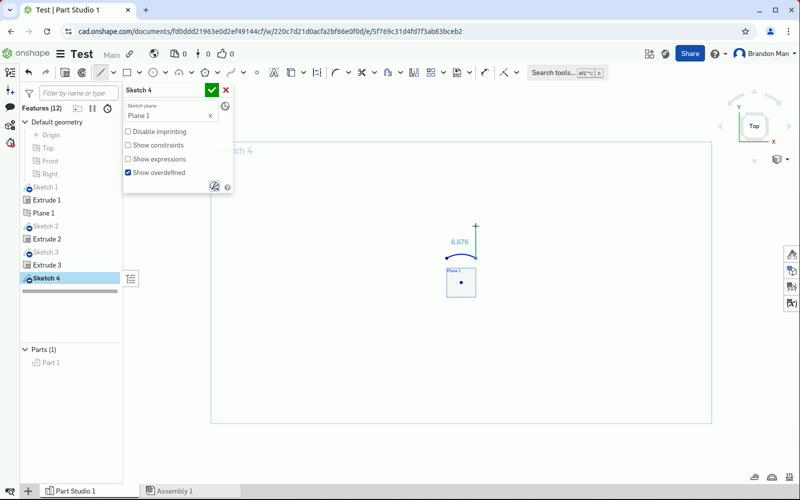
key_up(shift)
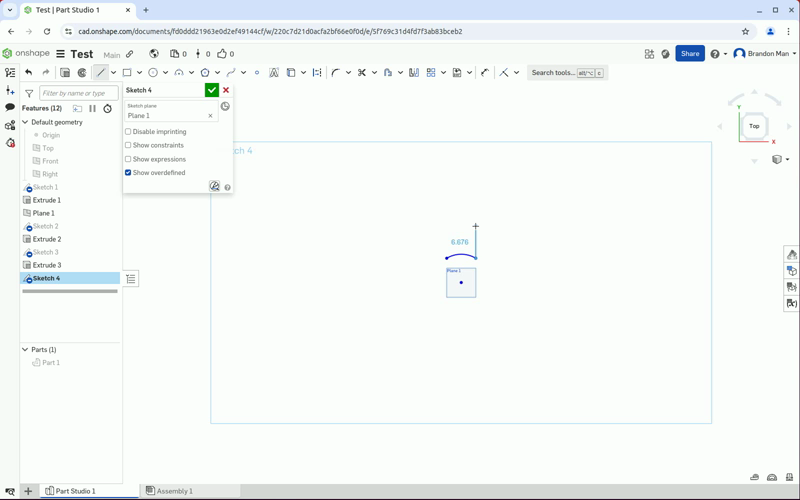
key_down(shift)
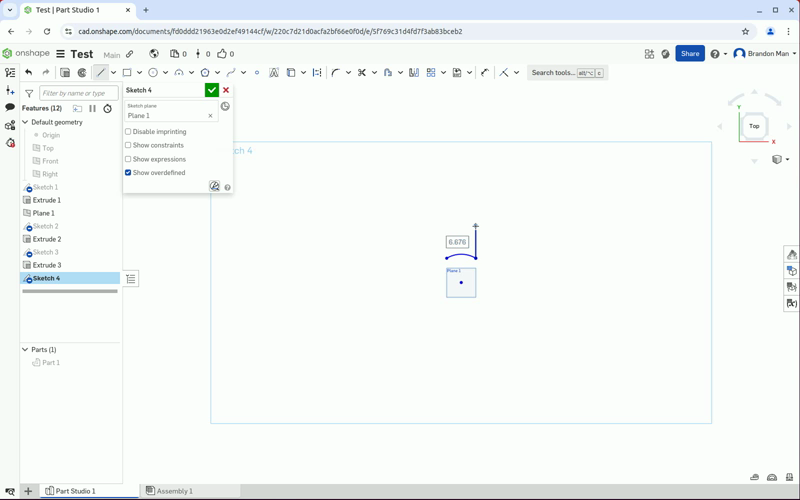
mouse_move(505, 225)
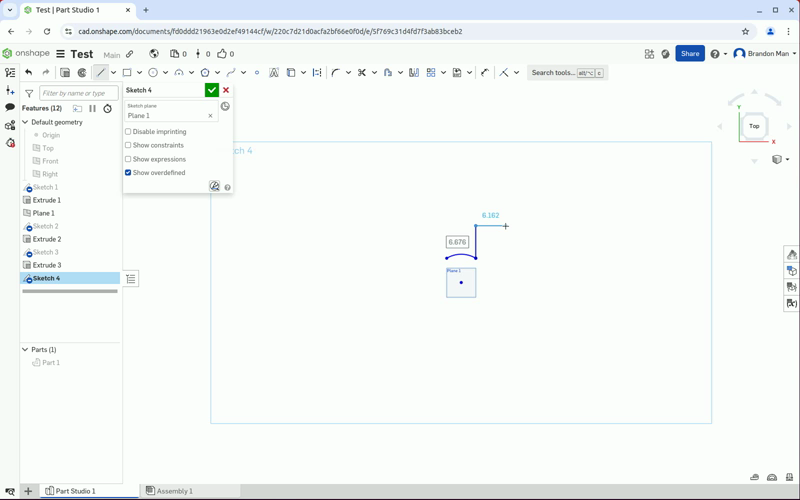
mouse_move(446, 225)
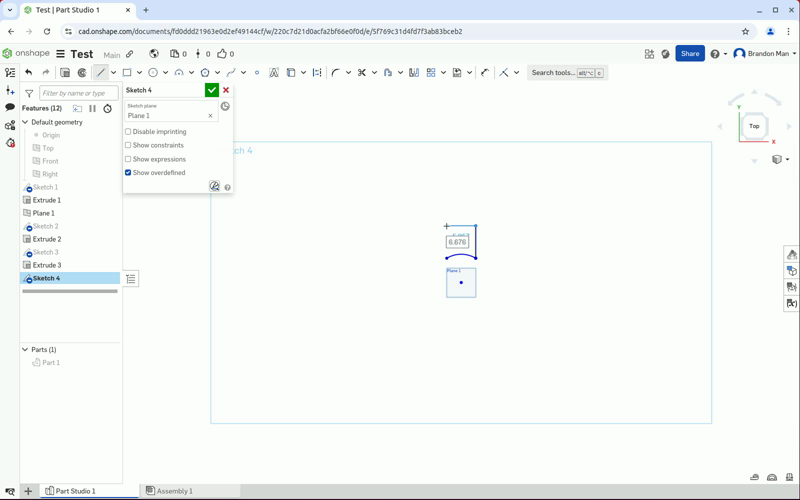
click(446, 225)
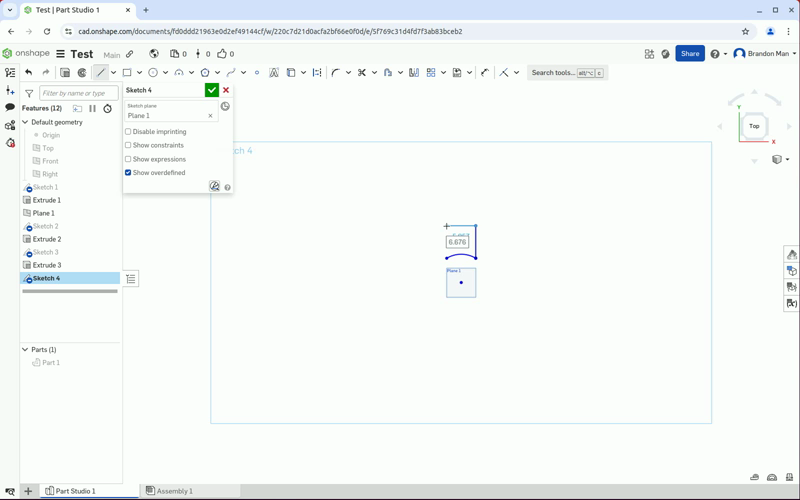
key_up(shift)
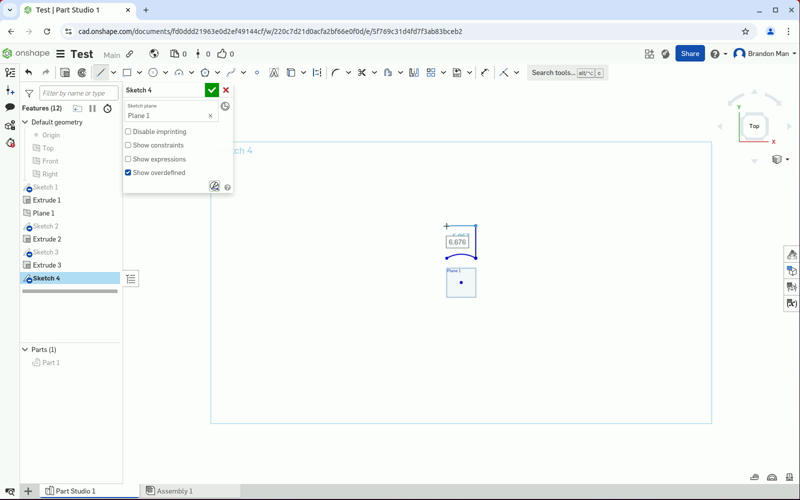
mouse_move(476, 225)
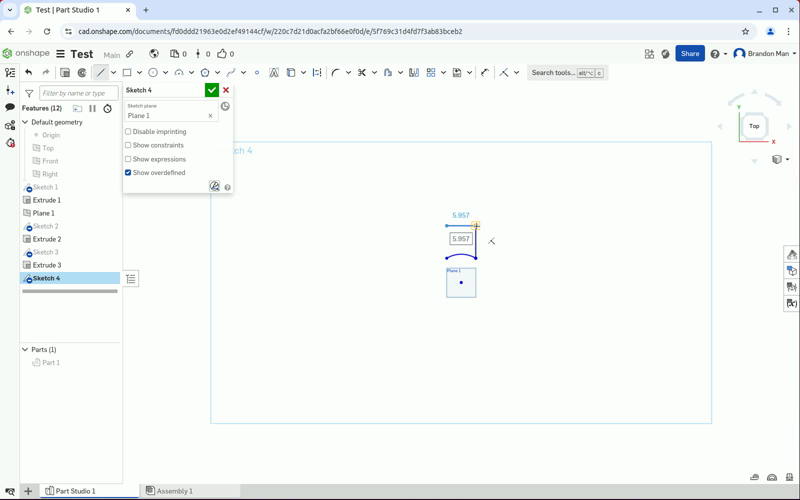
key_down(shift)
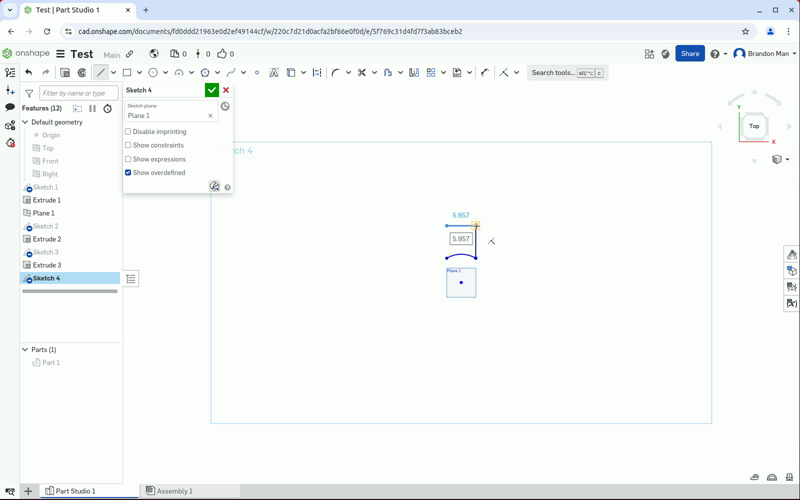
mouse_move(446, 258)
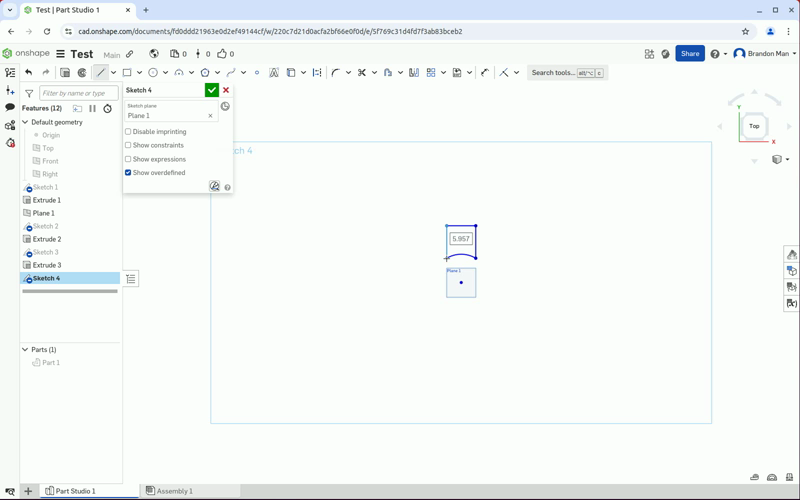
key_up(shift)
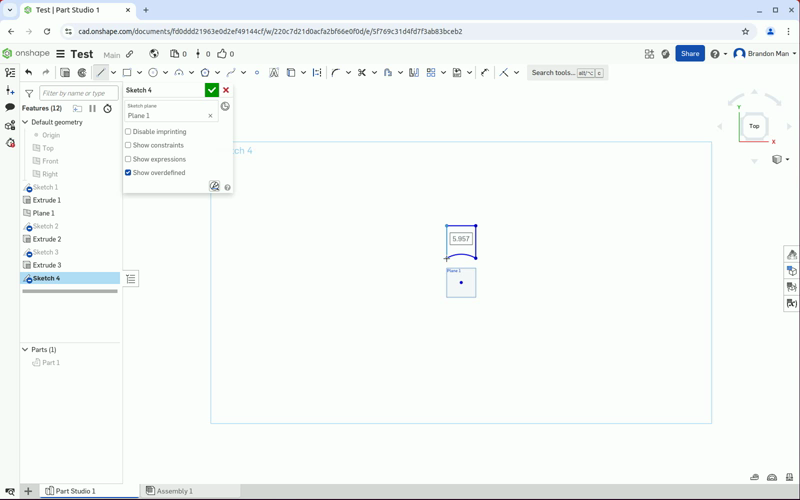
click(446, 258)
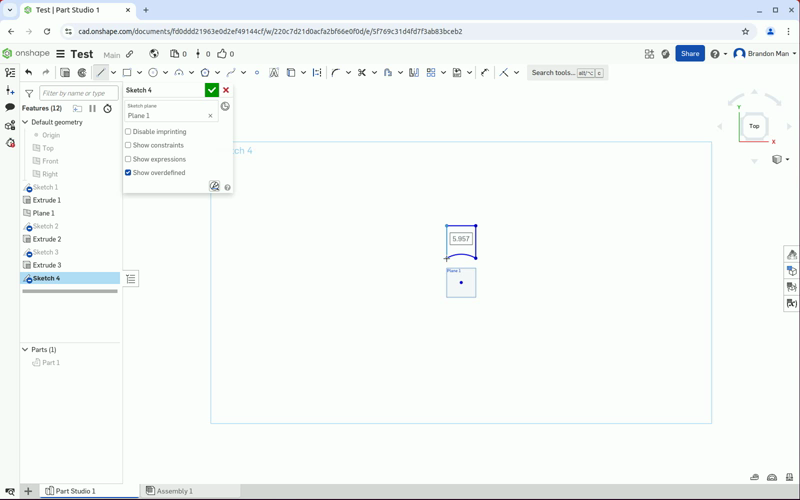
key(esc)
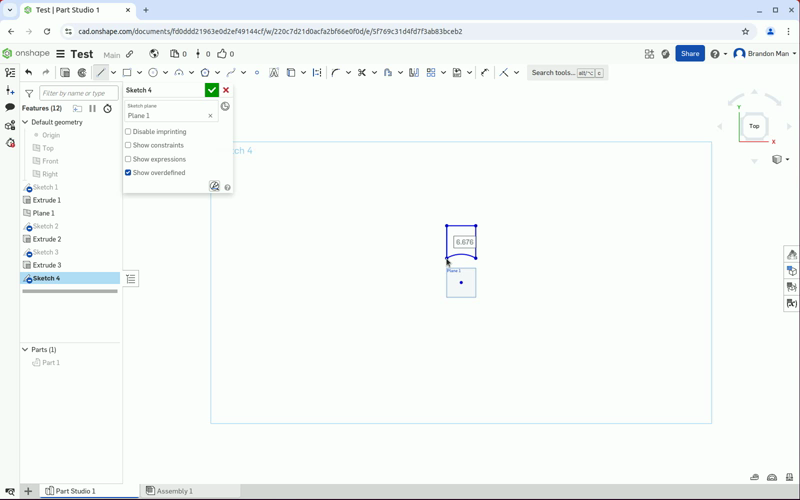
mouse_move(448, 242)
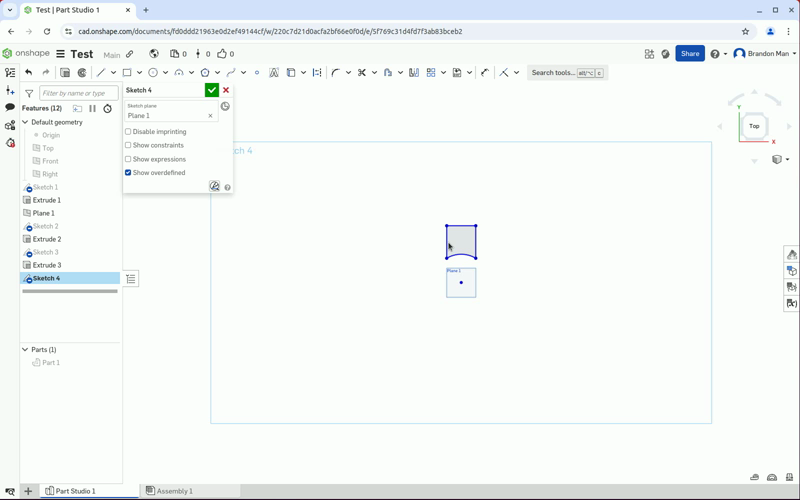
scroll(6)
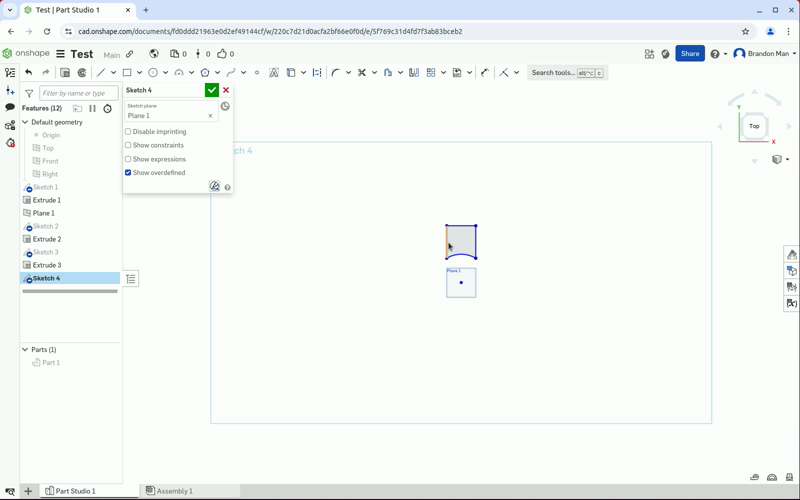
scroll(6)
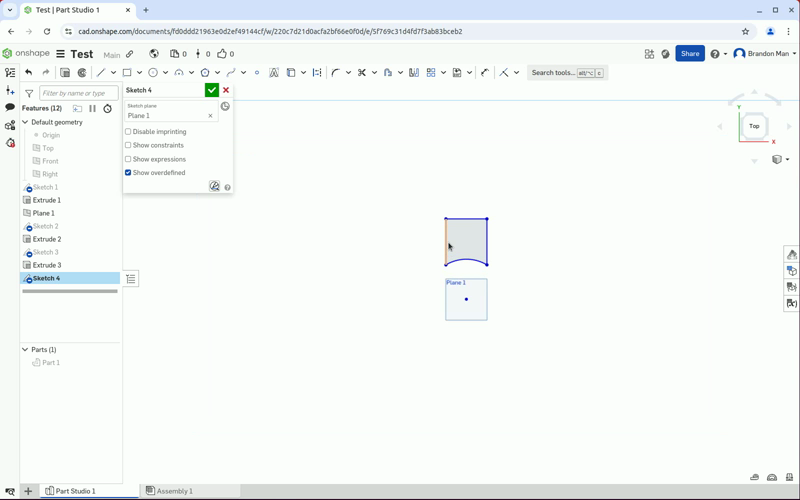
scroll(6)
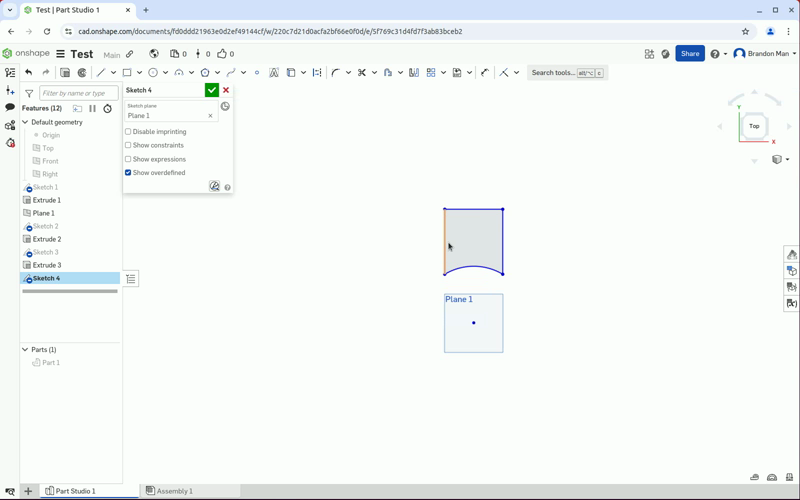
scroll(6)
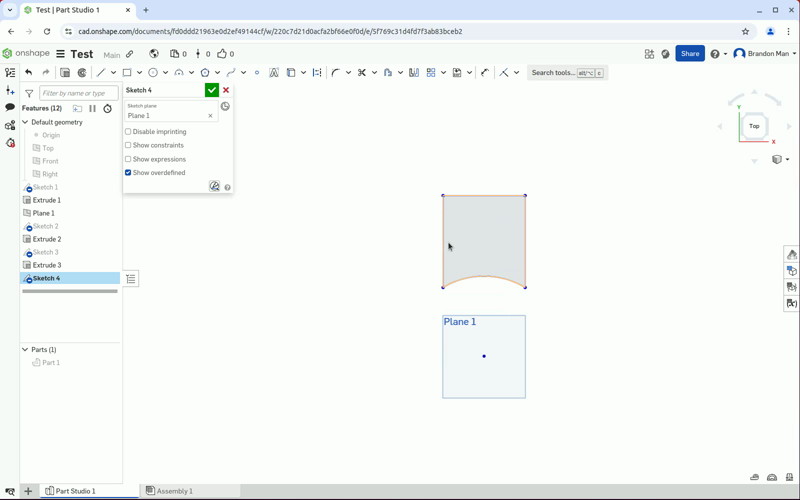
scroll(6)
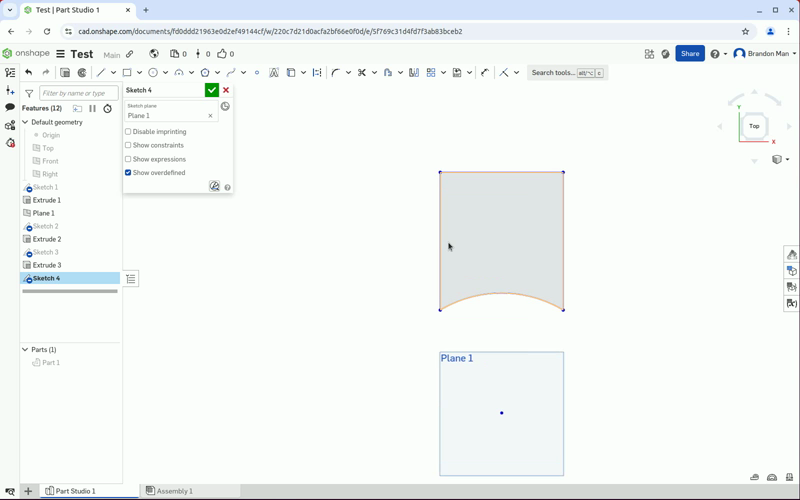
scroll(6)
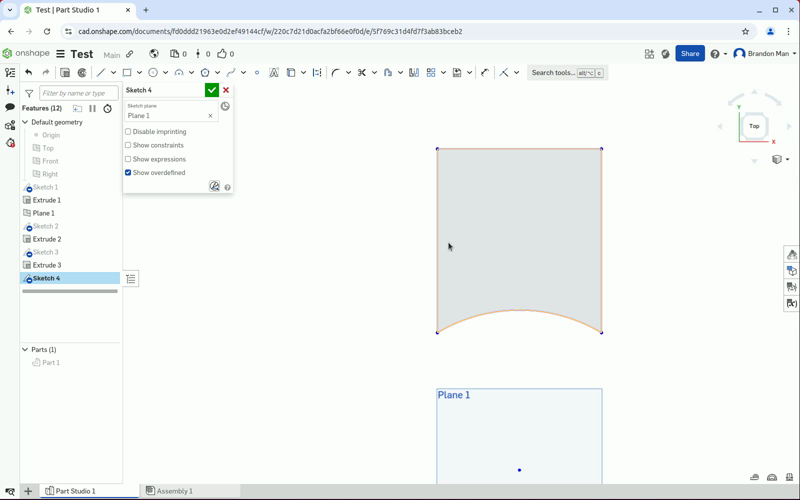
scroll(6)
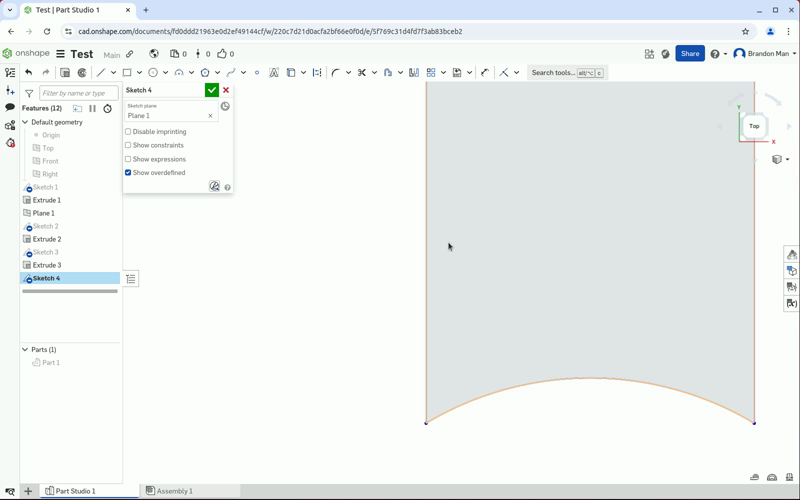
click(448, 242)
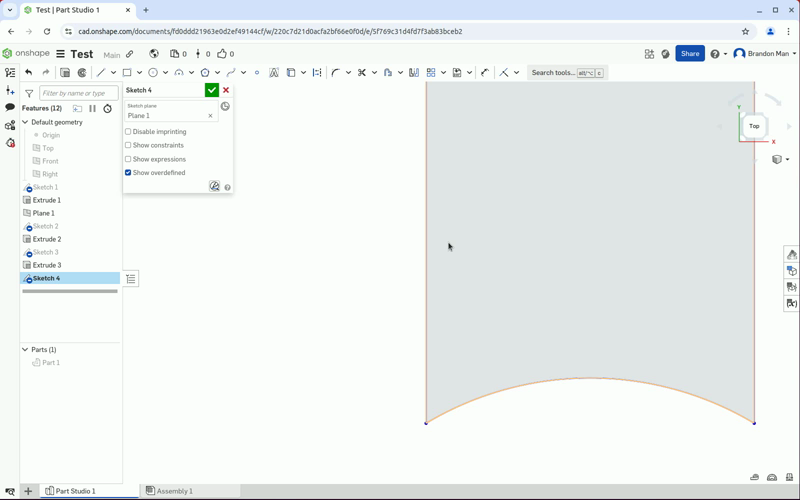
scroll(-6)
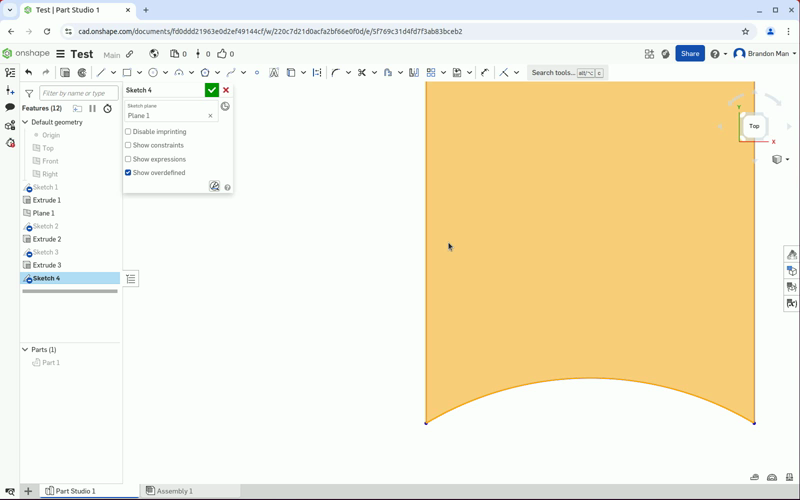
scroll(-6)
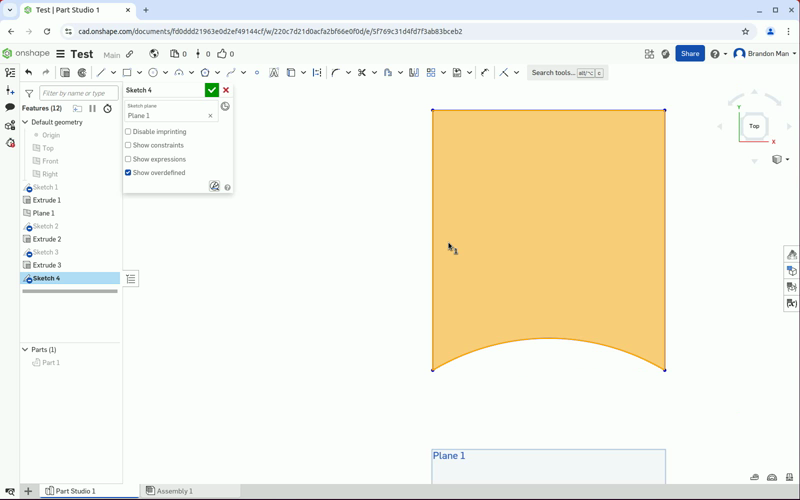
scroll(-6)
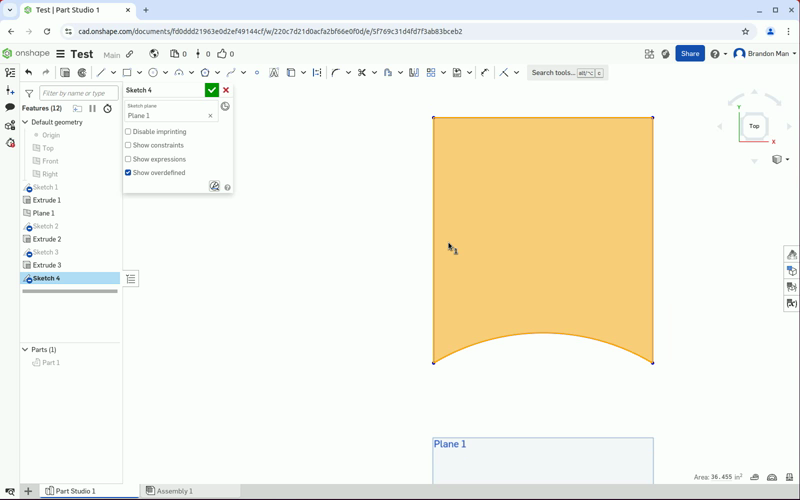
scroll(-6)
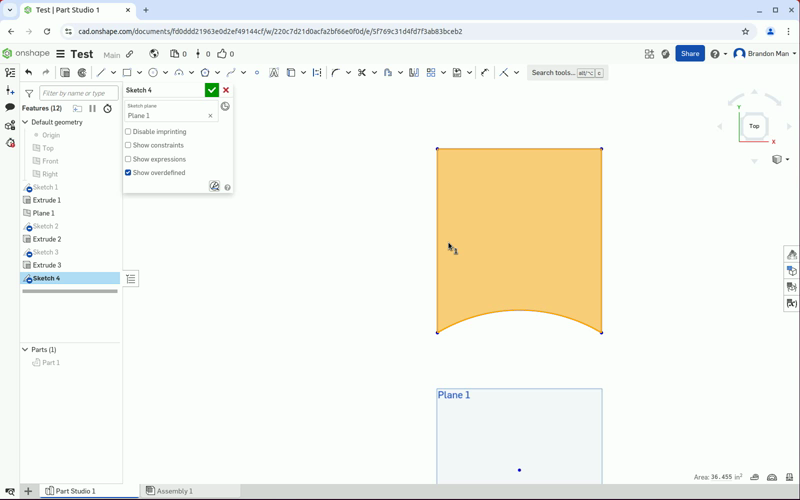
scroll(-6)
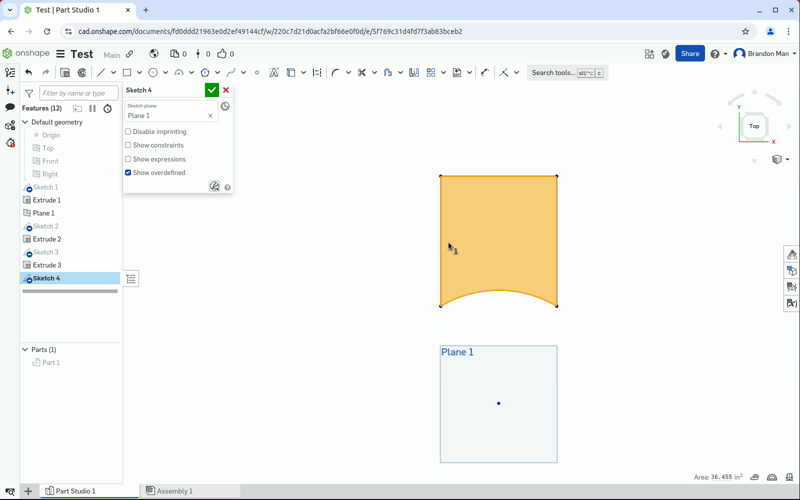
scroll(-6)
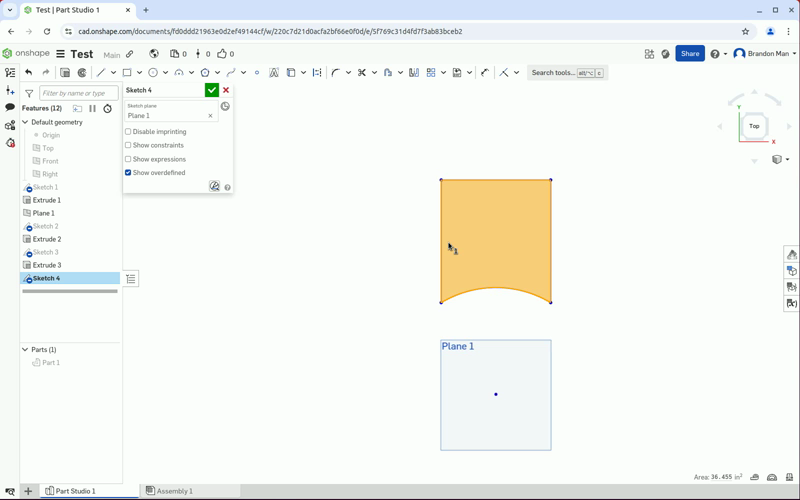
scroll(-6)
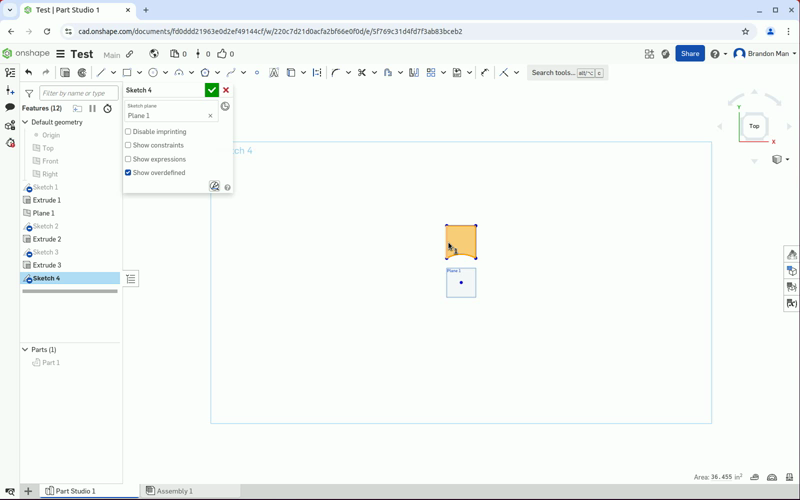
mouse_move(73, 352)
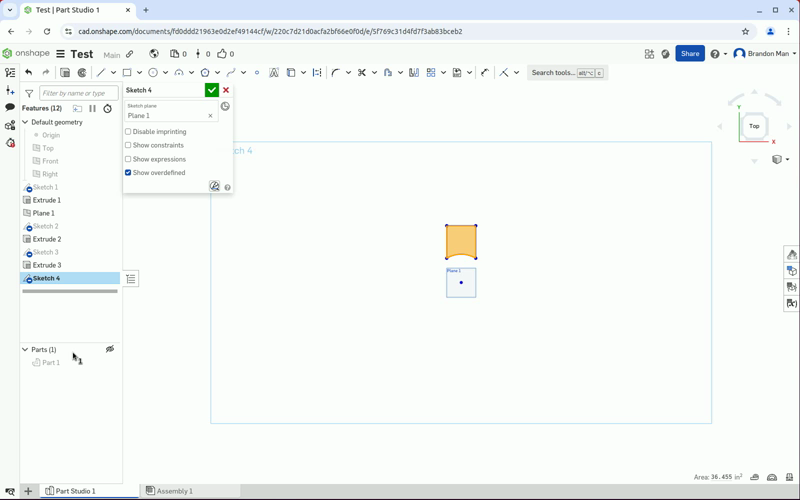
key(shift+y)
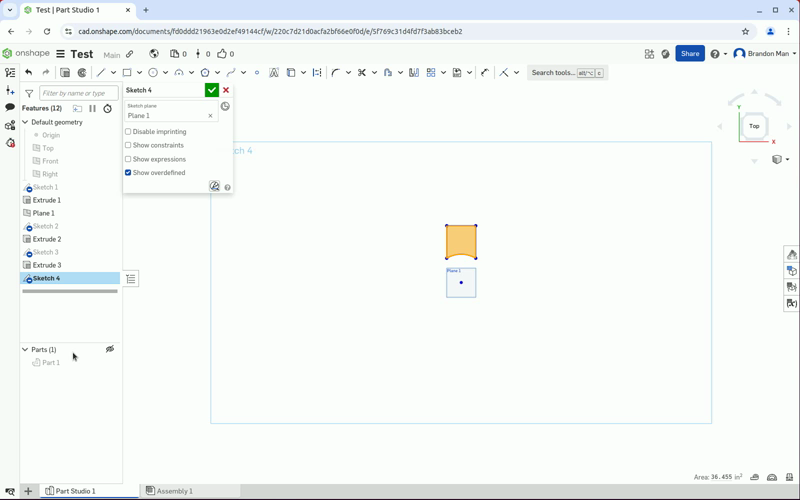
key(shift+e)
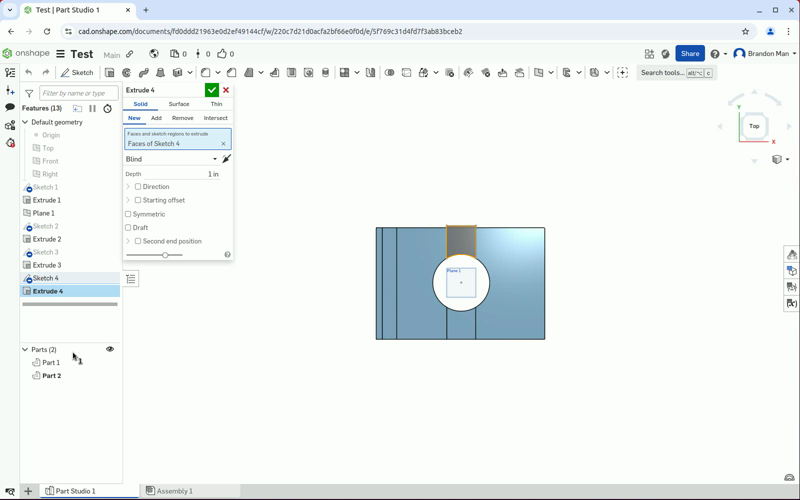
mouse_move(143, 106)
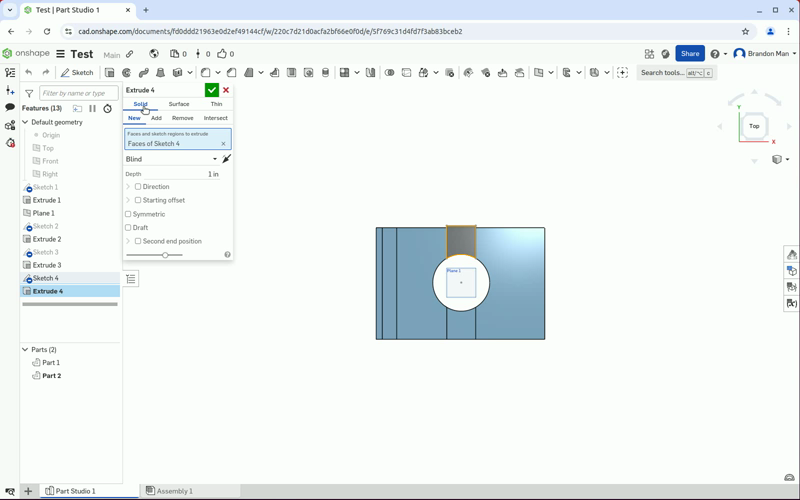
click(143, 106)
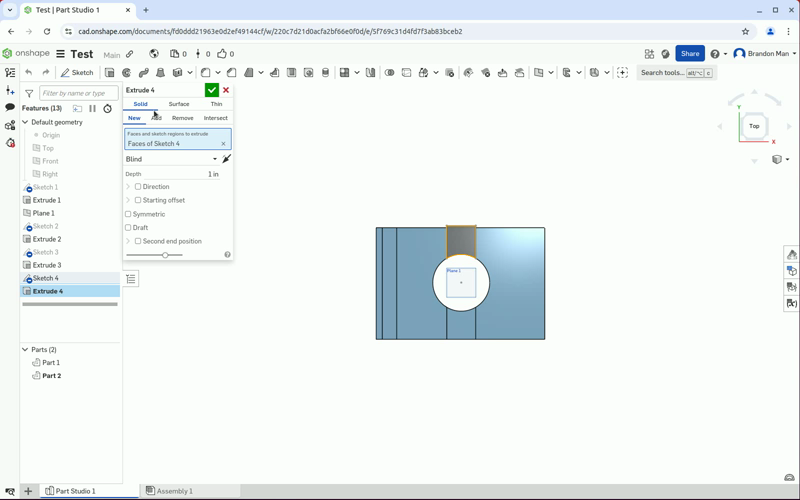
mouse_move(186, 120)
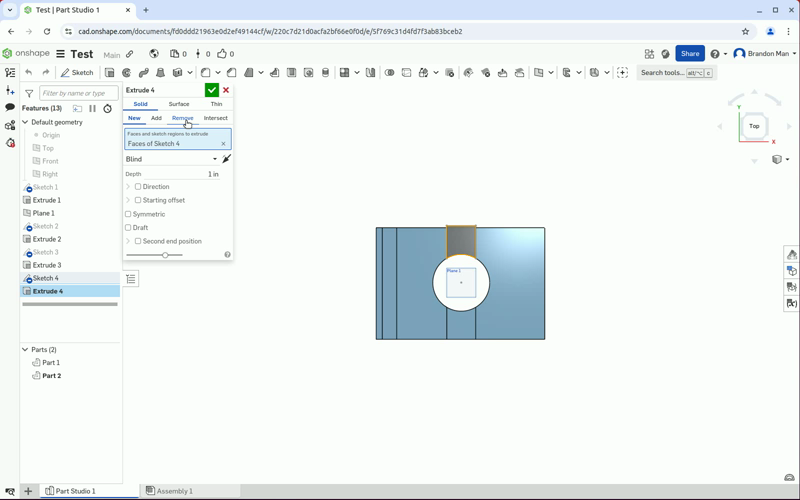
click(186, 120)
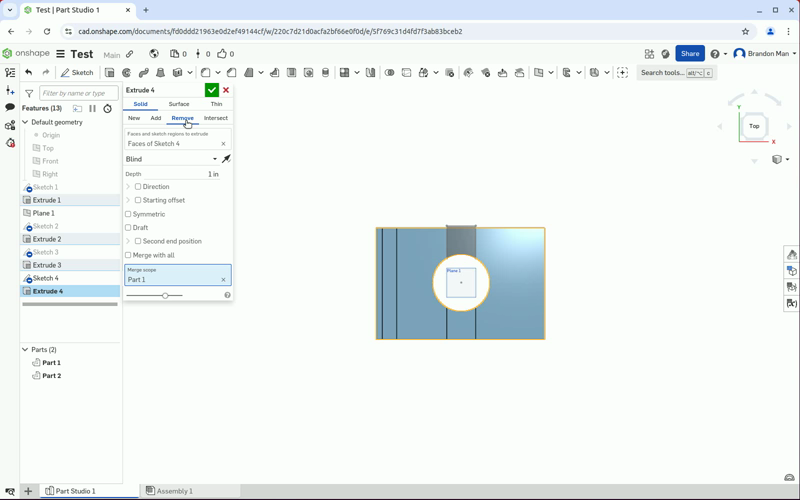
key(tab, 4)
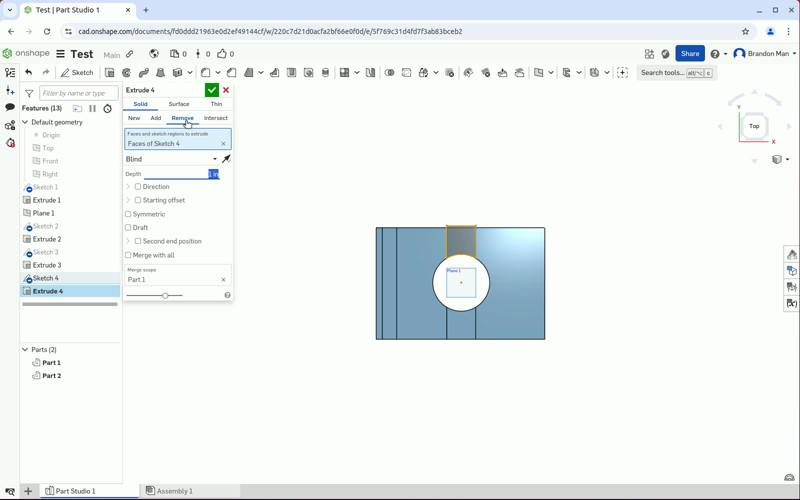
text(1.204)
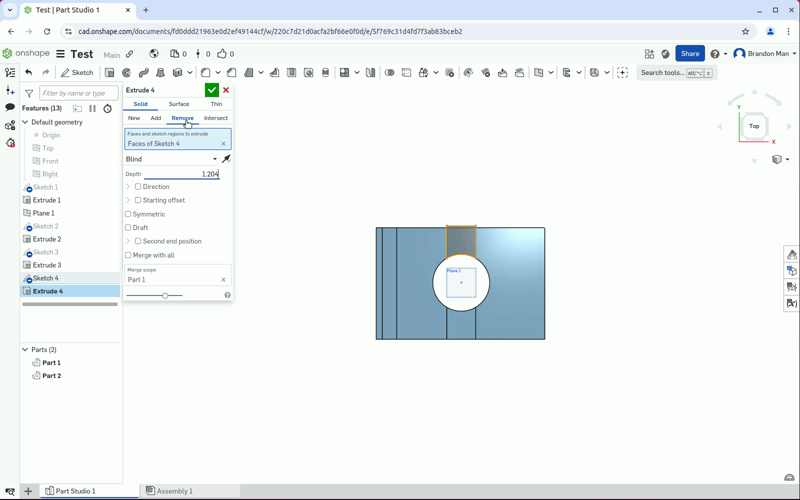
key(tab, 6)
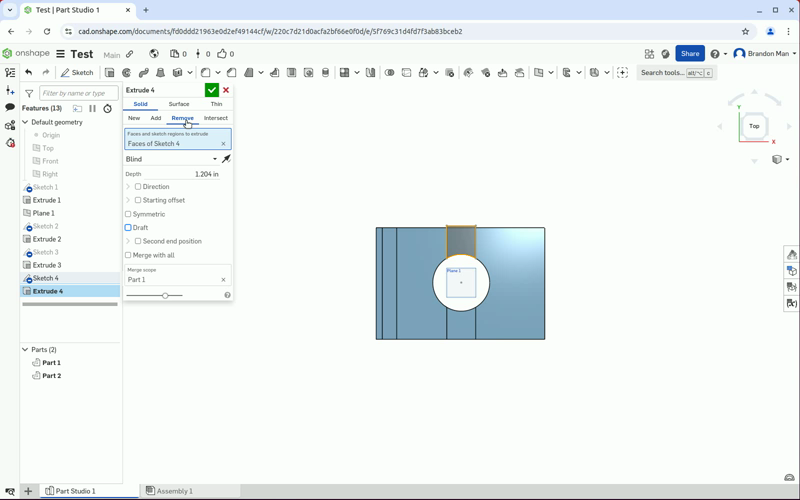
key(space)
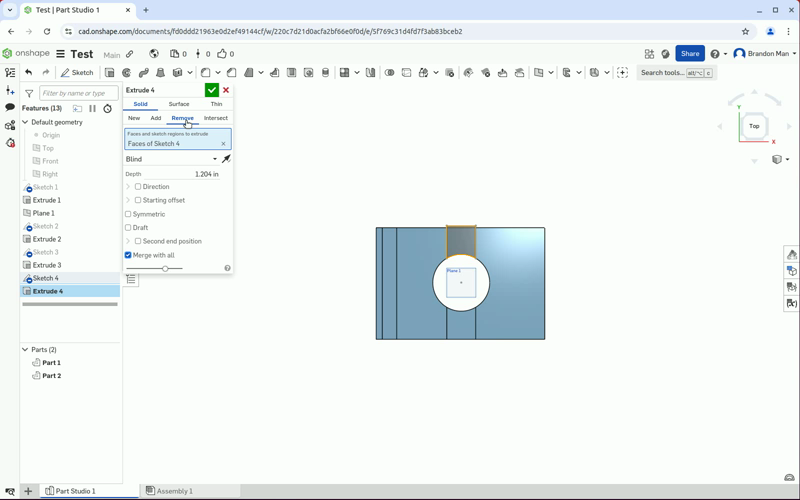
key(enter)
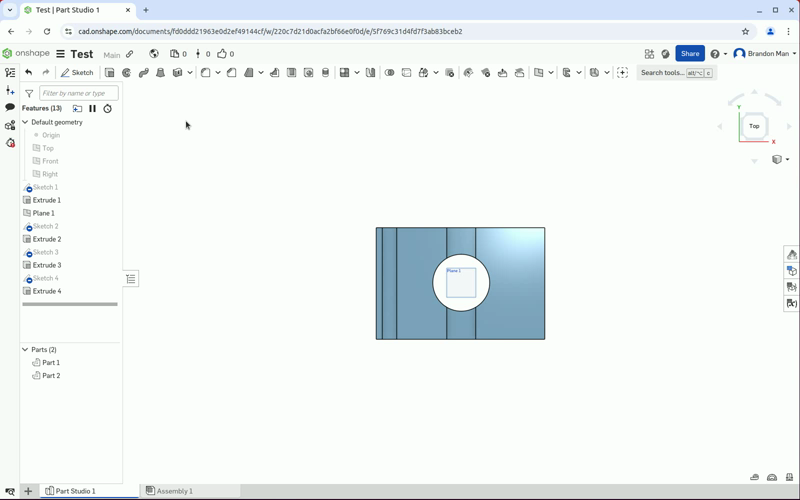
key(shift+h)
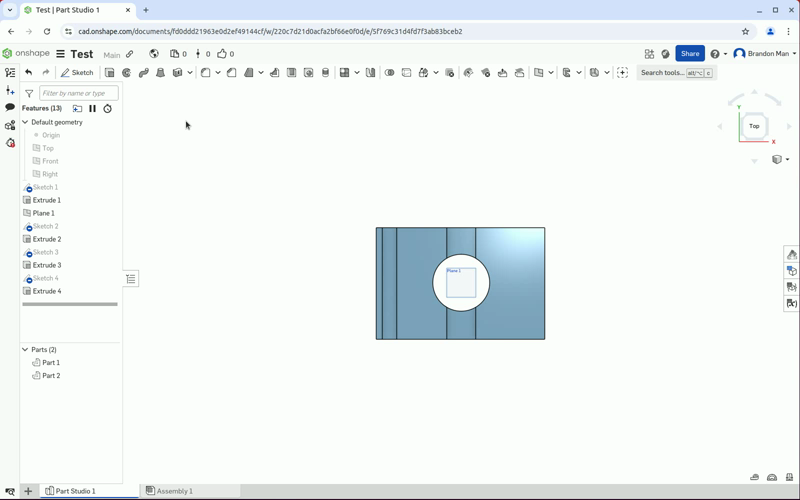
key(shift+h)
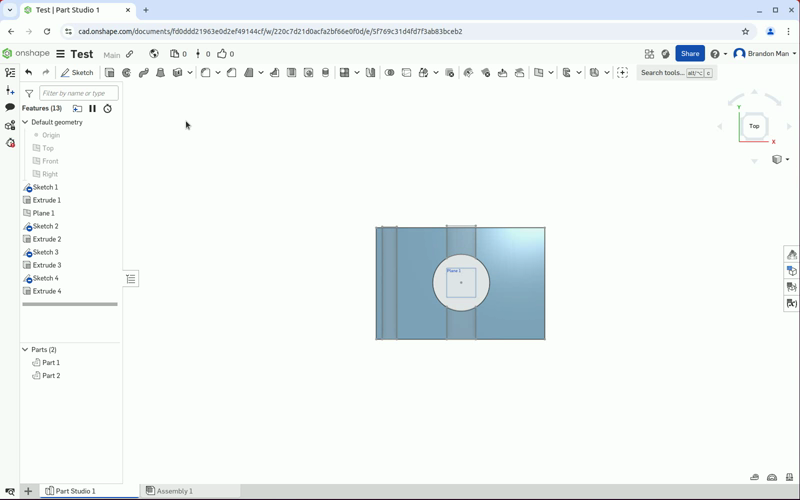
key(shift+7)
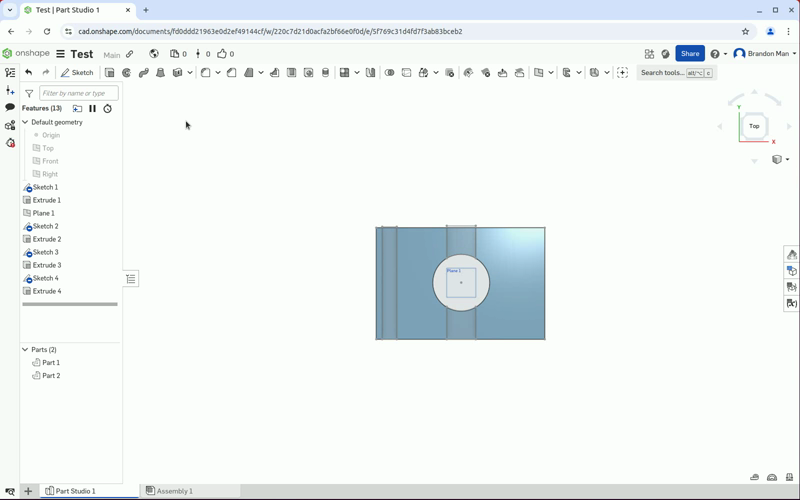
key(up, 3)
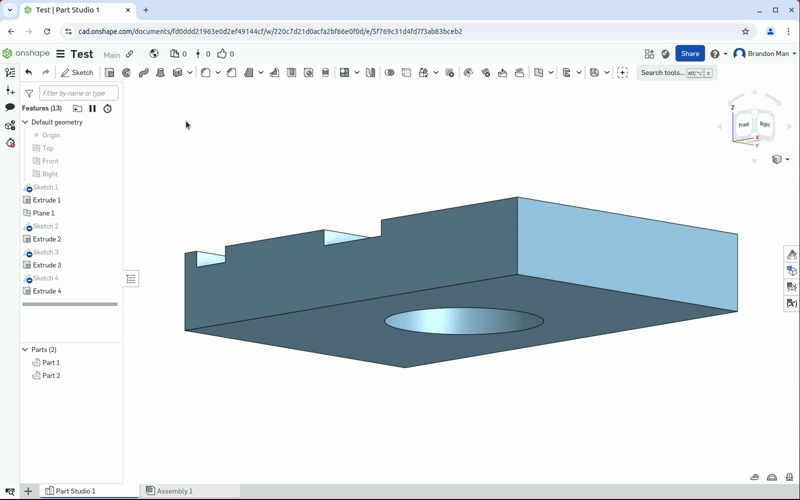
key(left, 3)
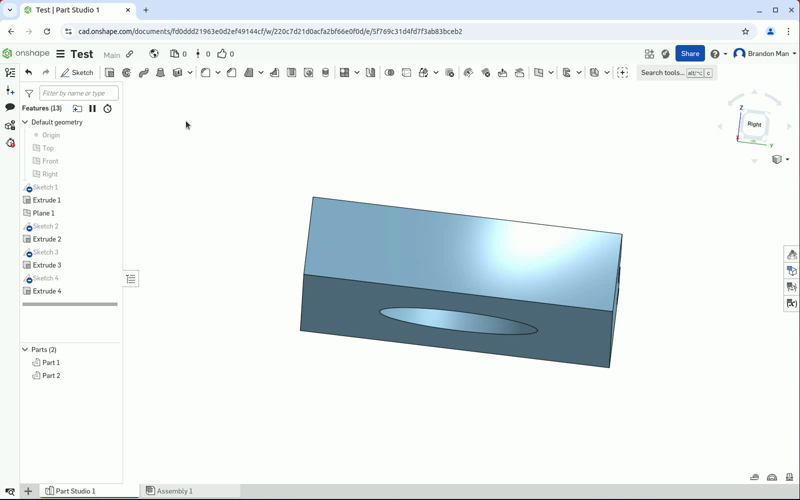
key(right, 3)
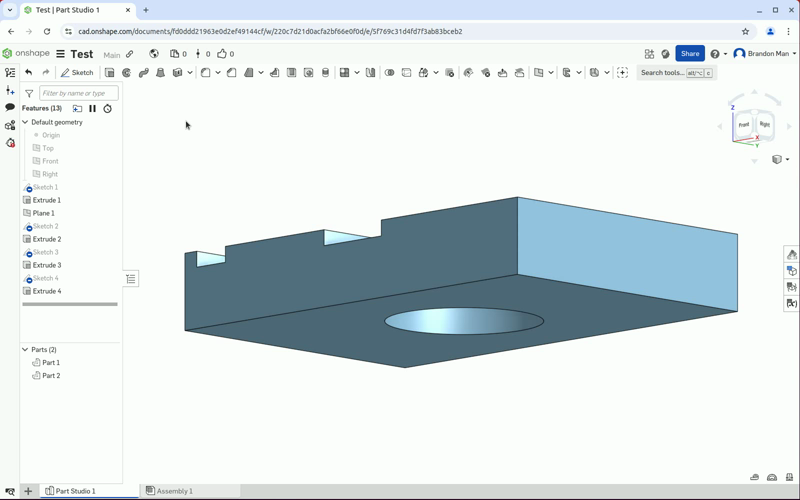
key(down, 3)
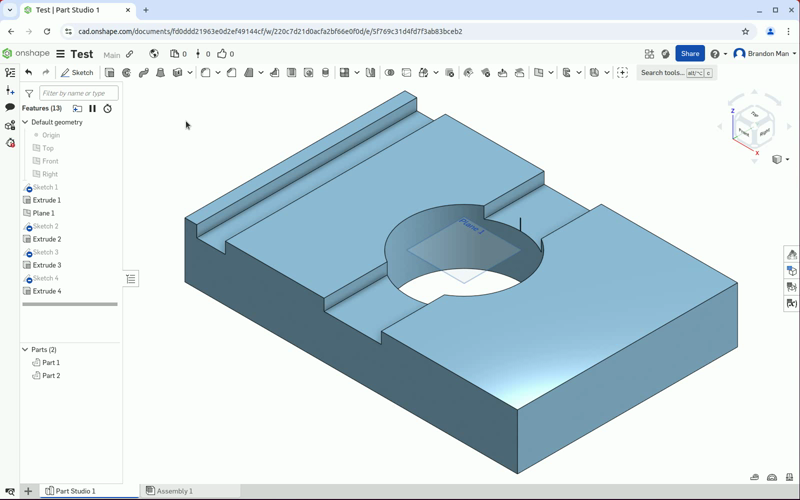
mouse_move(73, 189)
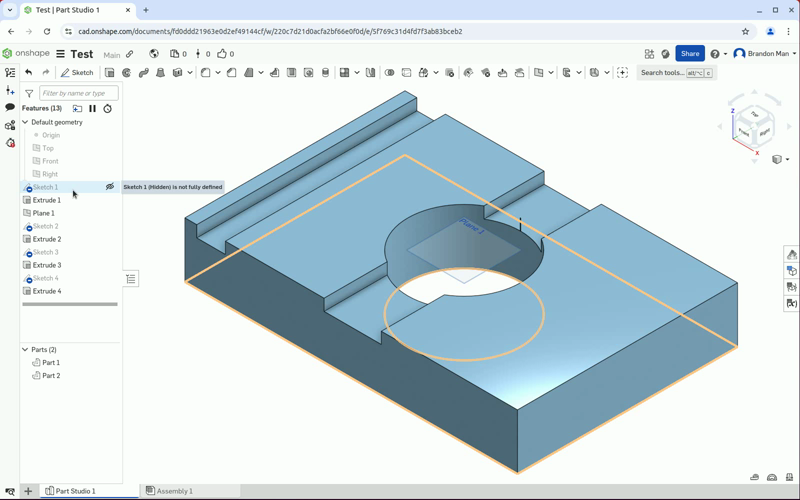
click(73, 189)